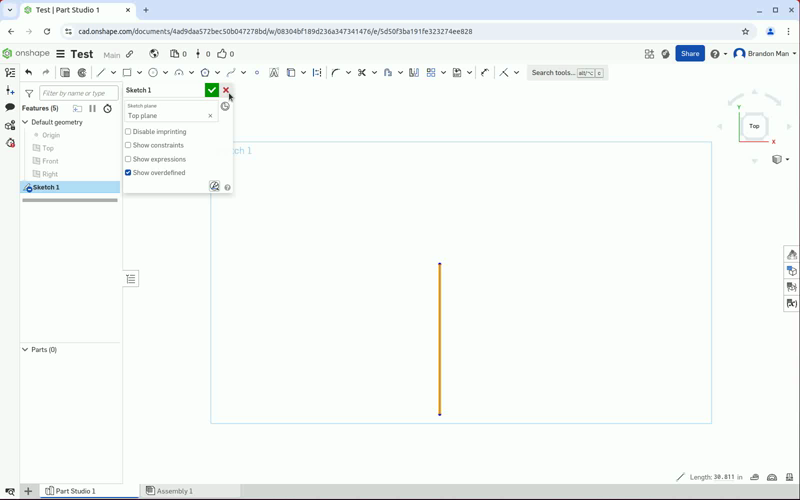
key(shift+h)
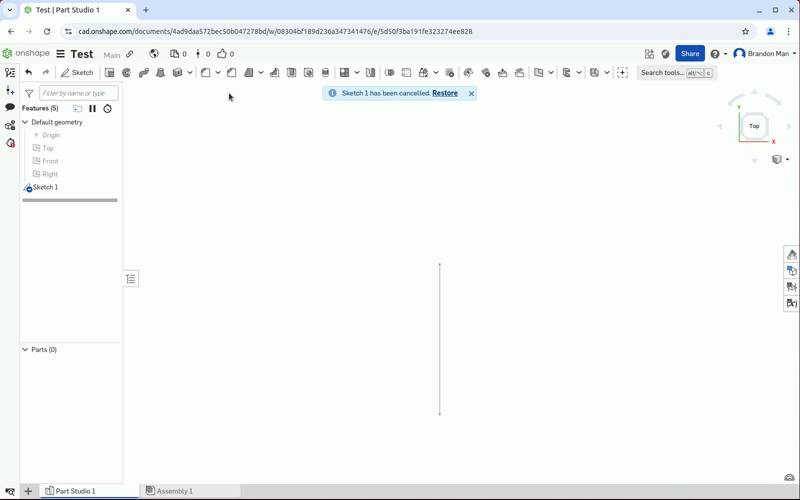
key(shift+s)
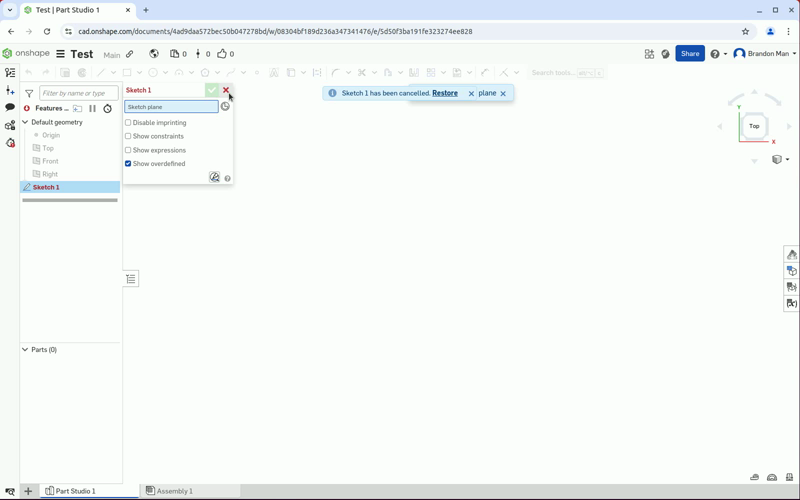
mouse_move(73, 150)
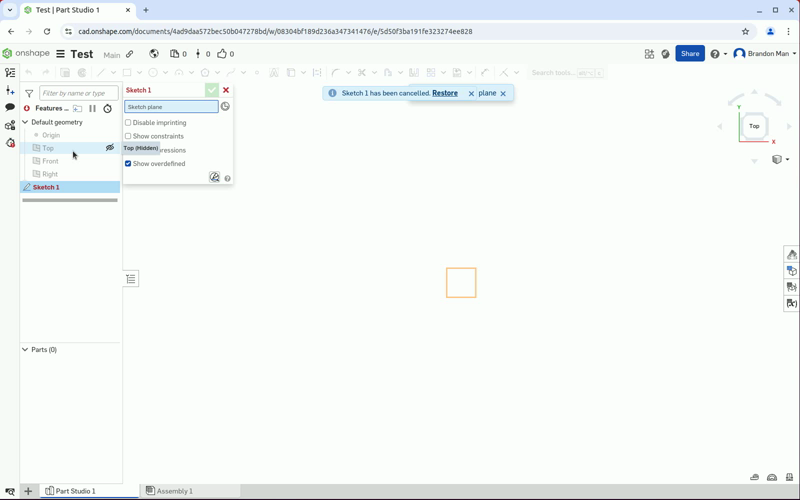
click(73, 150)
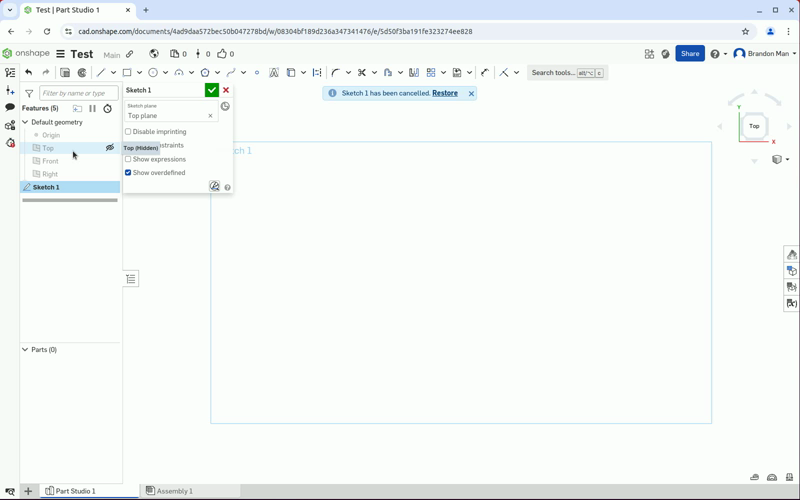
mouse_move(73, 352)
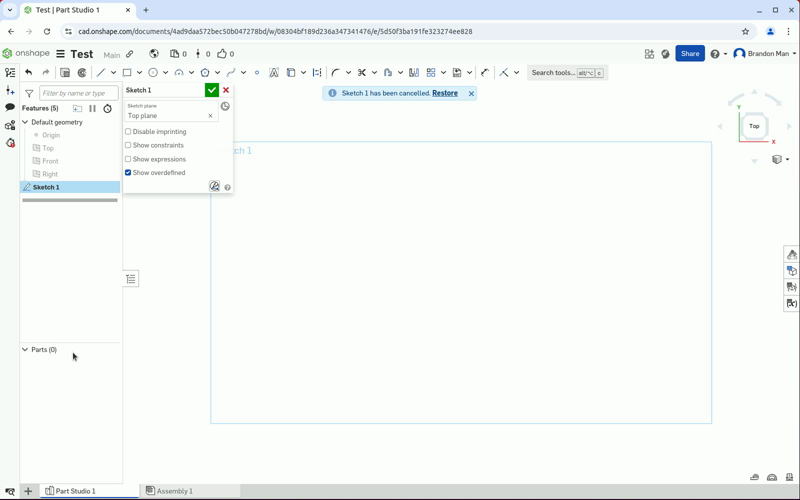
key(y)
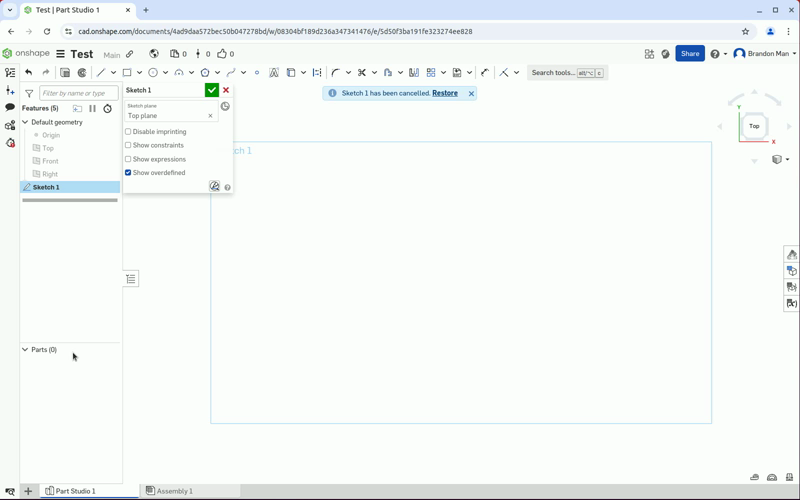
key(l)
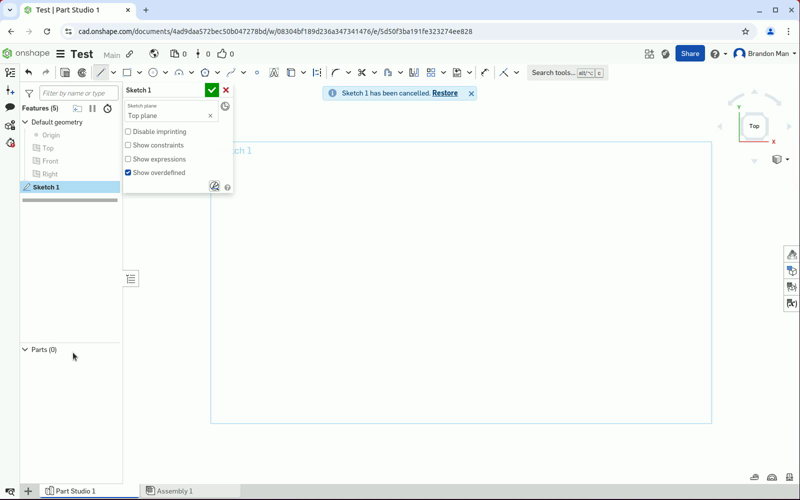
key_down(shift)
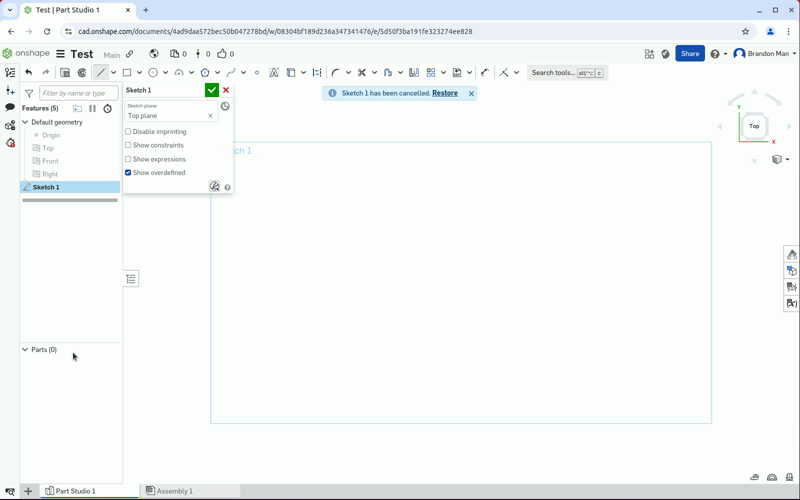
mouse_move(376, 339)
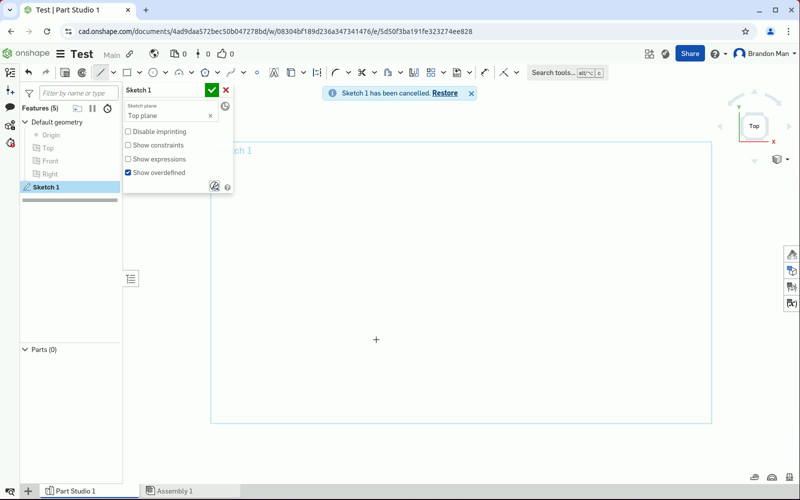
click(376, 339)
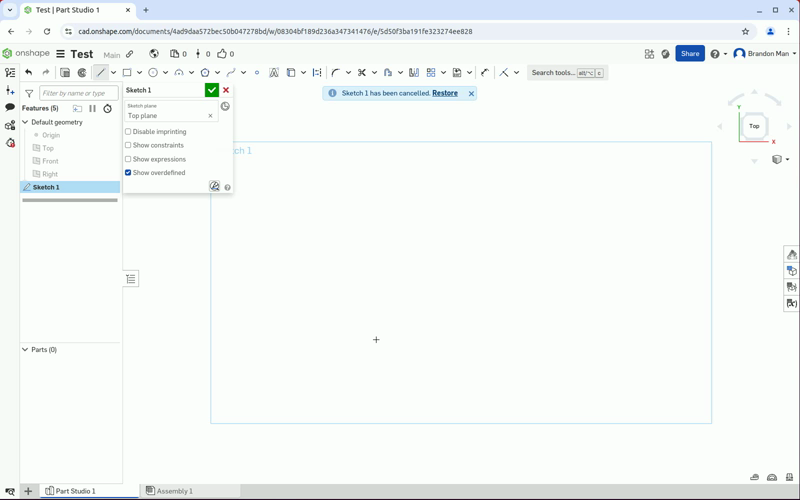
key_up(shift)
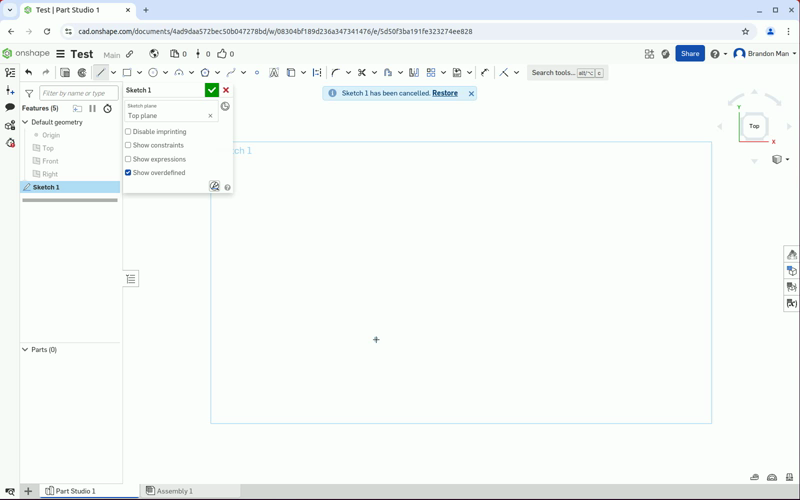
key_down(shift)
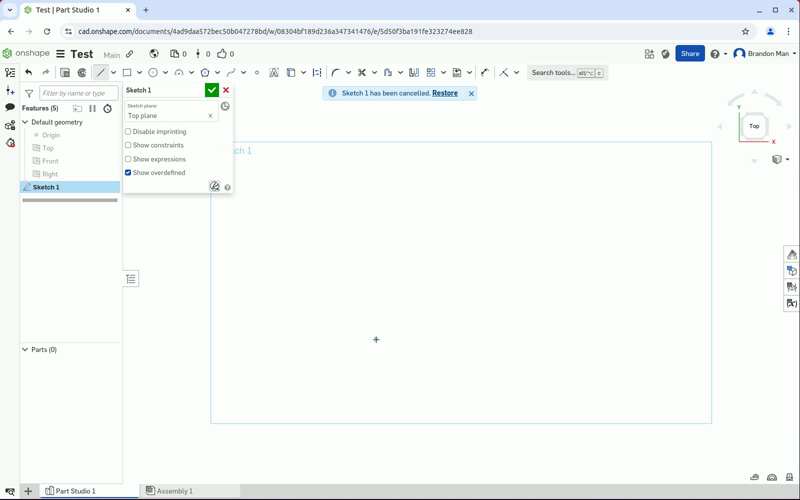
mouse_move(544, 339)
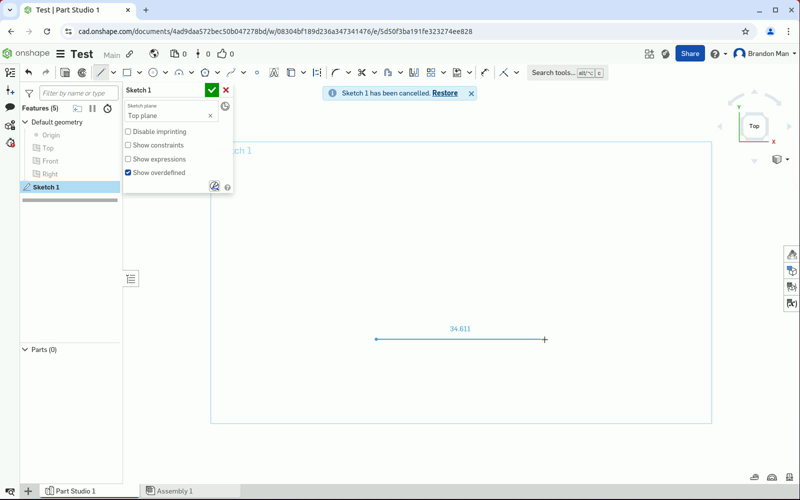
click(544, 339)
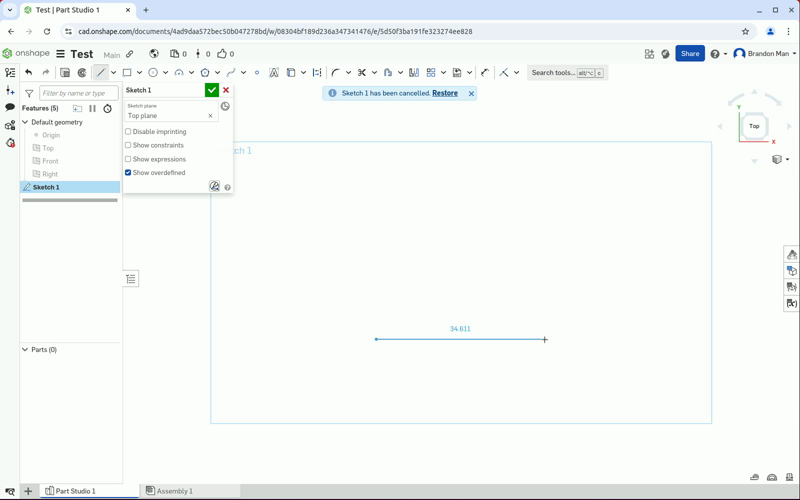
key_up(shift)
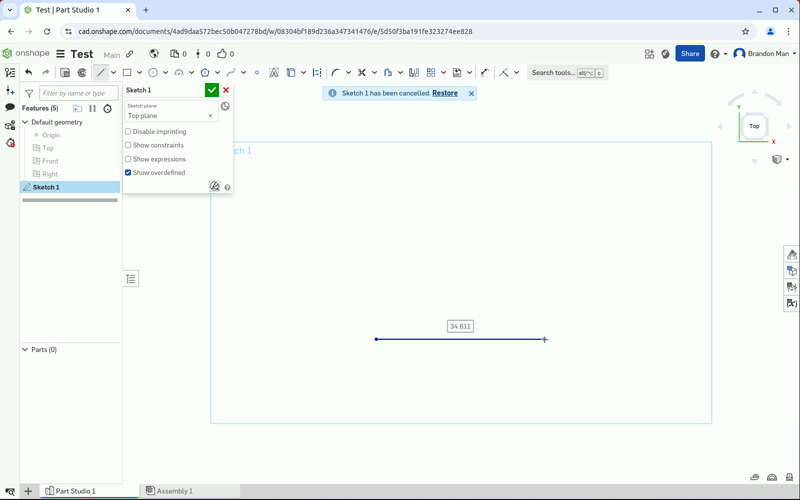
key_down(shift)
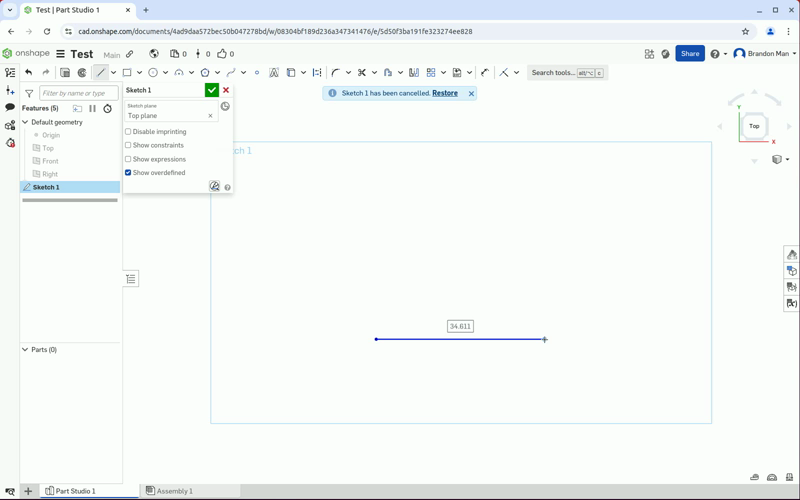
mouse_move(544, 227)
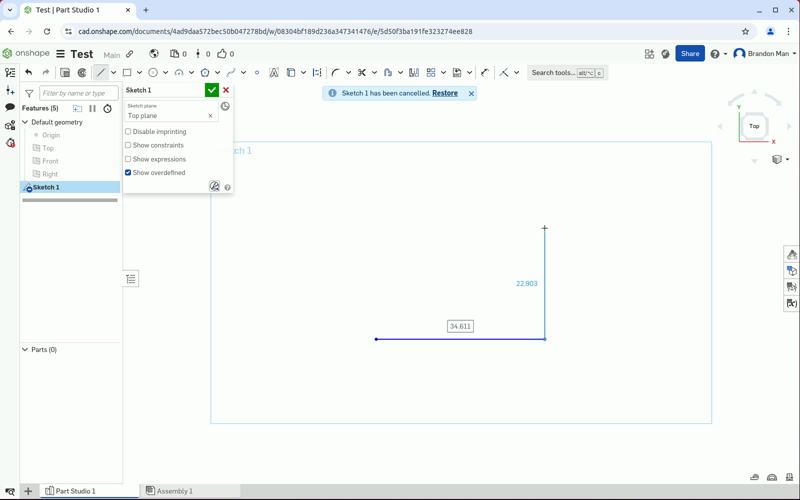
click(544, 227)
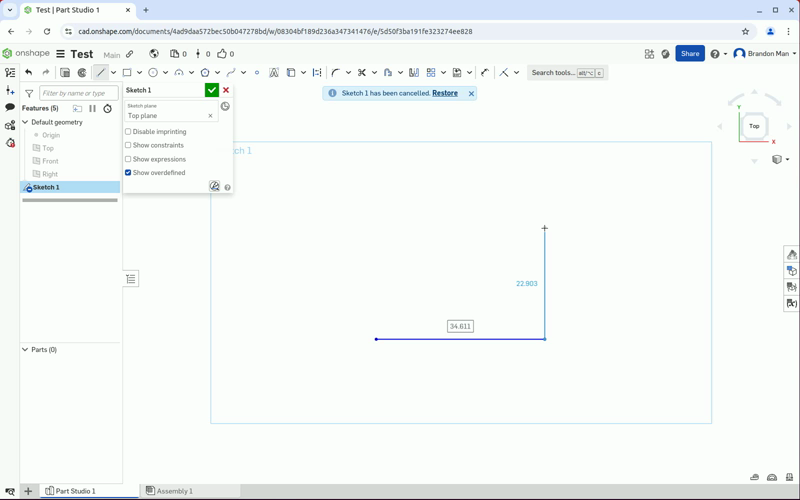
key_up(shift)
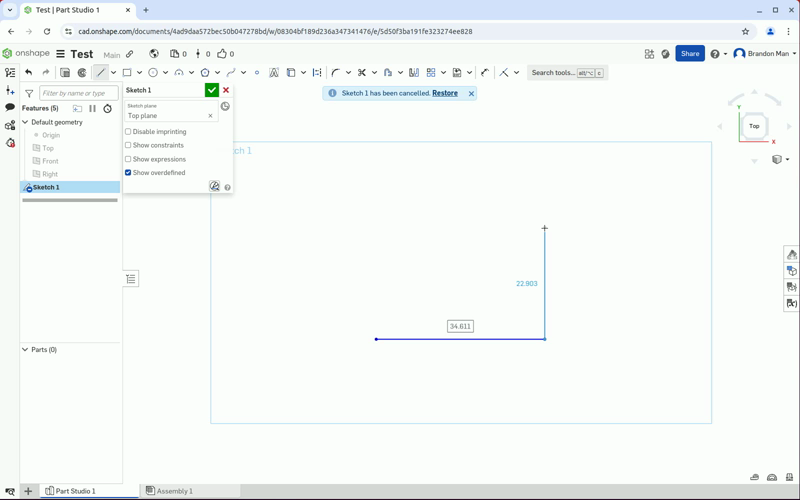
key_down(shift)
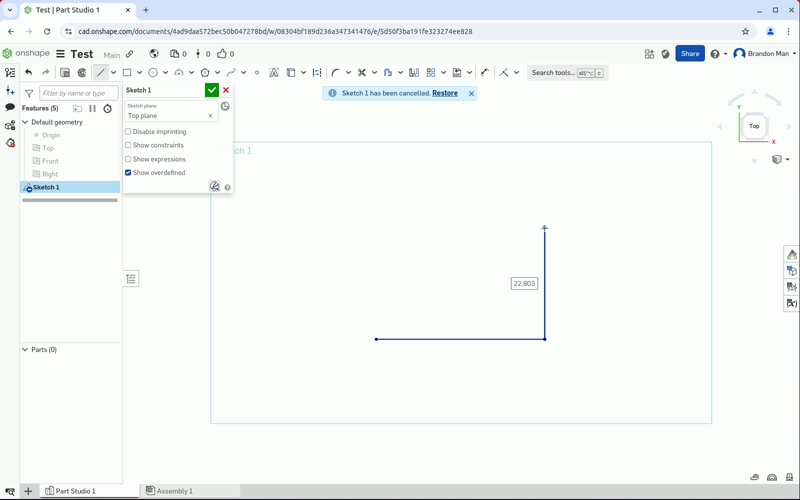
mouse_move(376, 227)
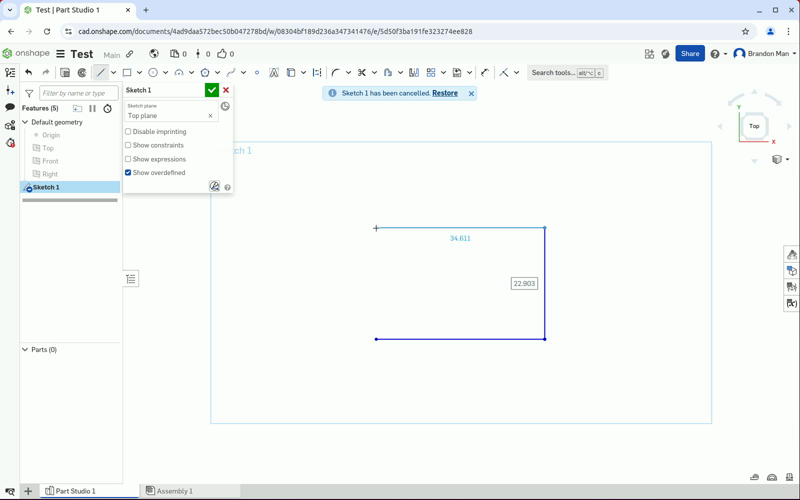
click(376, 227)
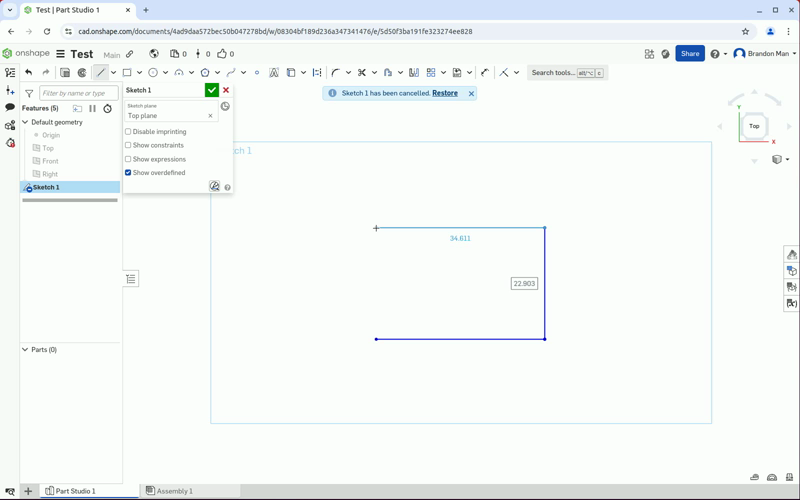
key_up(shift)
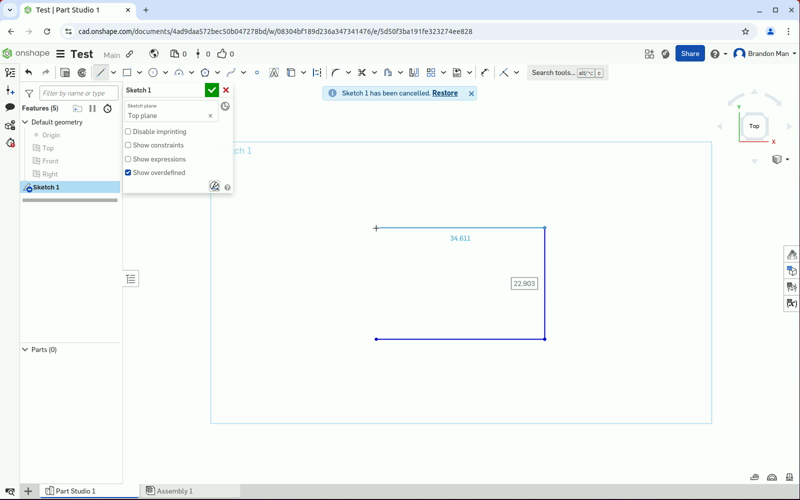
key_down(shift)
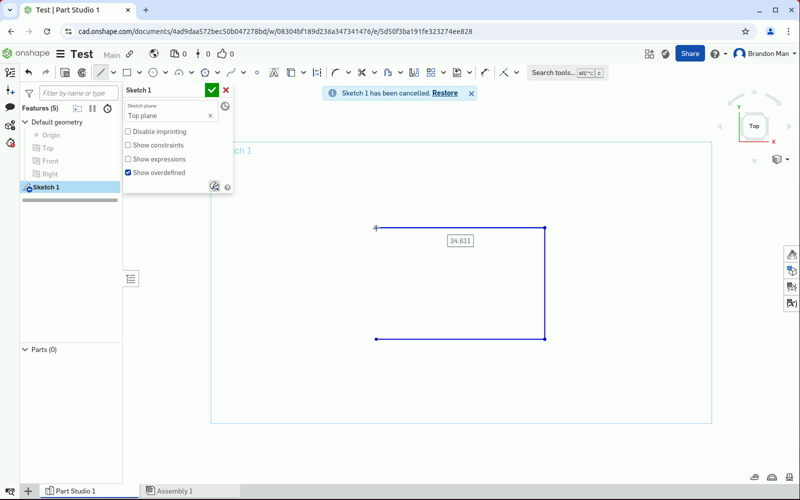
mouse_move(376, 339)
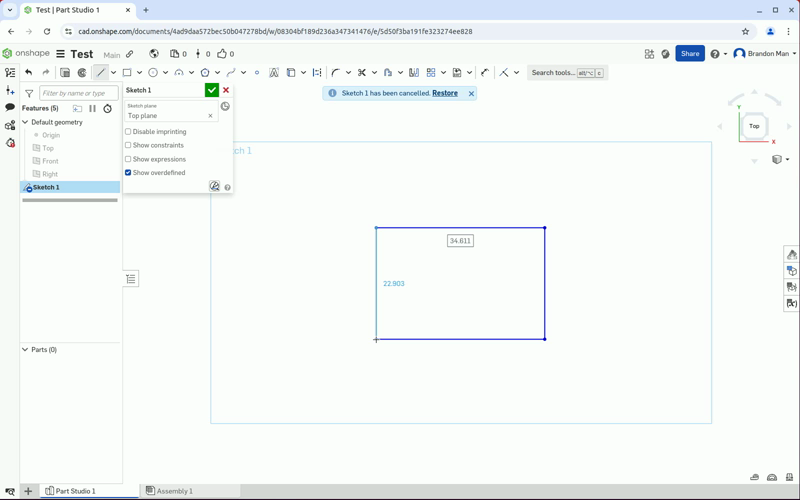
key_up(shift)
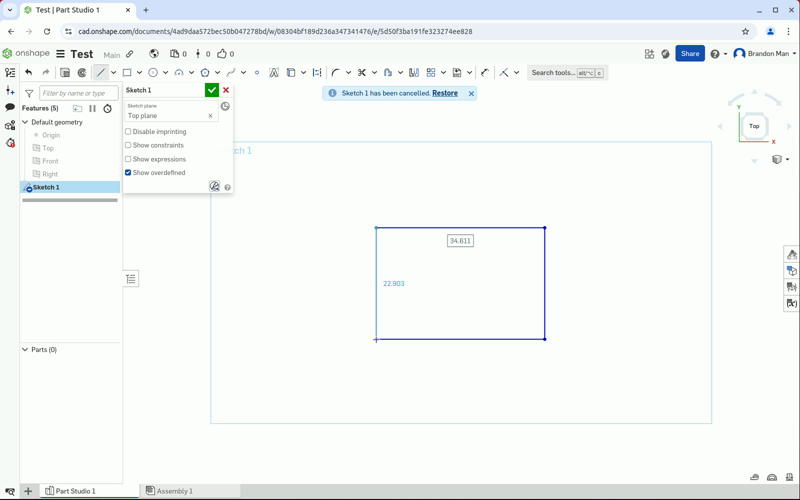
click(376, 339)
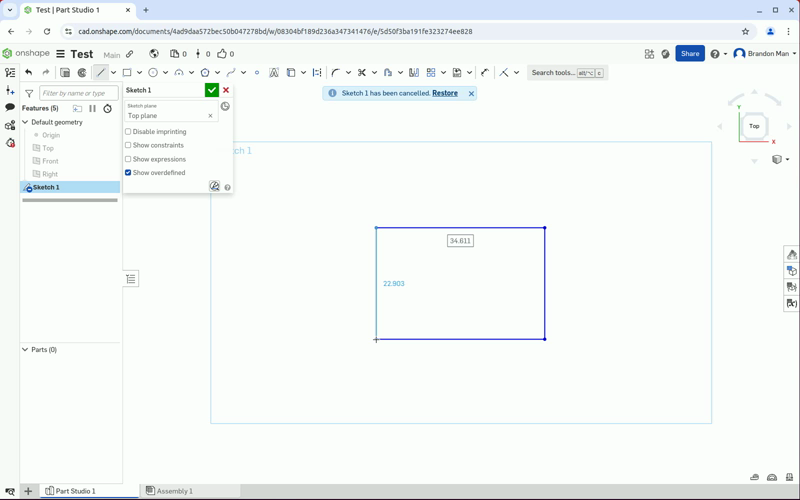
key(esc)
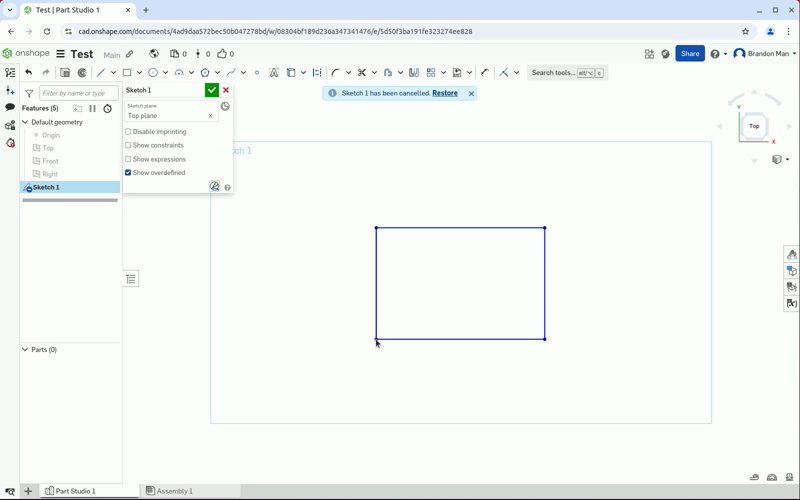
key(c)
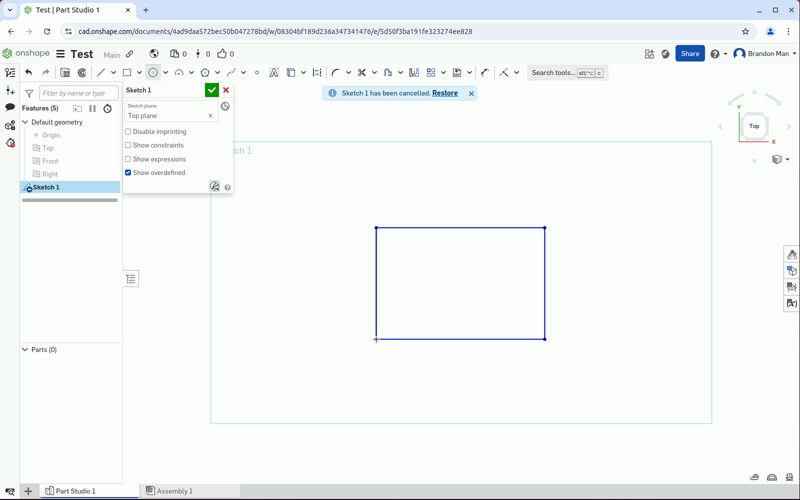
key_down(shift)
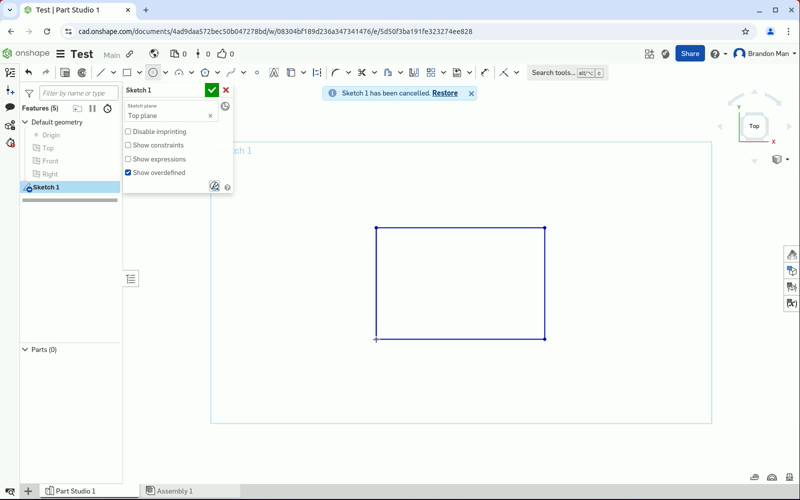
mouse_move(461, 282)
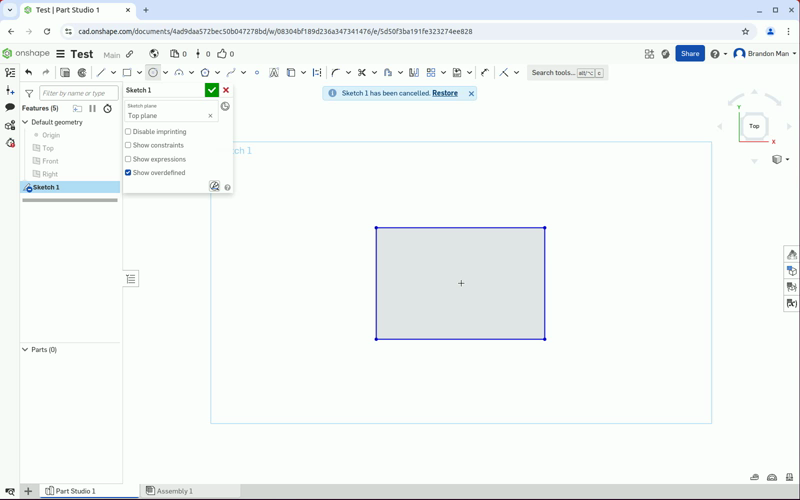
click(461, 282)
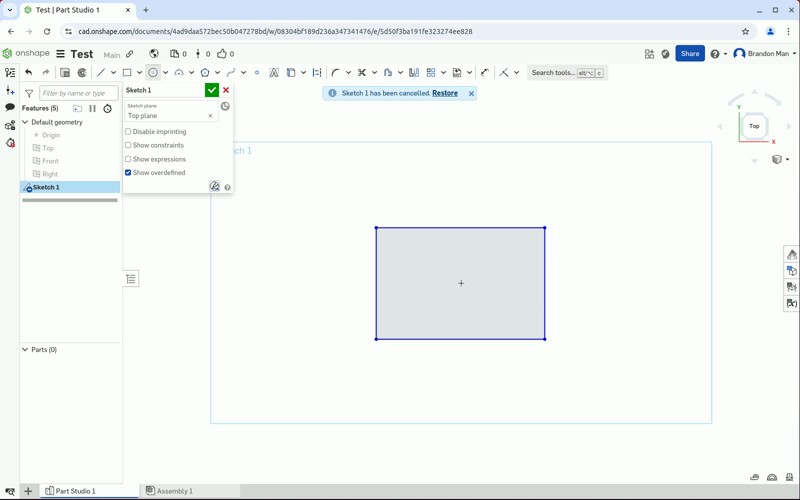
key_up(shift)
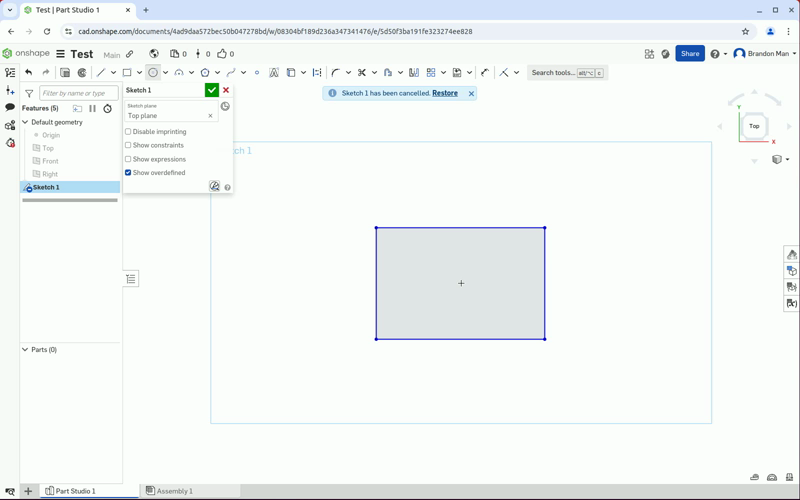
mouse_move(489, 282)
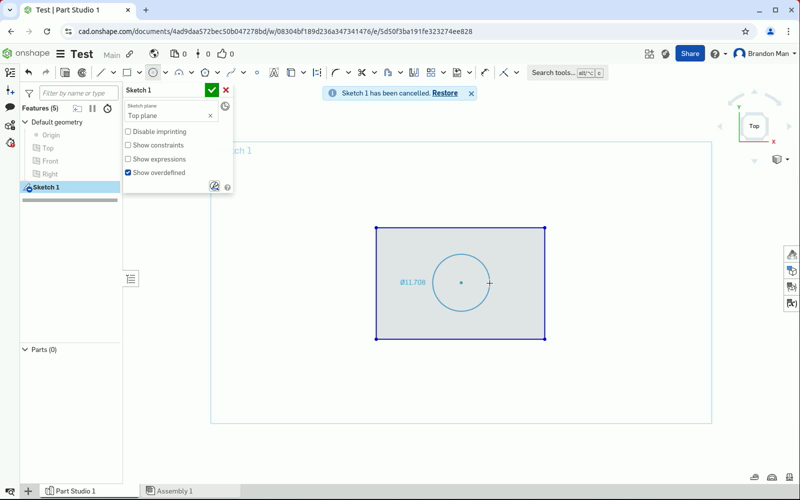
click(489, 282)
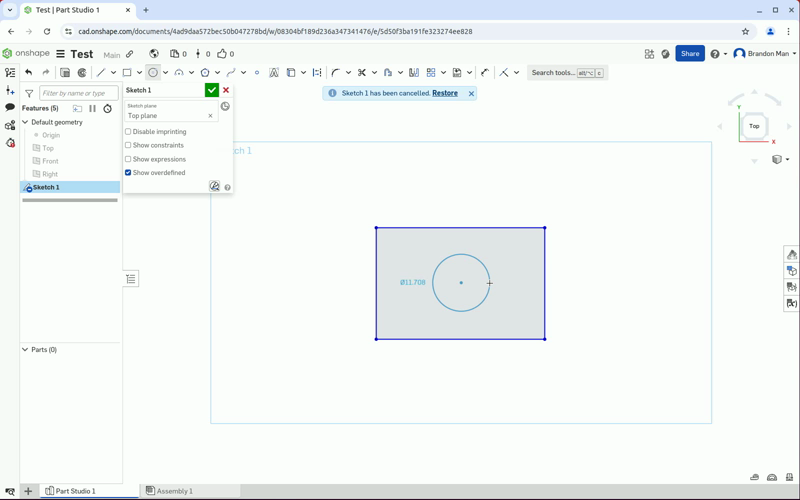
key(esc)
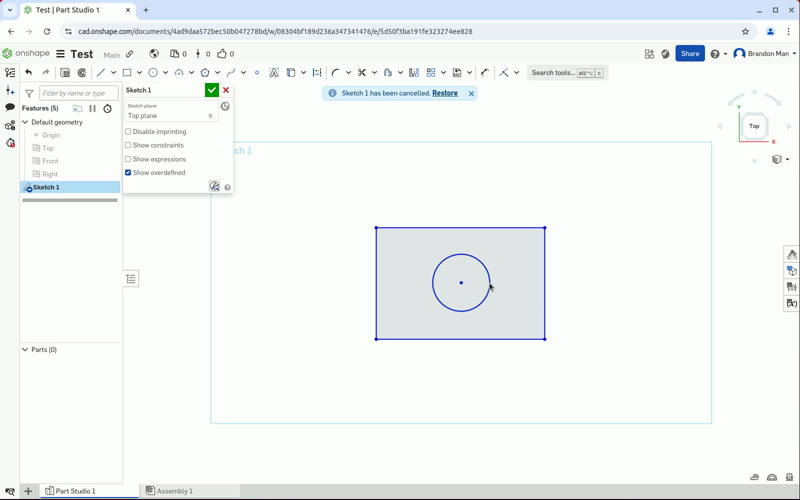
mouse_move(499, 273)
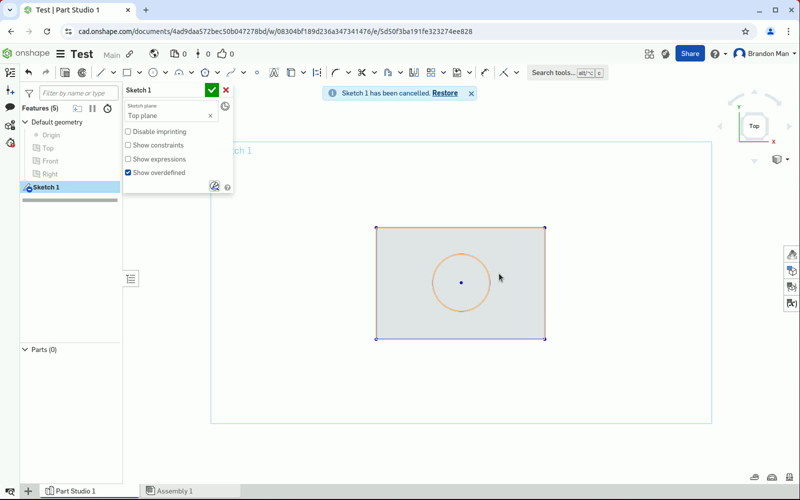
click(499, 273)
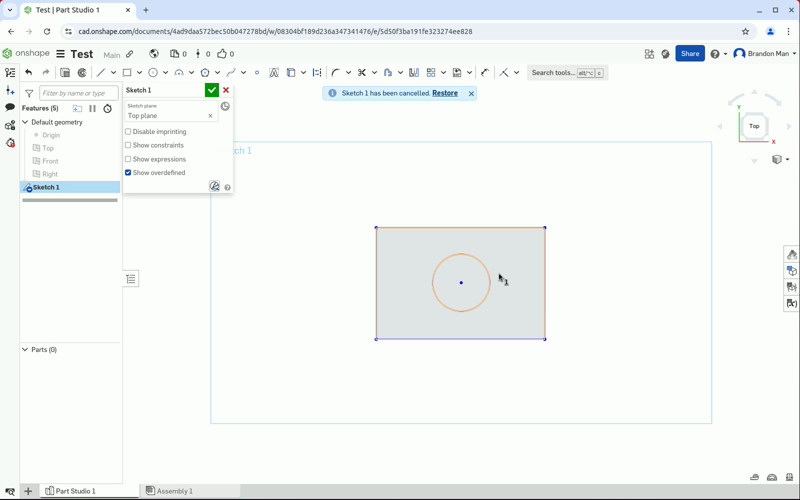
mouse_move(73, 352)
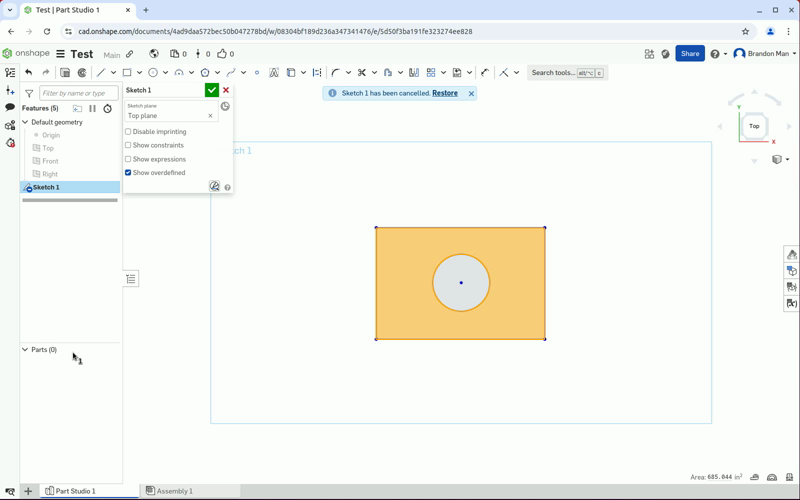
key(shift+y)
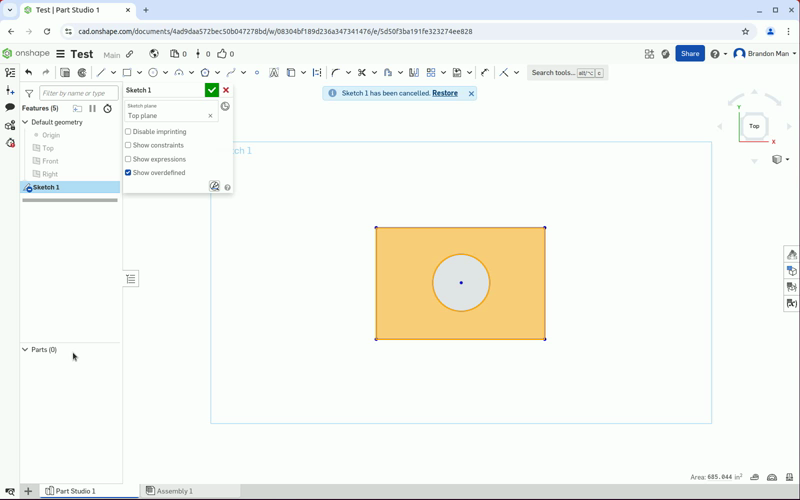
key(shift+e)
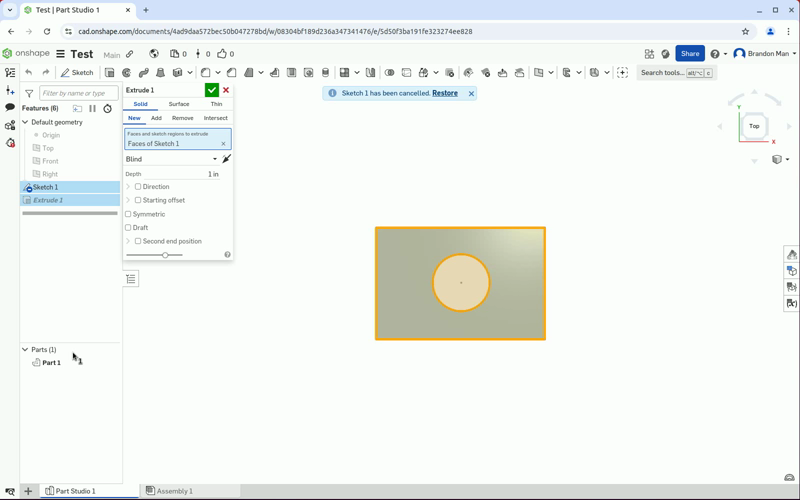
mouse_move(143, 106)
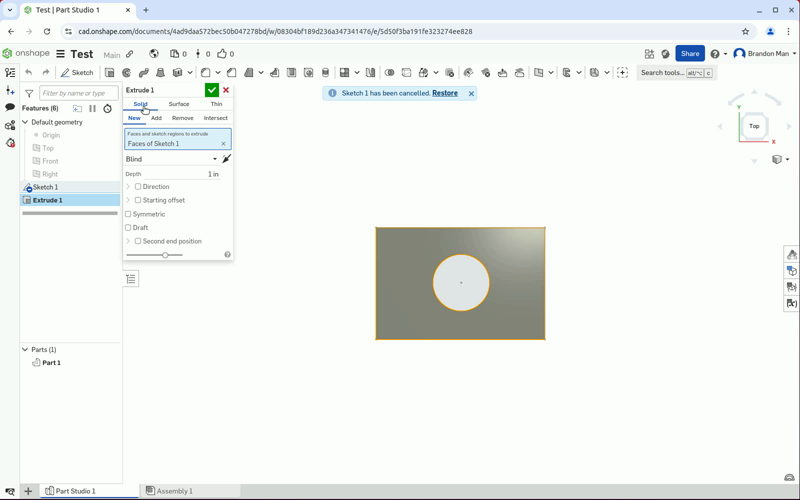
click(143, 106)
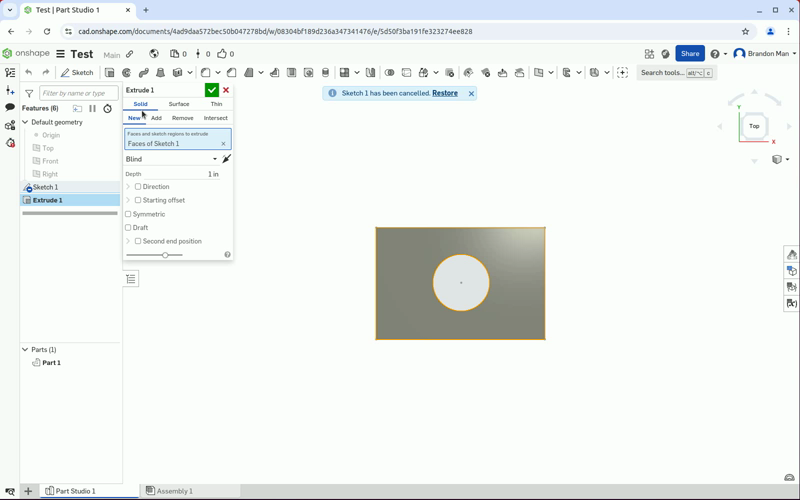
mouse_move(137, 120)
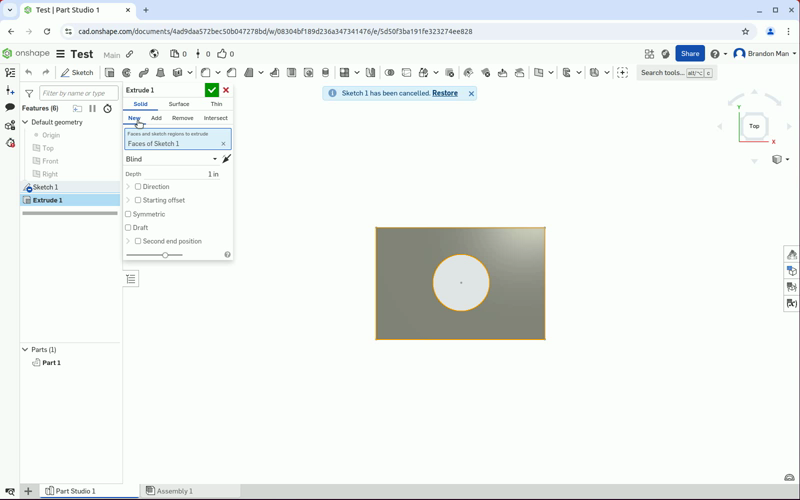
click(137, 120)
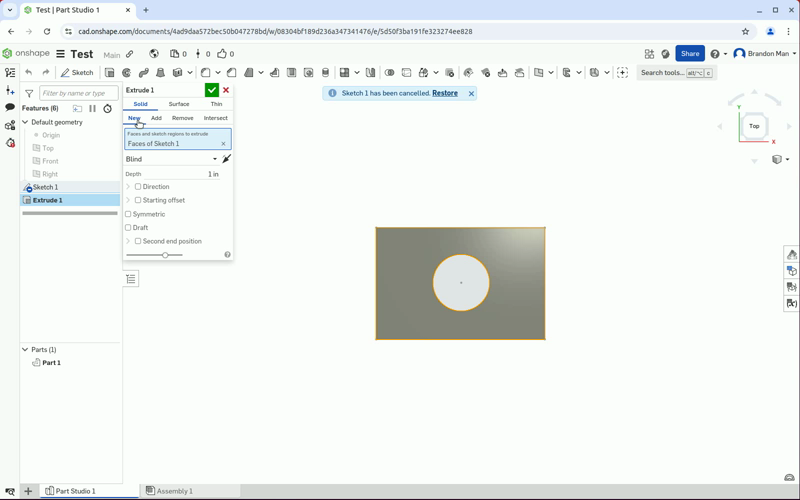
key(tab, 4)
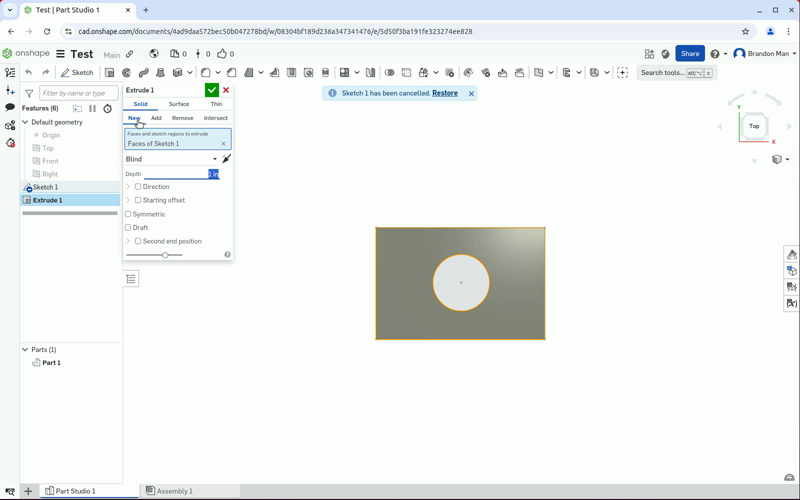
text(5.777)
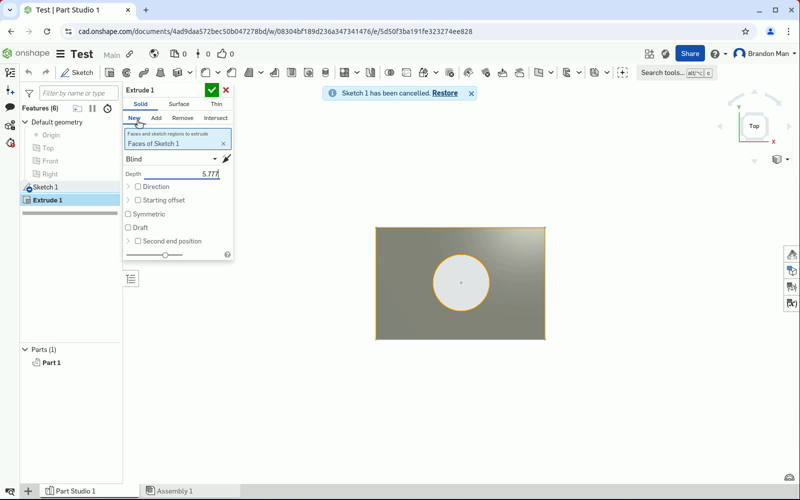
key(enter)
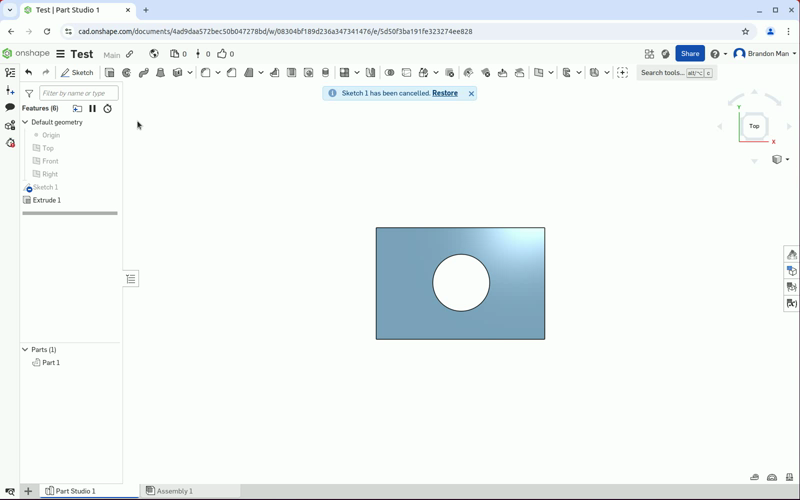
key(shift+h)
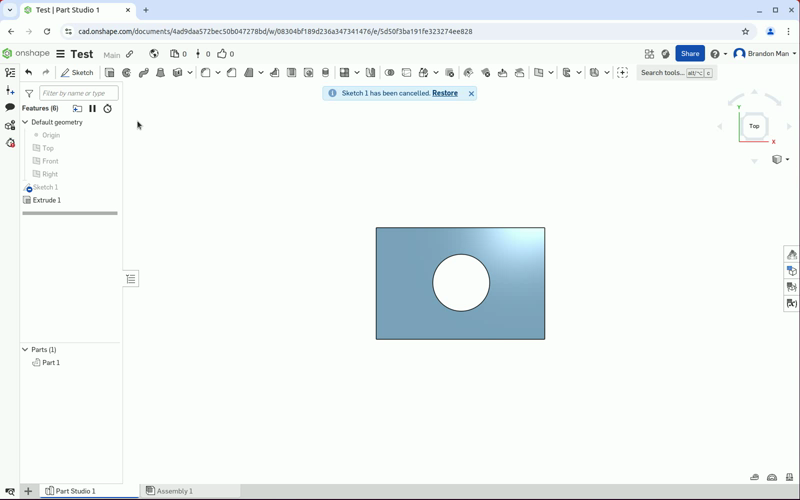
key(shift+h)
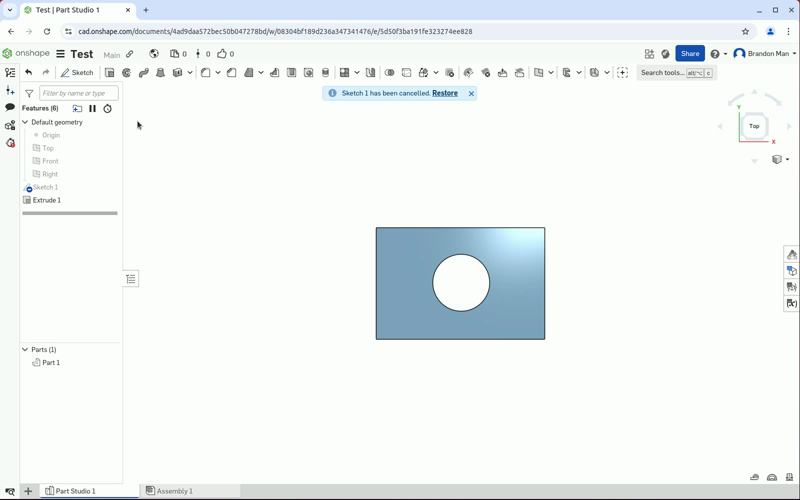
mouse_move(73, 189)
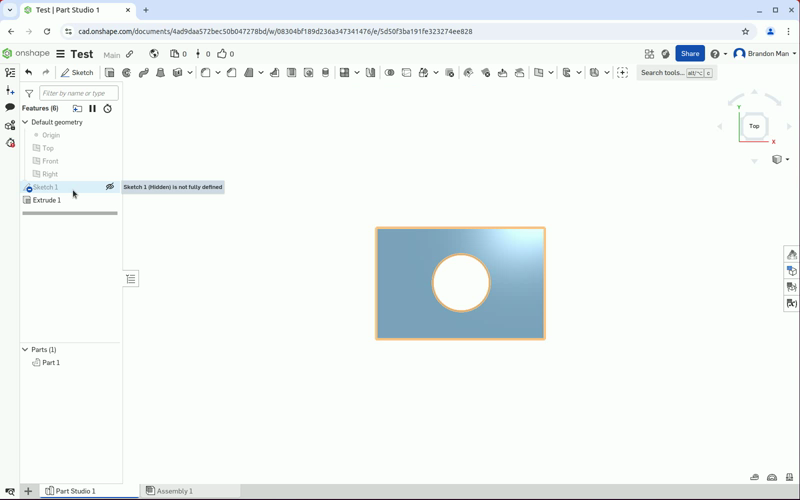
click(73, 189)
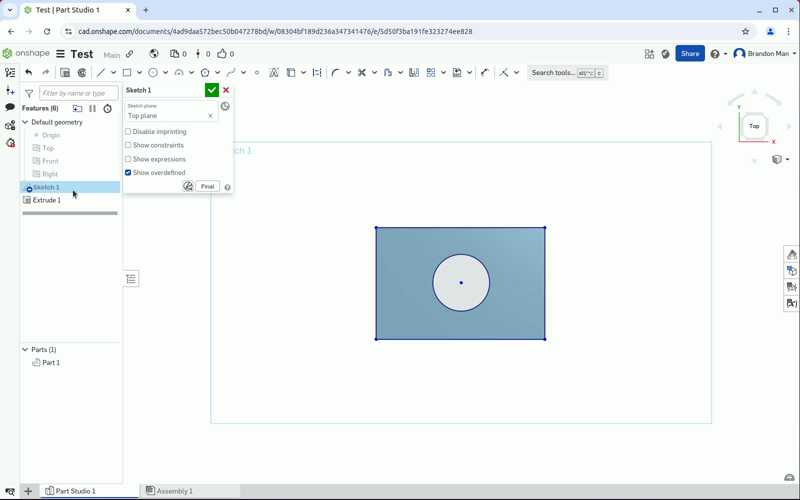
mouse_move(229, 92)
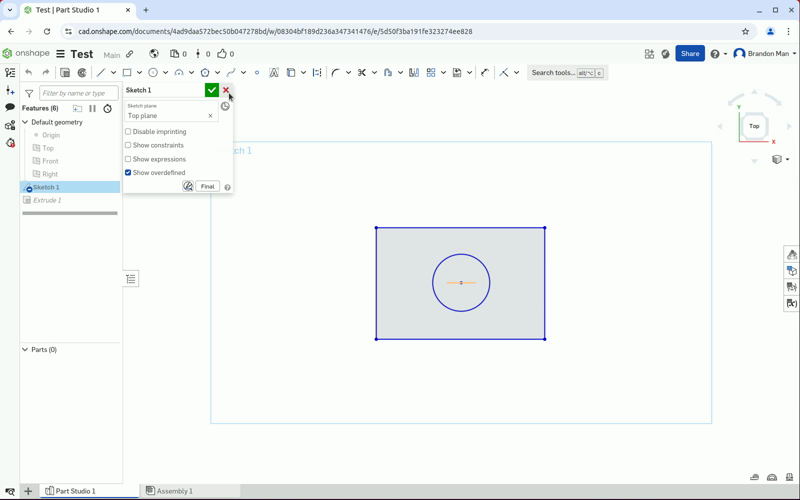
click(229, 92)
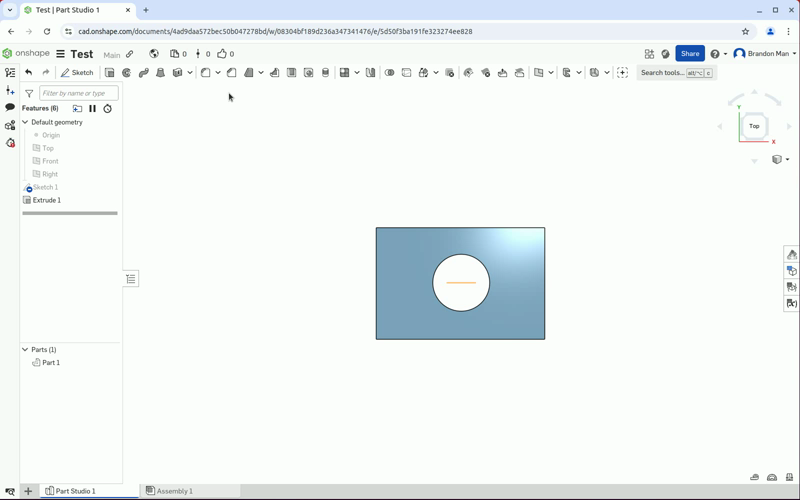
mouse_move(541, 75)
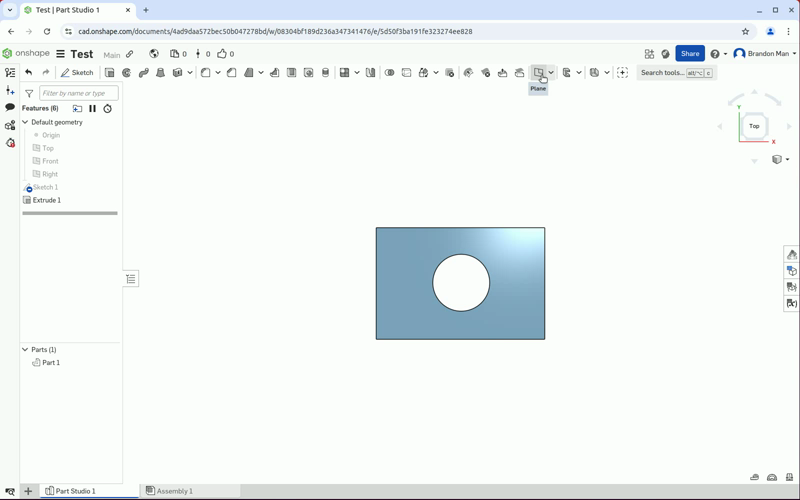
click(541, 75)
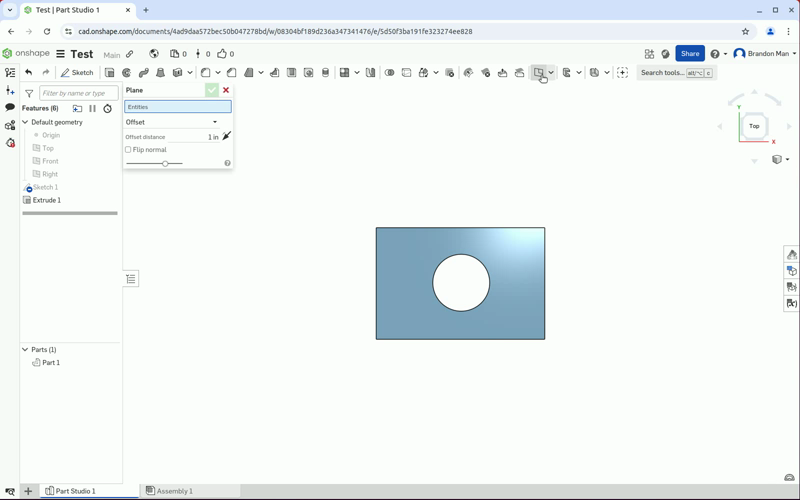
mouse_move(73, 150)
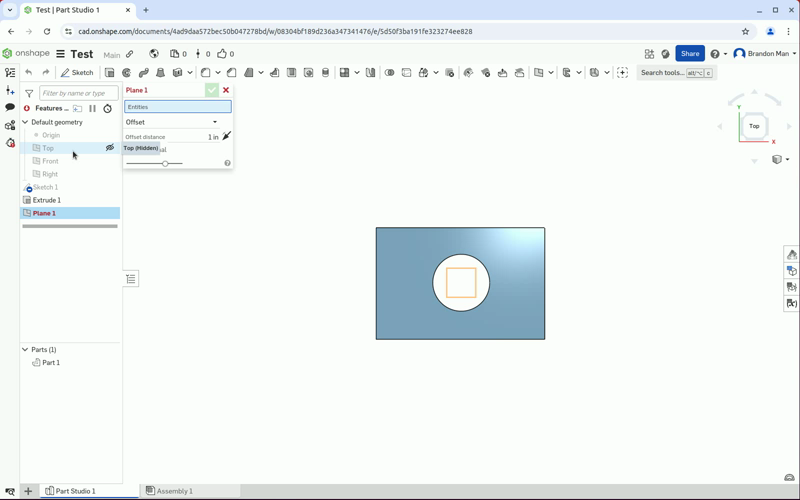
click(73, 150)
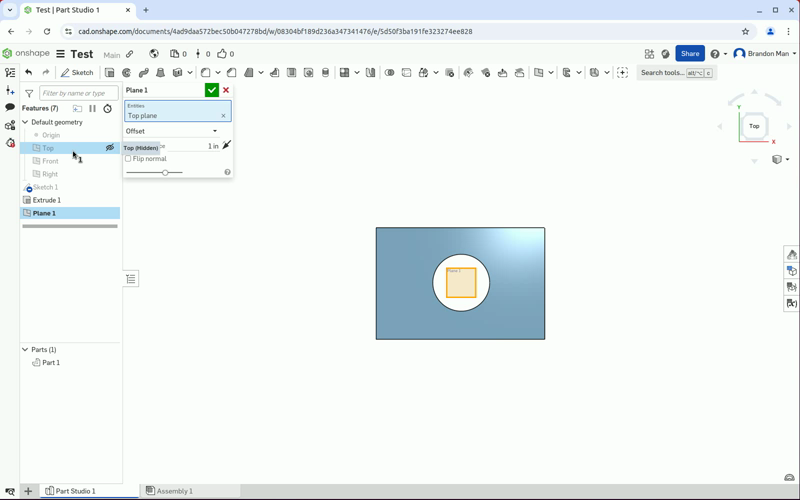
key(tab, 2)
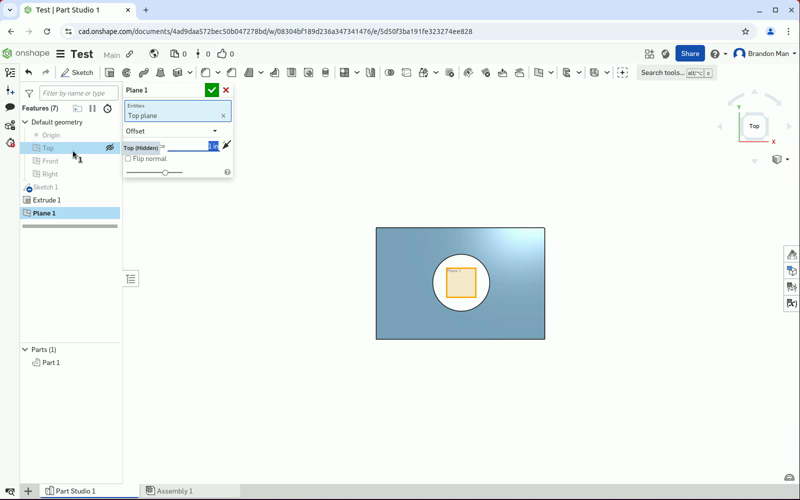
text(5.792)
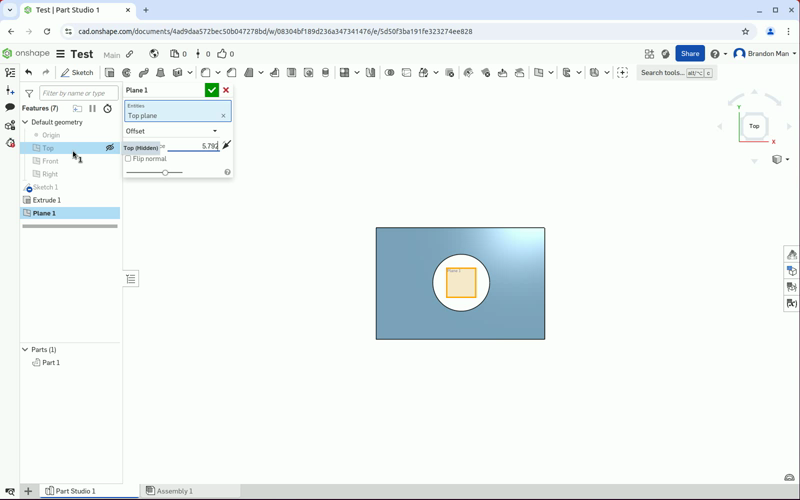
key(enter, 2)
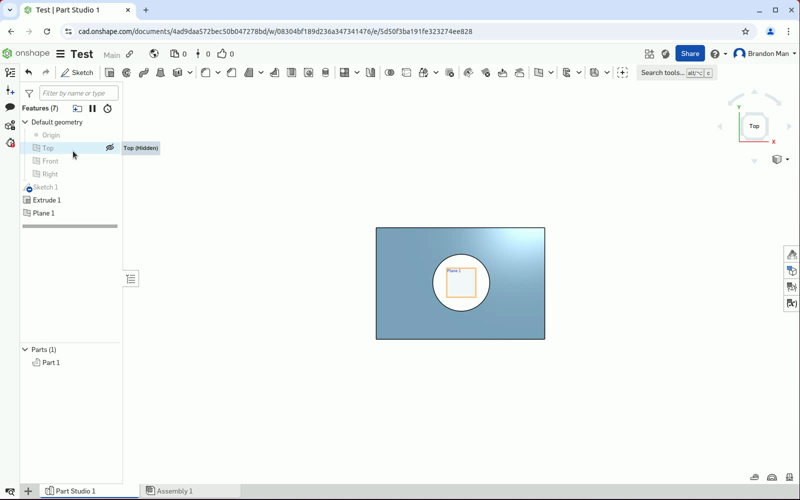
key(shift+s)
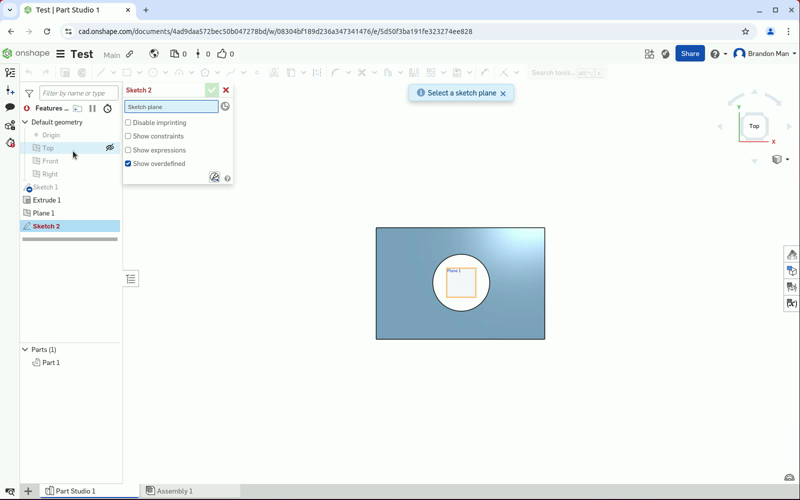
mouse_move(73, 215)
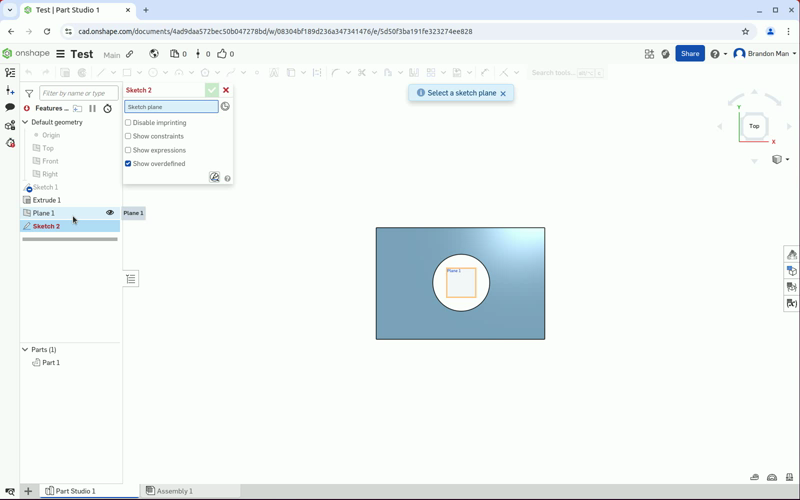
click(73, 215)
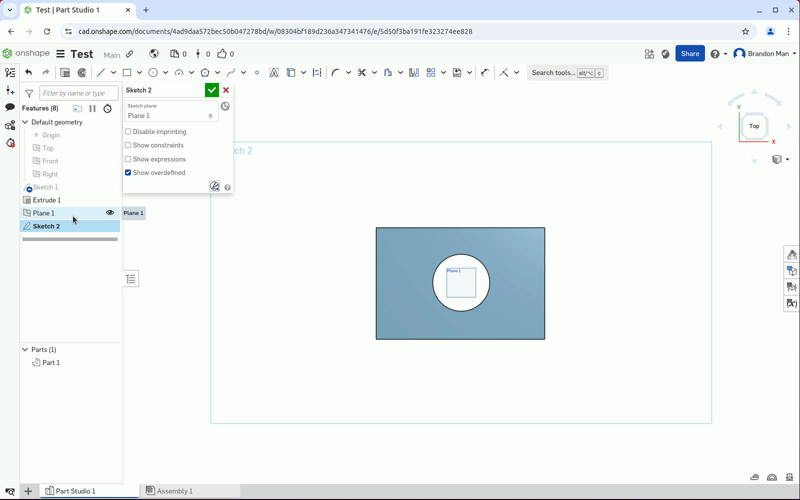
mouse_move(73, 352)
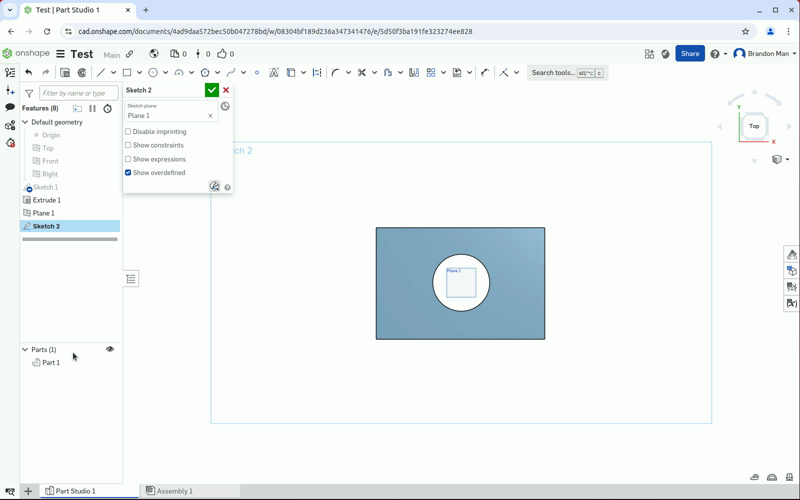
key(y)
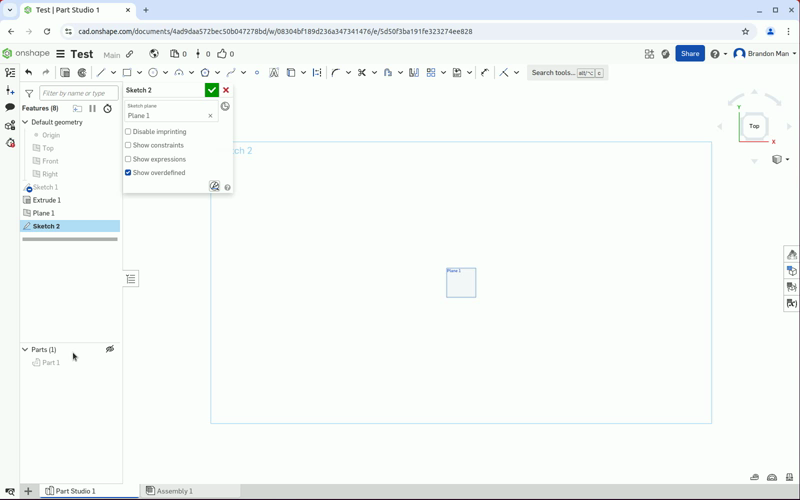
key(l)
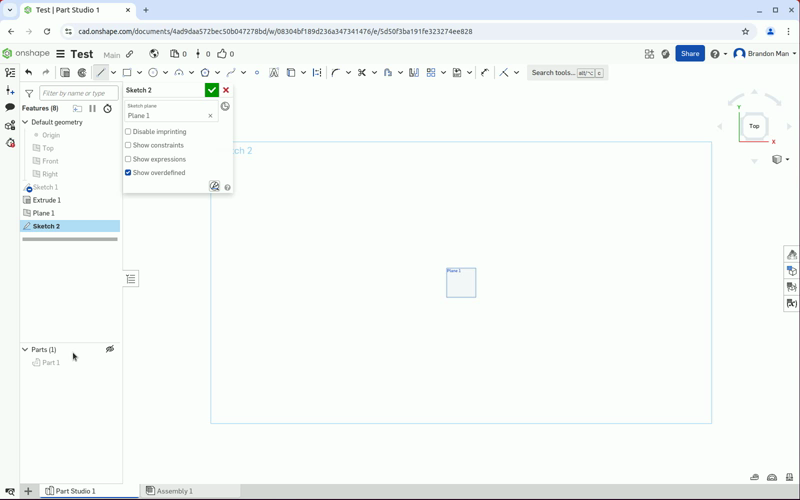
key_down(shift)
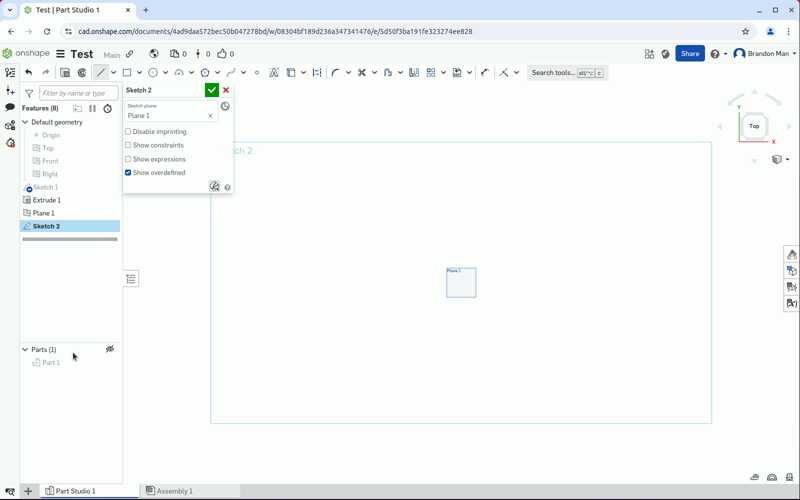
mouse_move(398, 339)
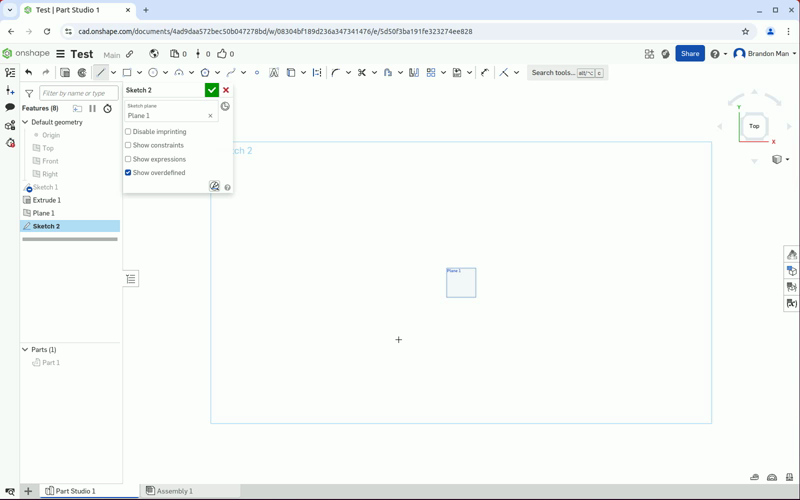
click(398, 339)
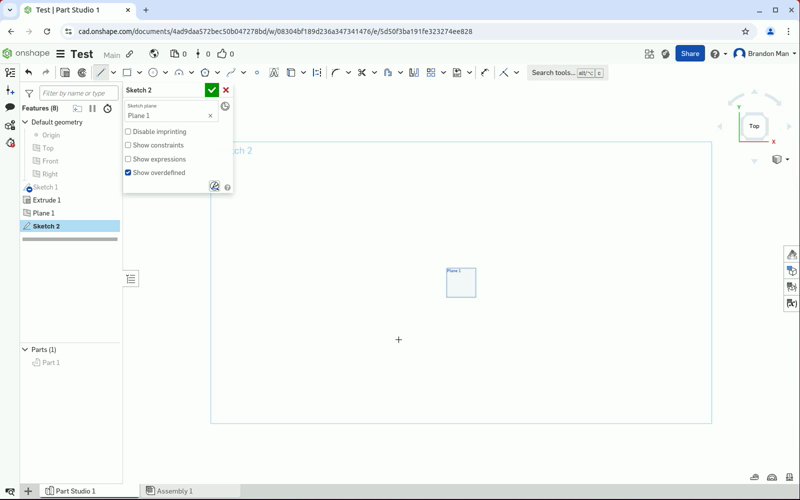
key_up(shift)
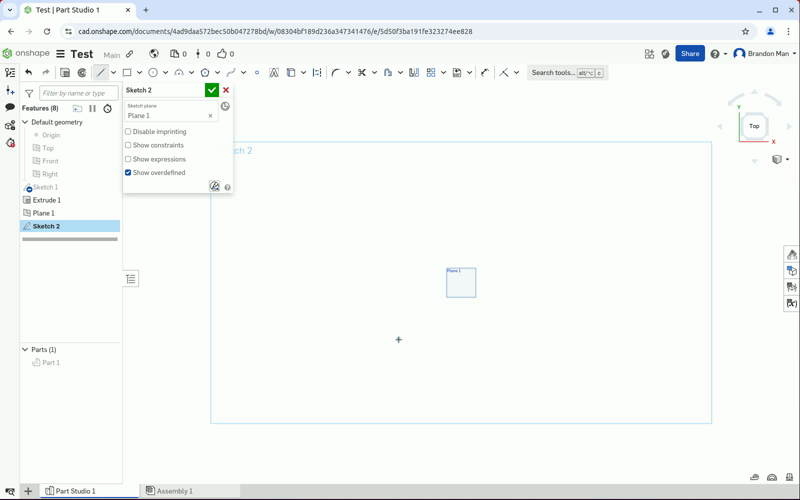
key_down(shift)
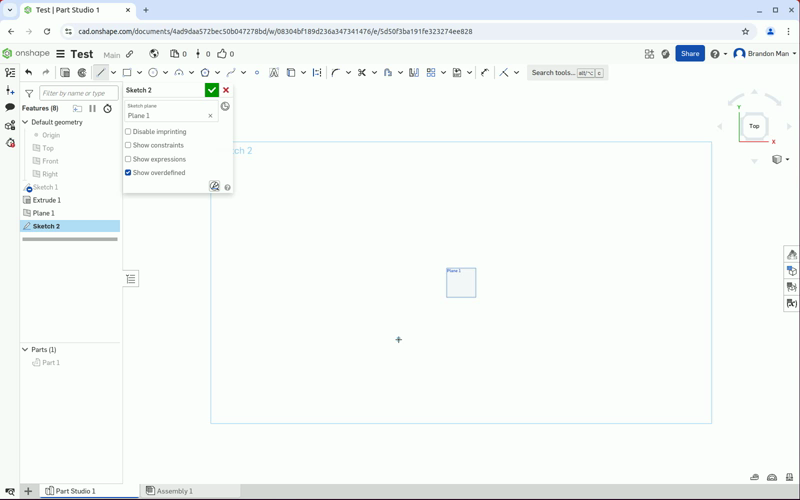
mouse_move(428, 339)
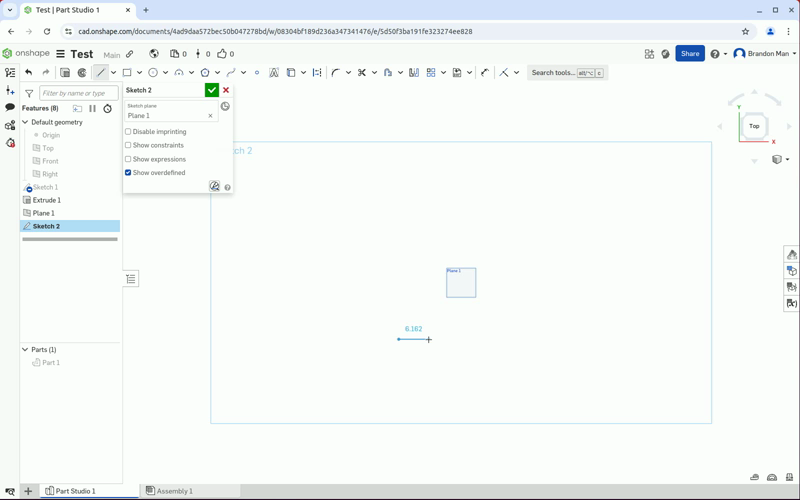
mouse_move(401, 339)
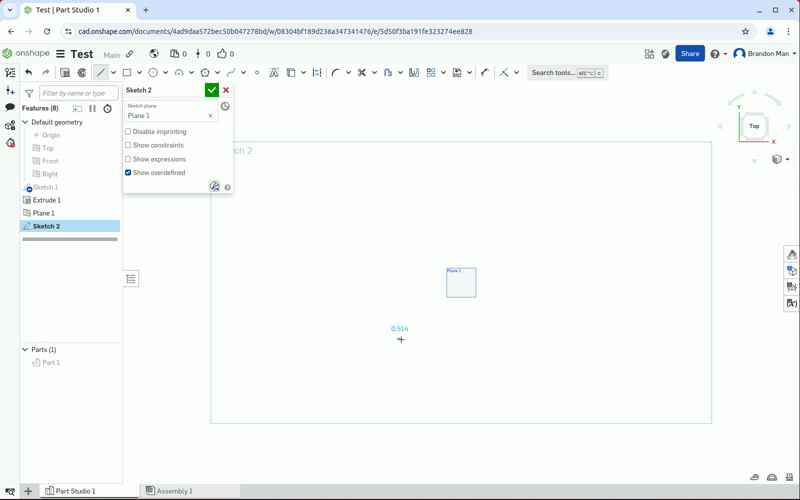
scroll(6)
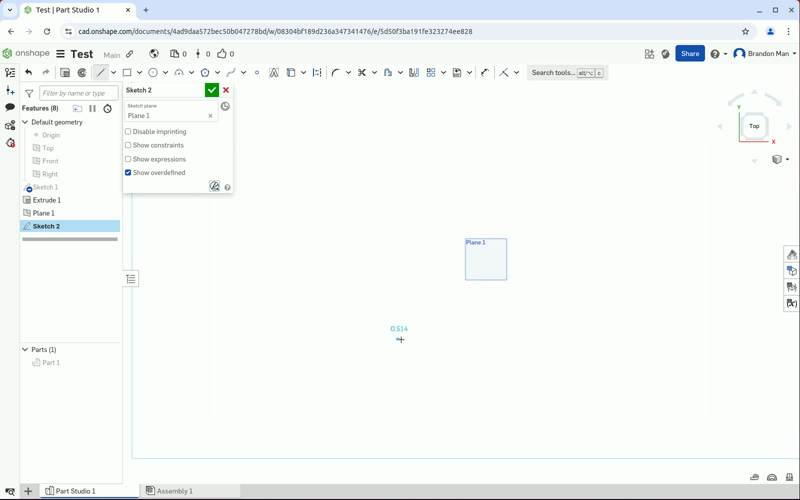
scroll(6)
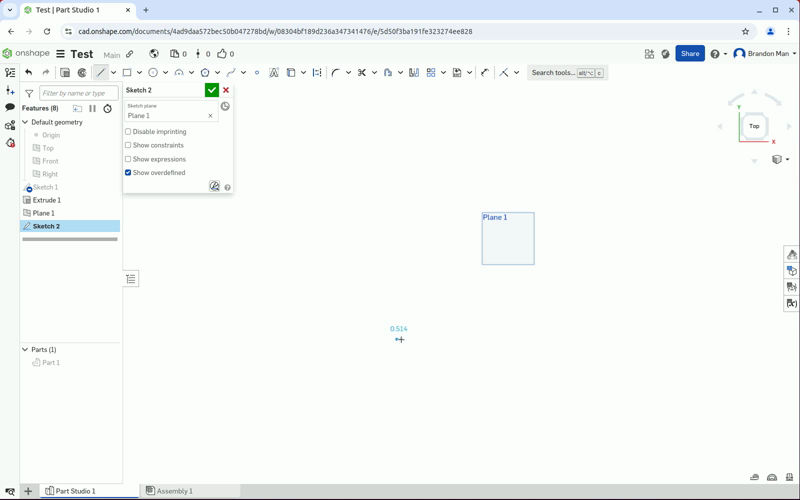
scroll(6)
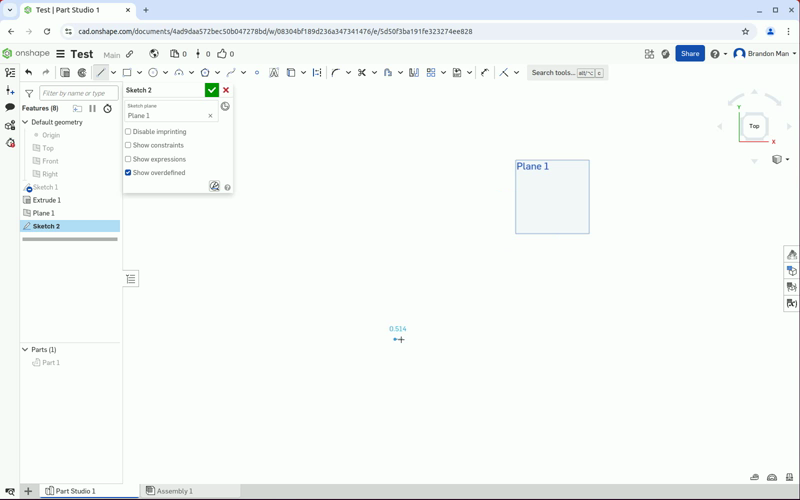
scroll(6)
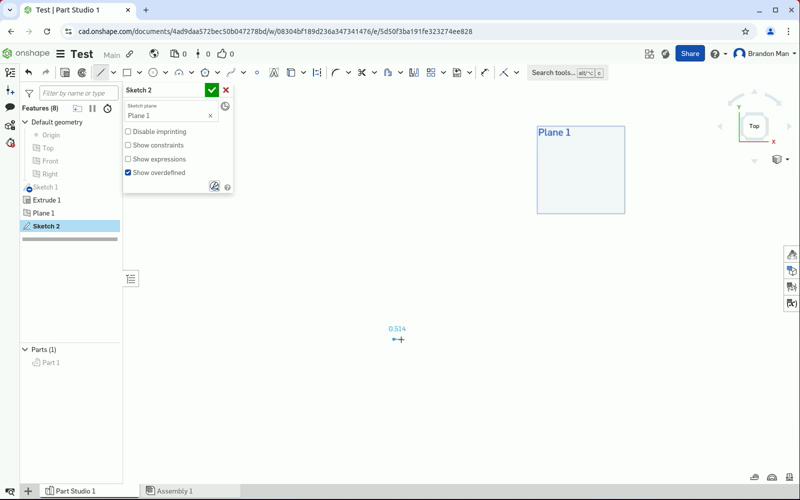
scroll(6)
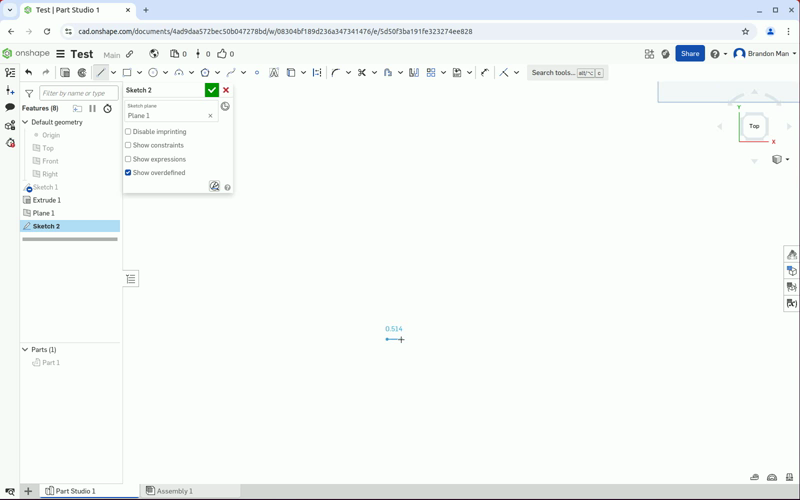
scroll(6)
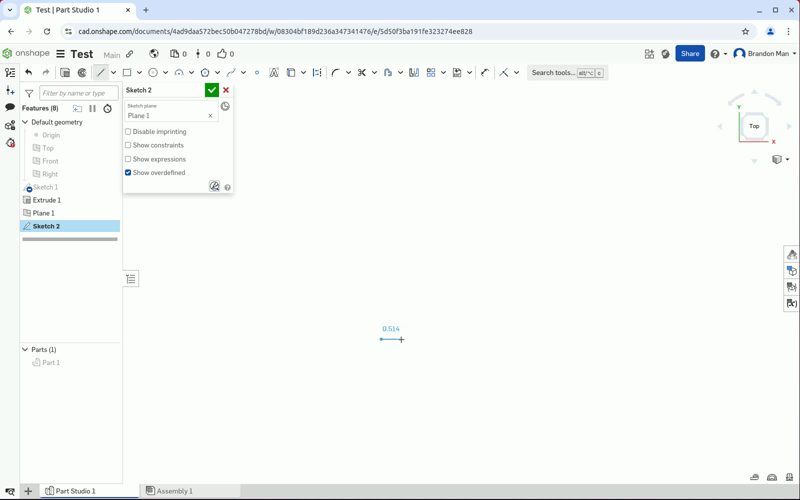
scroll(6)
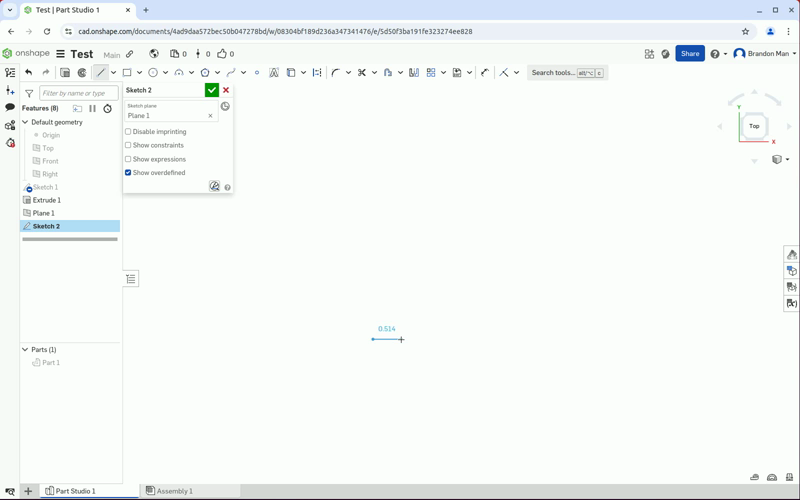
click(401, 339)
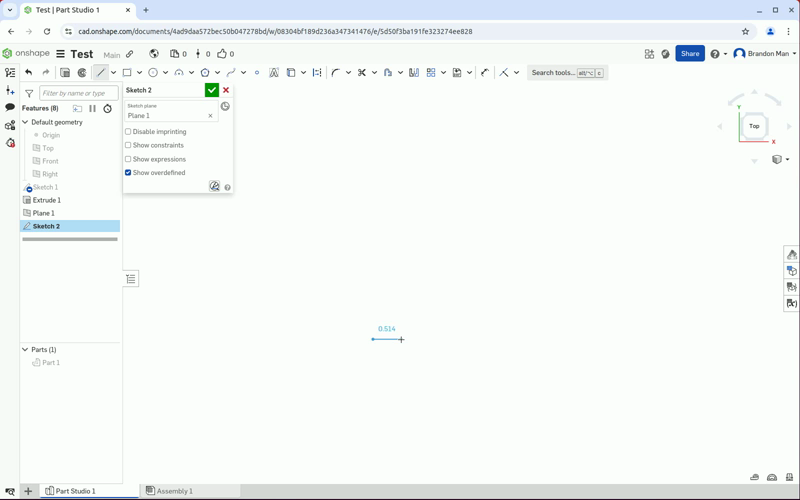
scroll(-6)
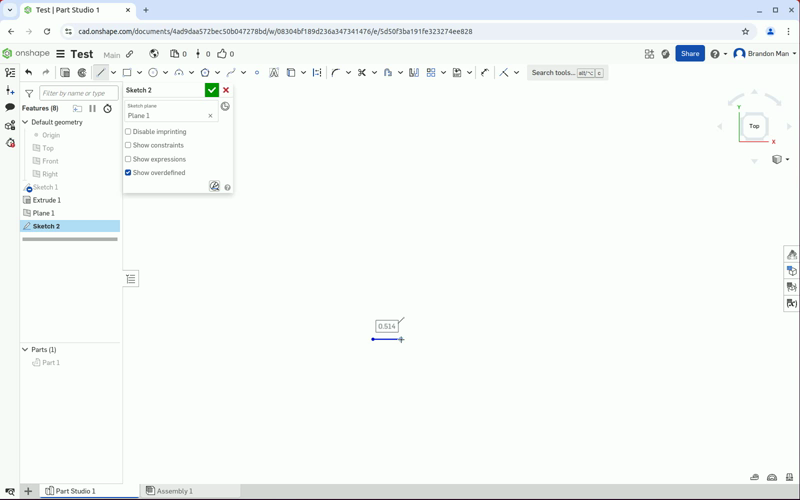
scroll(-6)
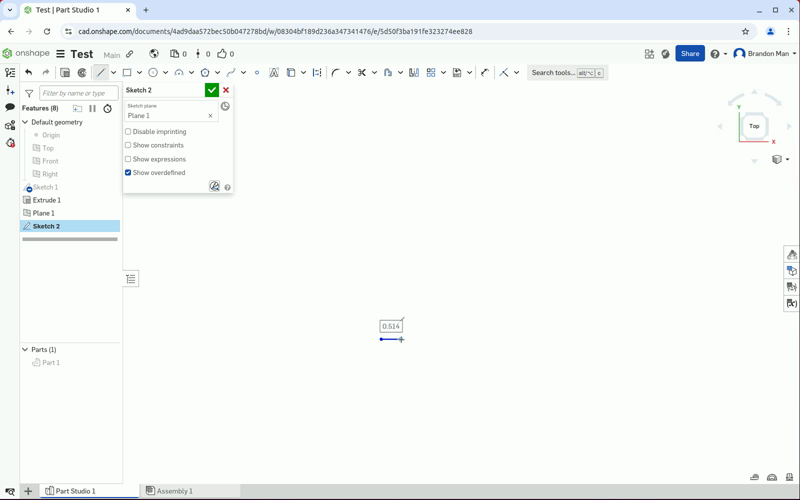
scroll(-6)
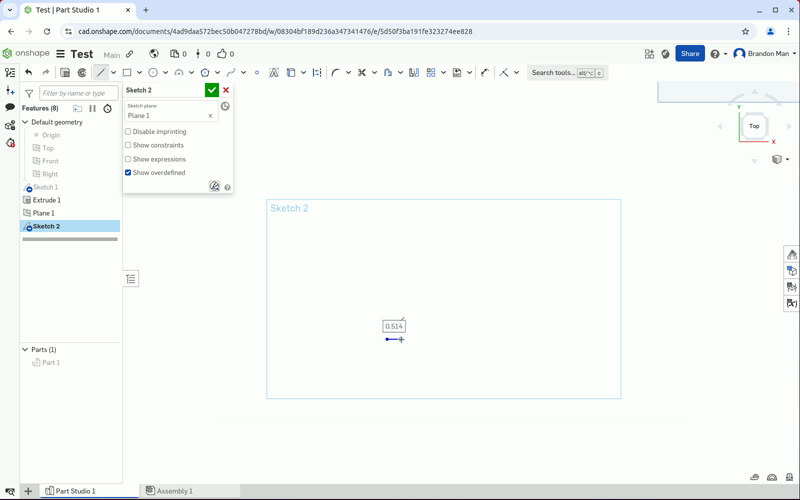
scroll(-6)
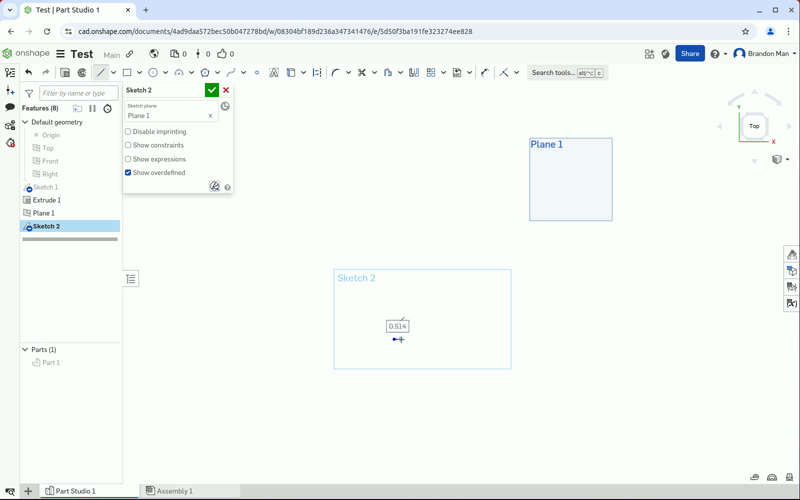
scroll(-6)
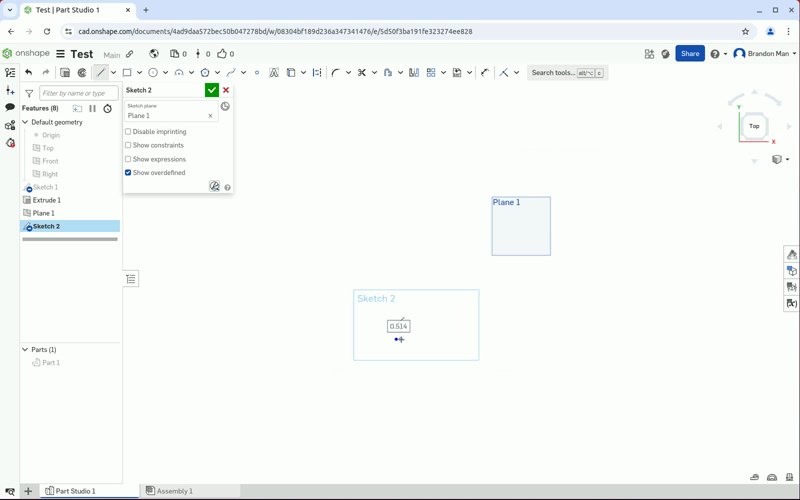
scroll(-6)
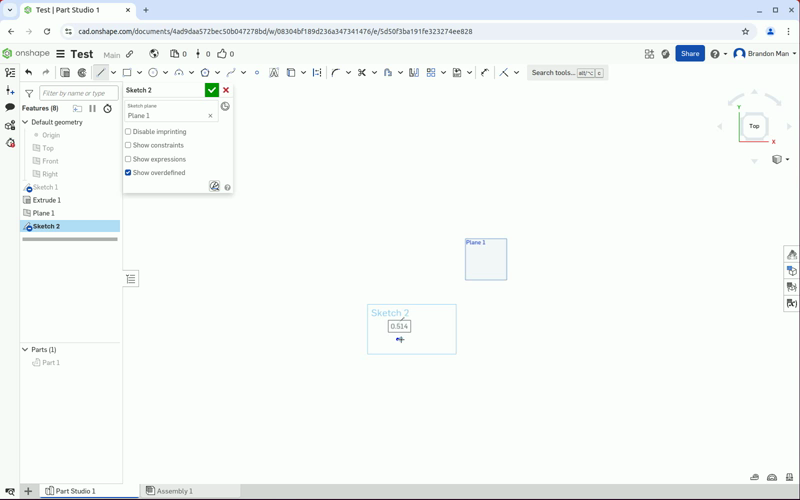
scroll(-6)
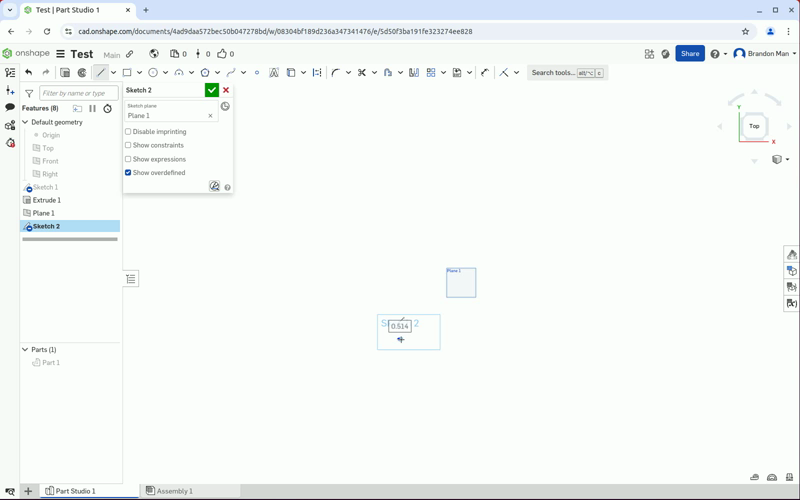
key_up(shift)
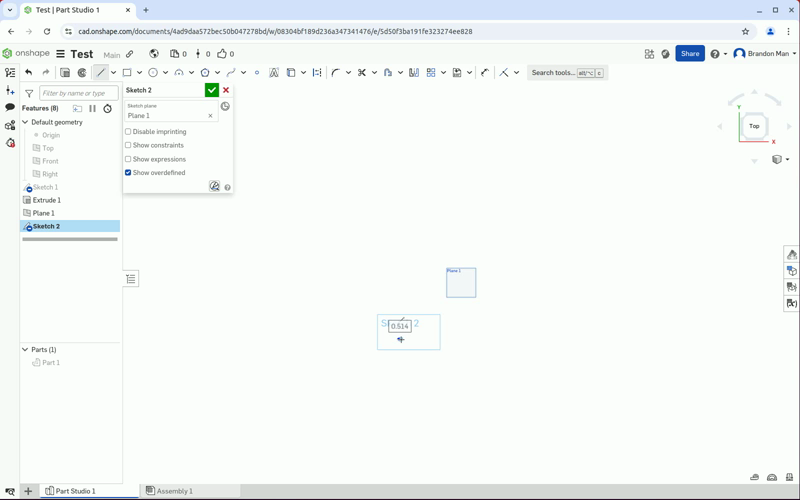
key_down(shift)
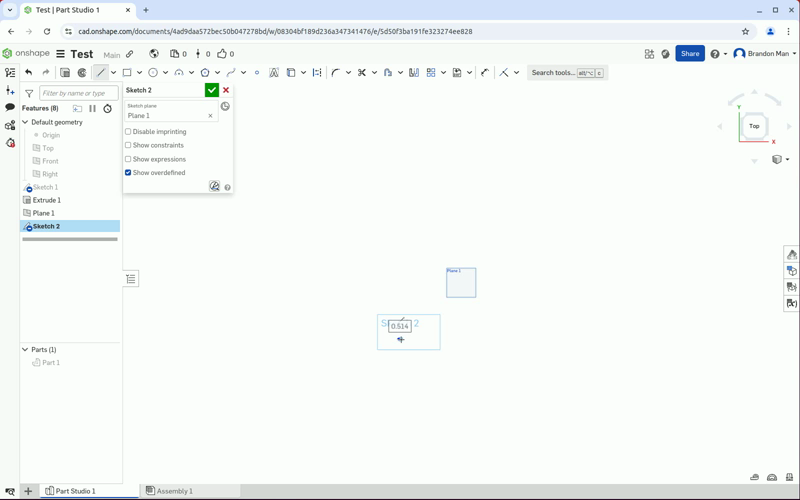
mouse_move(401, 226)
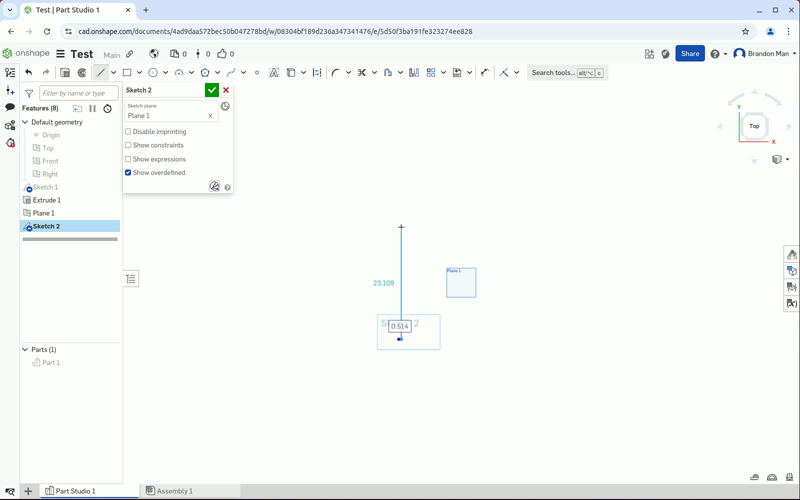
click(401, 226)
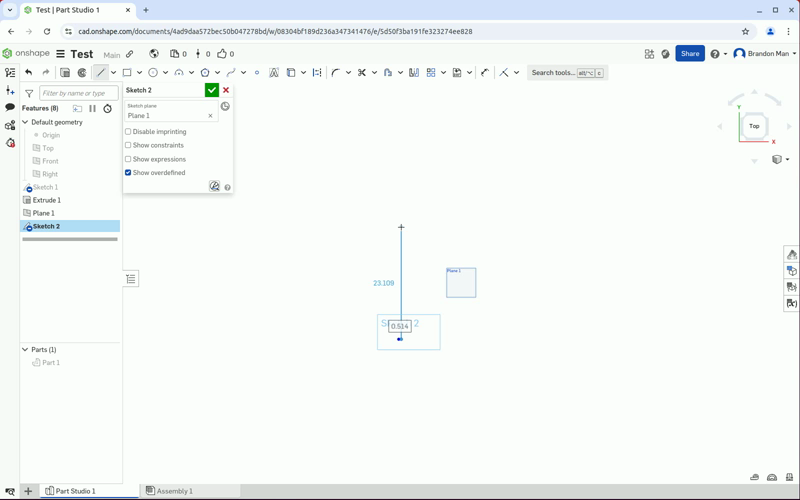
key_up(shift)
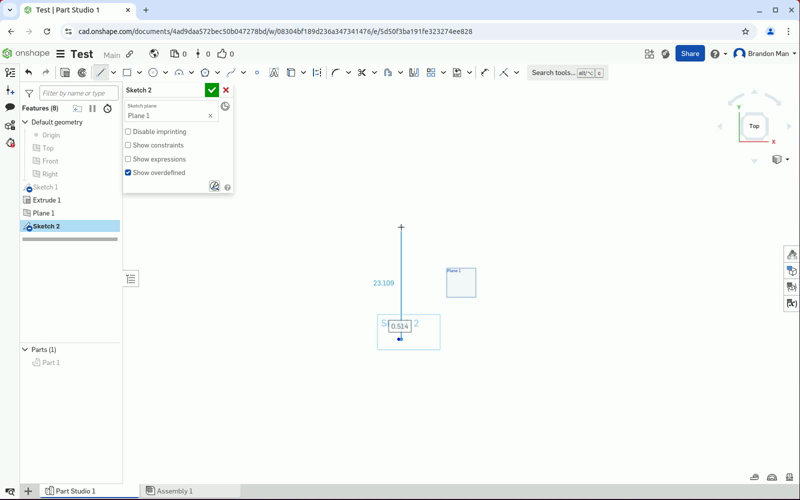
key_down(shift)
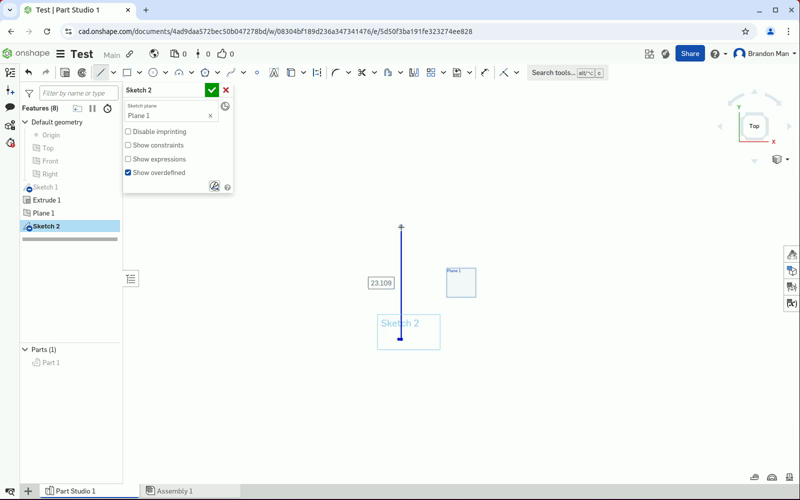
mouse_move(431, 226)
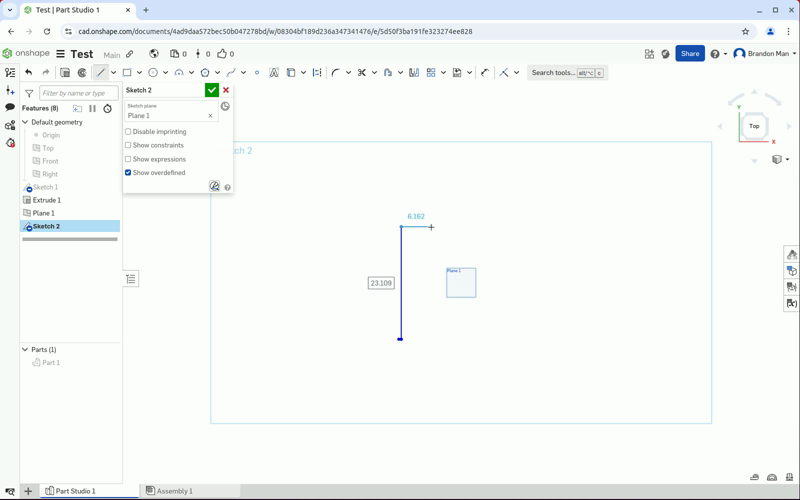
mouse_move(398, 226)
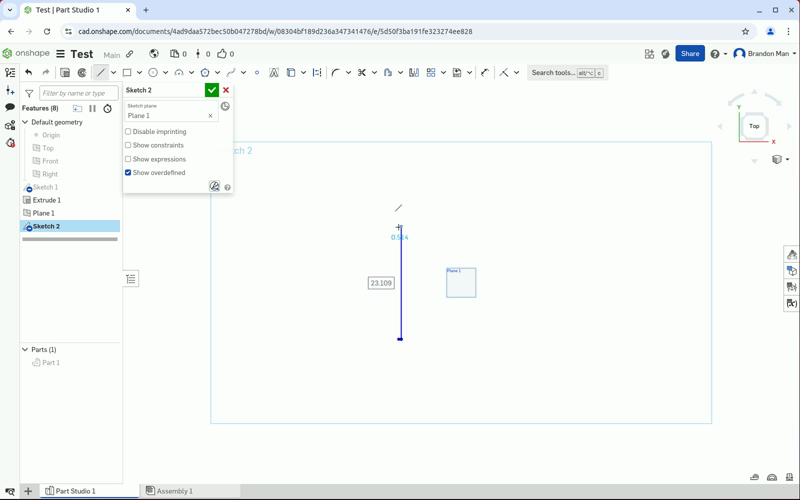
scroll(6)
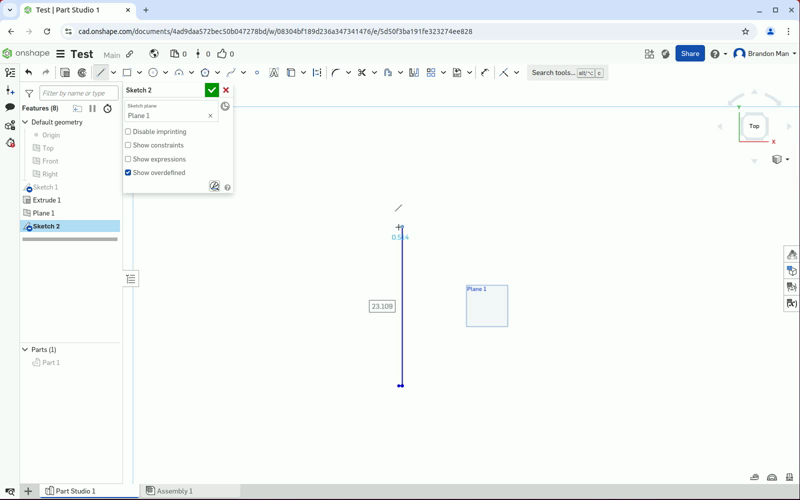
scroll(6)
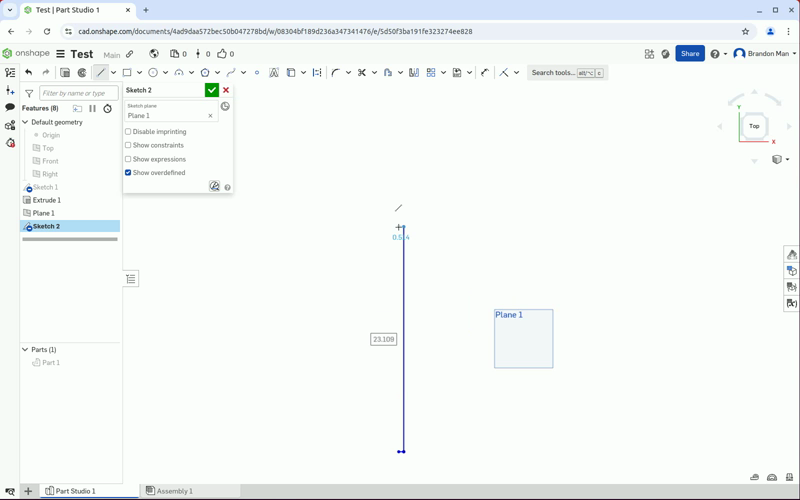
scroll(6)
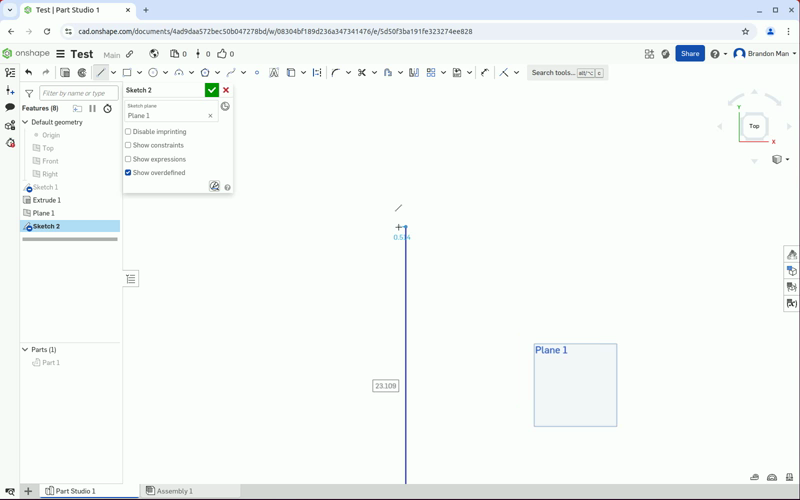
scroll(6)
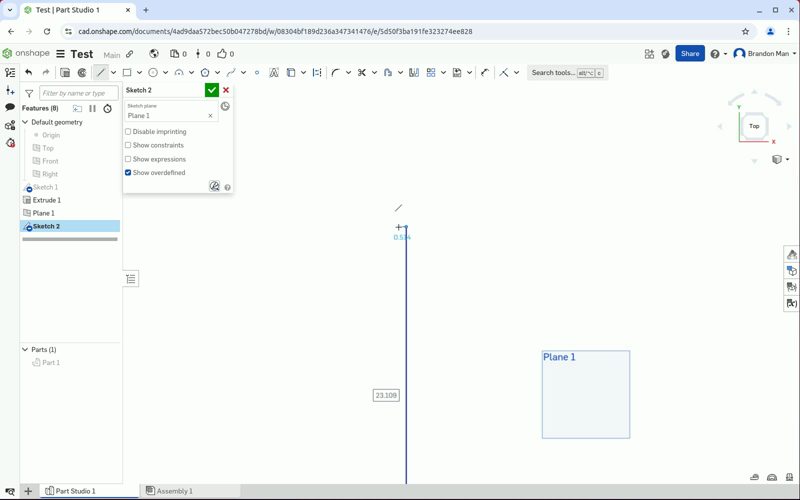
scroll(6)
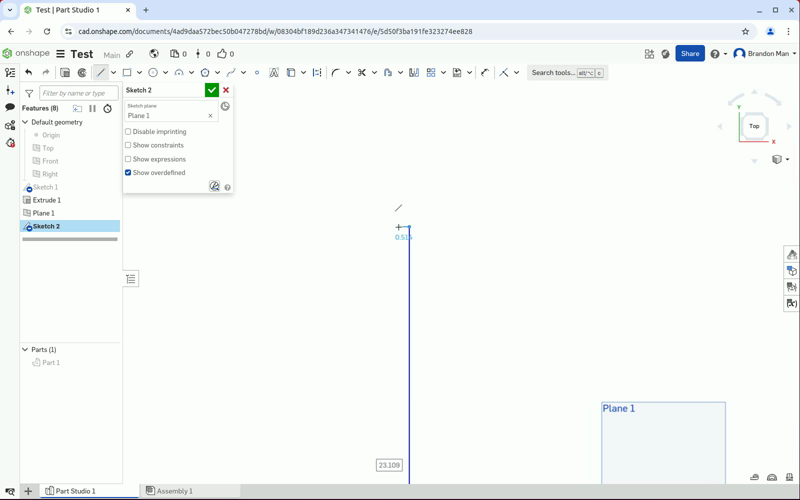
scroll(6)
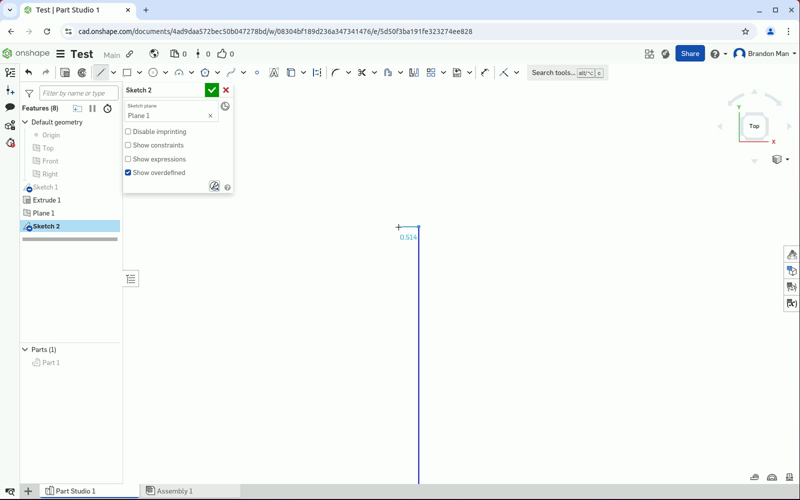
scroll(6)
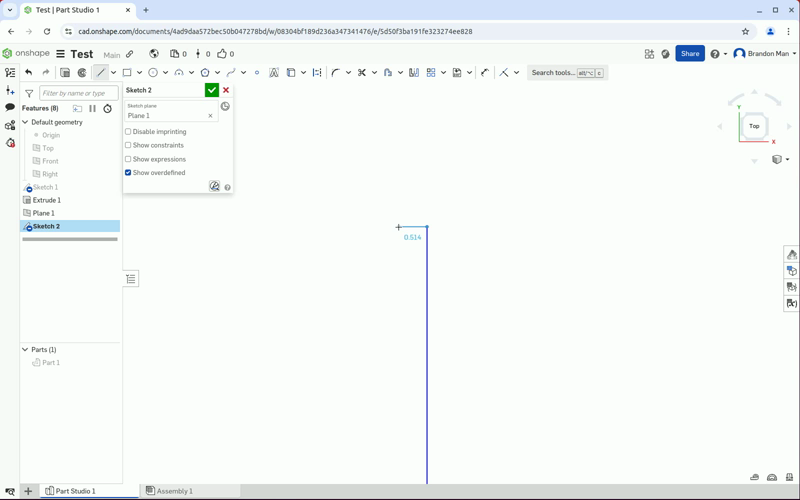
click(398, 226)
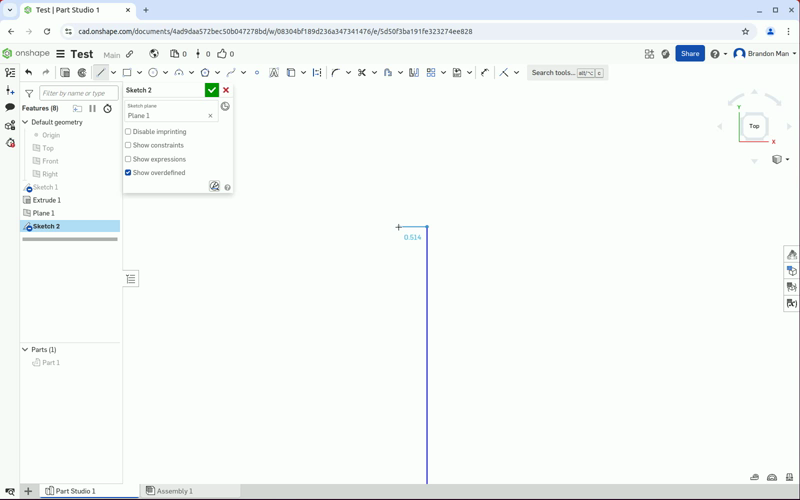
scroll(-6)
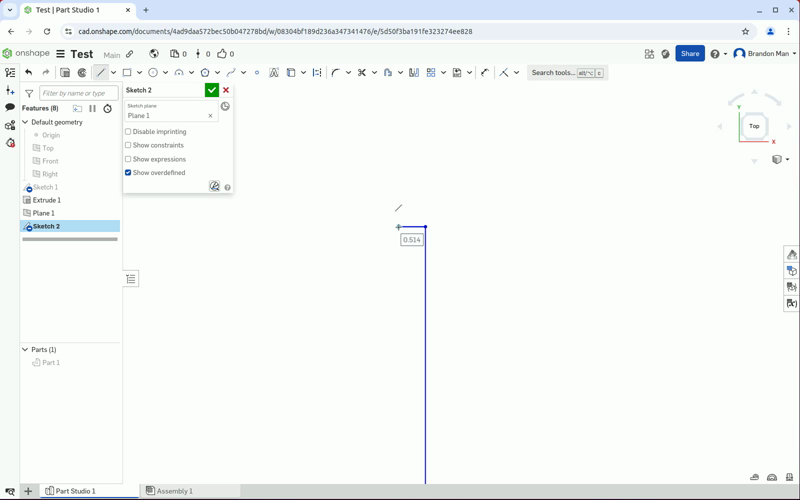
scroll(-6)
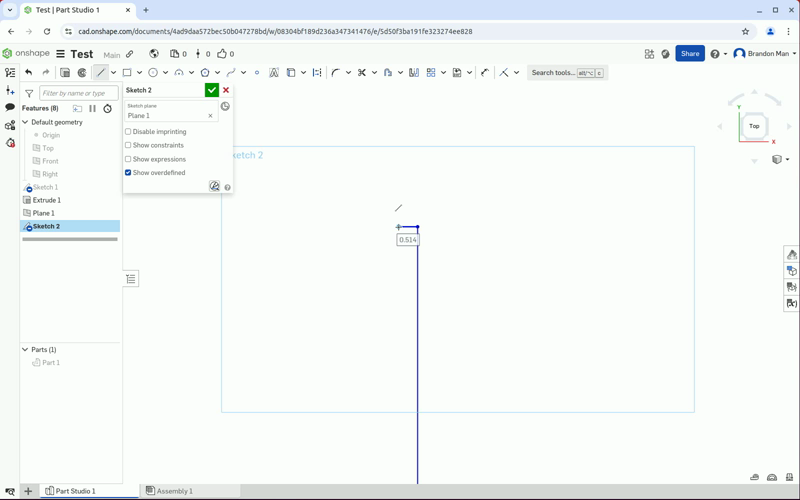
scroll(-6)
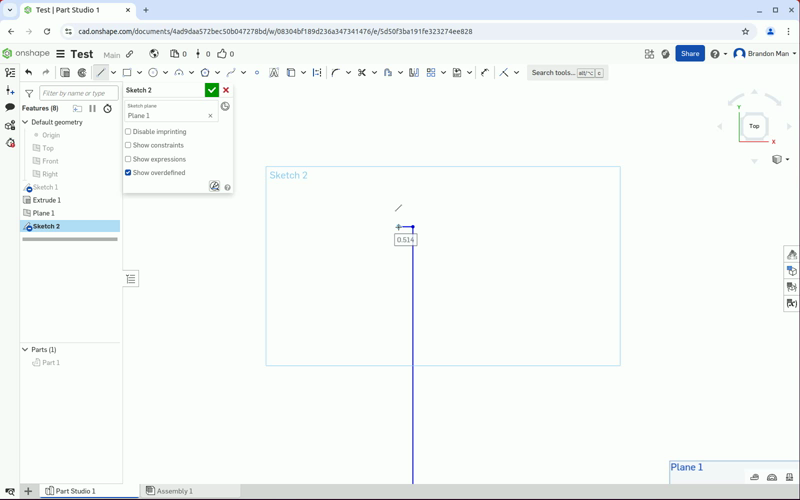
scroll(-6)
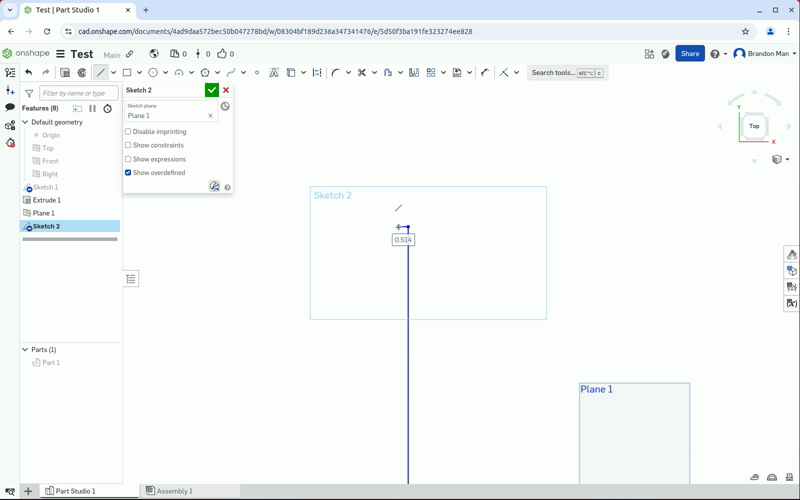
scroll(-6)
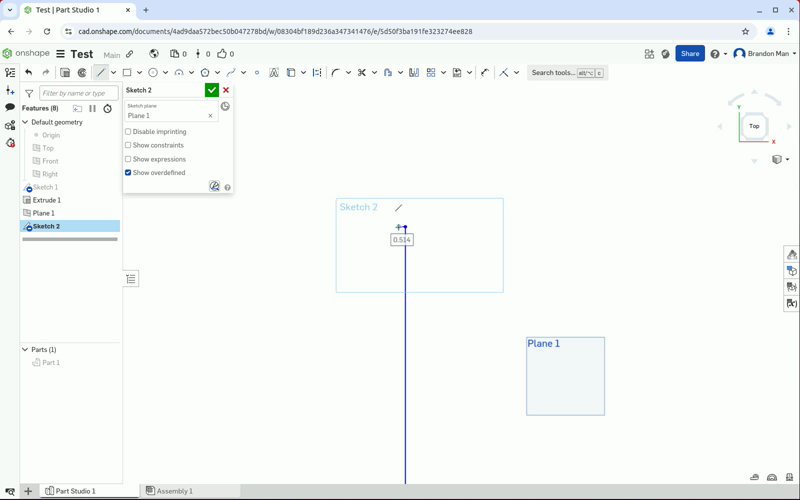
scroll(-6)
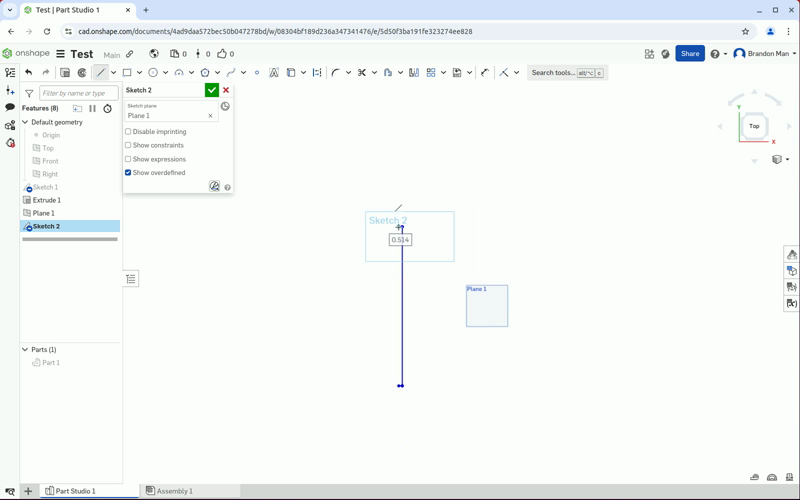
scroll(-6)
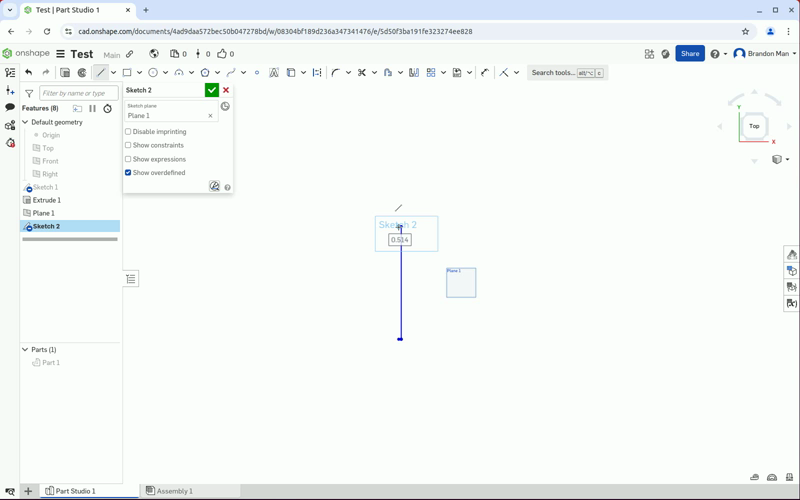
key_up(shift)
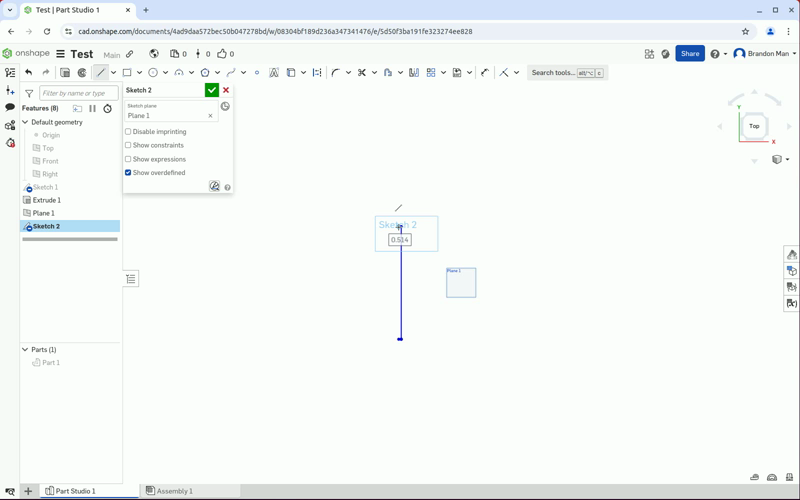
key_down(shift)
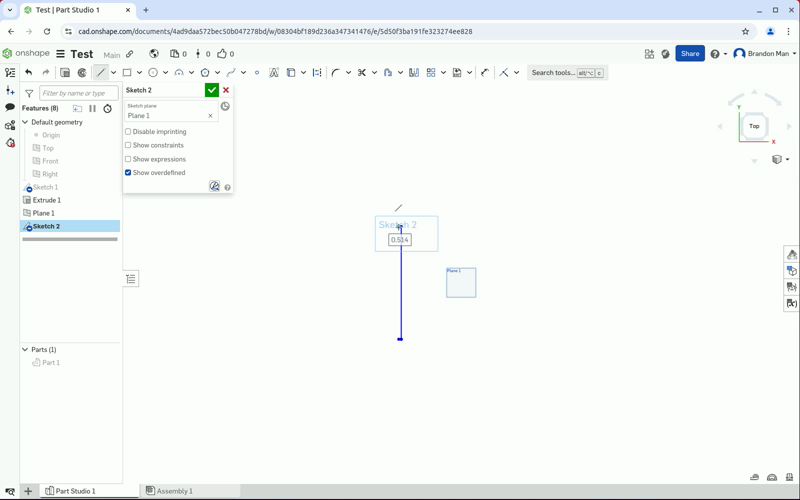
mouse_move(398, 339)
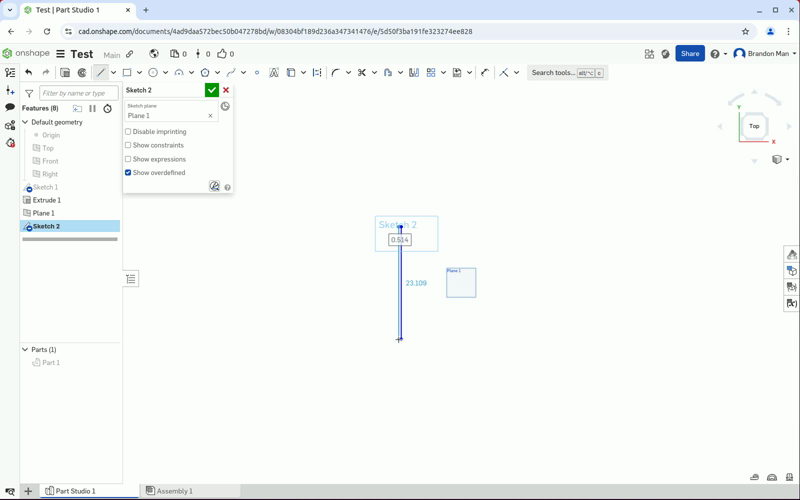
scroll(6)
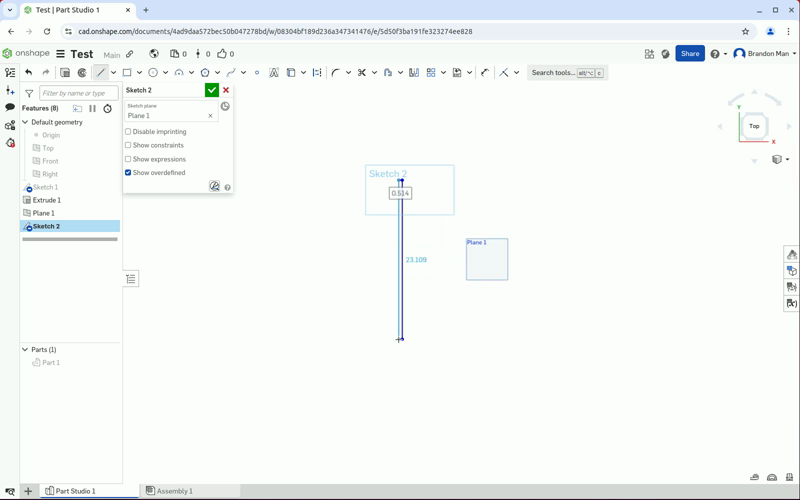
scroll(6)
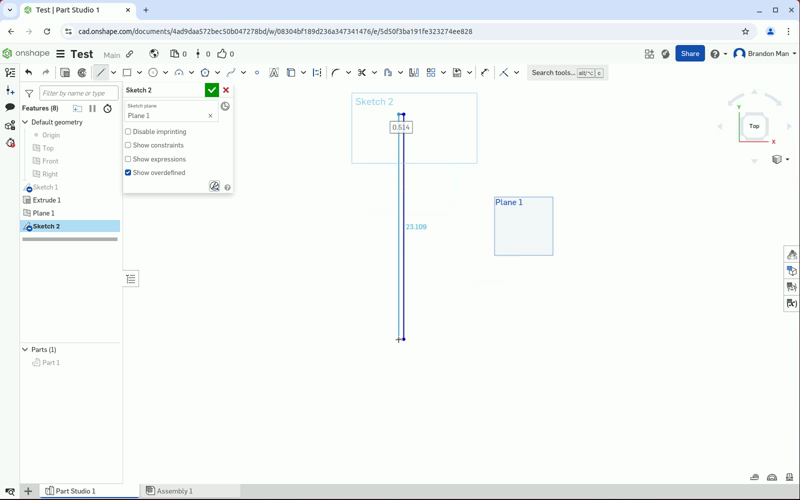
scroll(6)
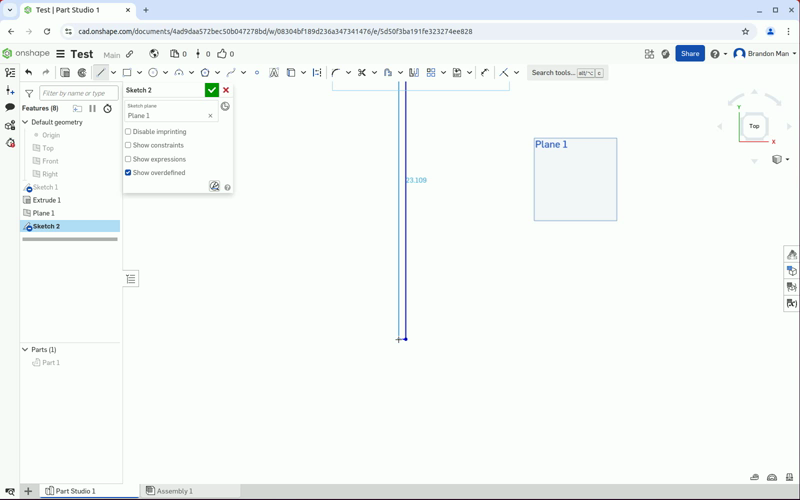
scroll(6)
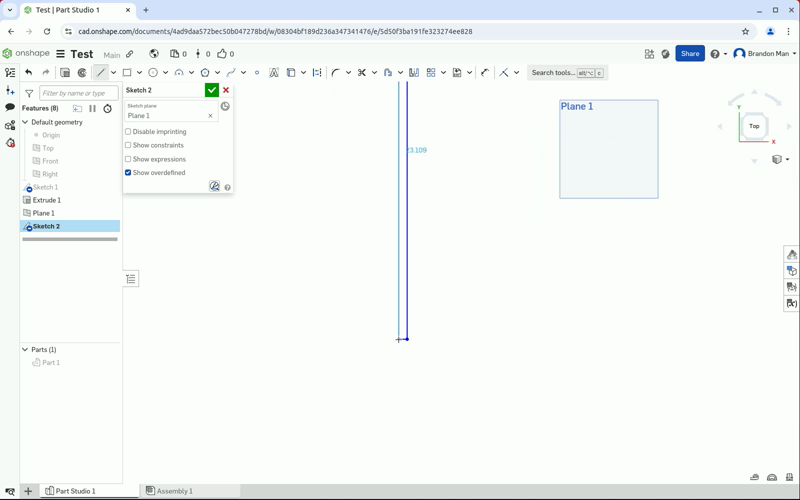
scroll(6)
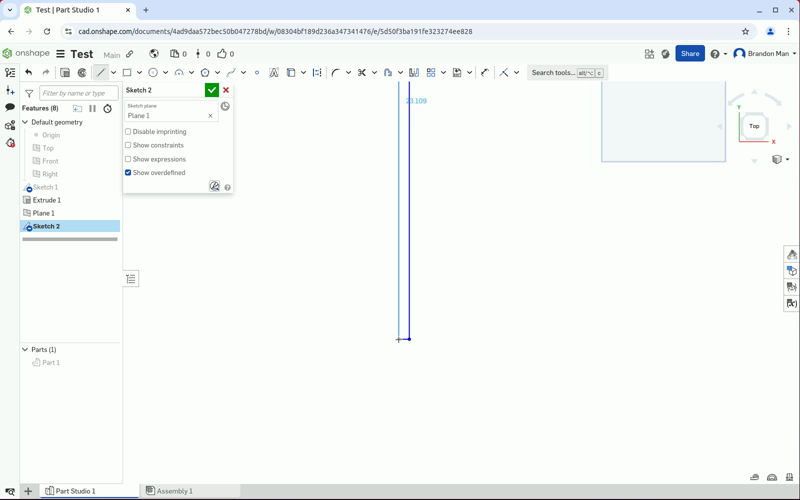
scroll(6)
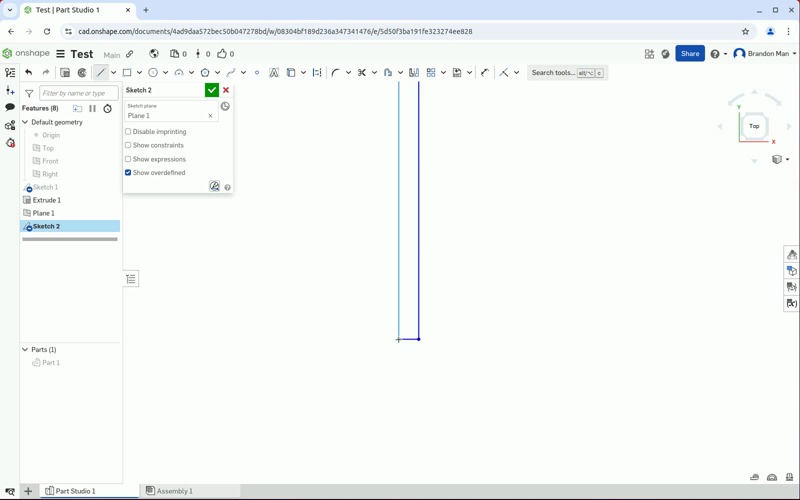
scroll(6)
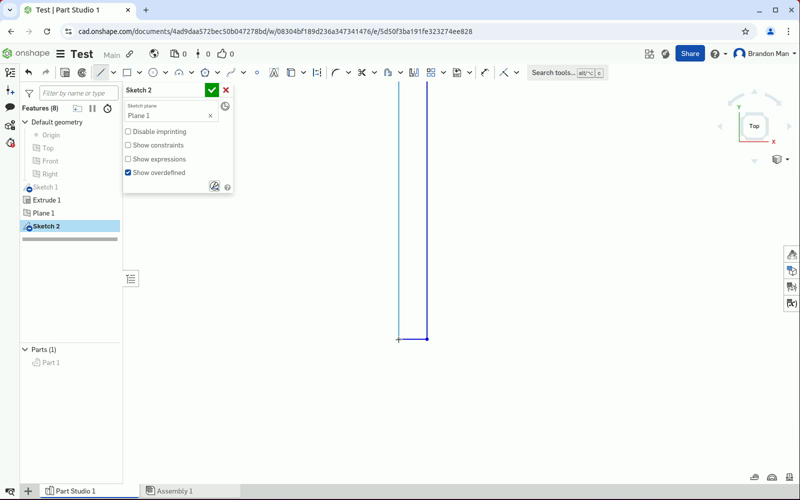
key_up(shift)
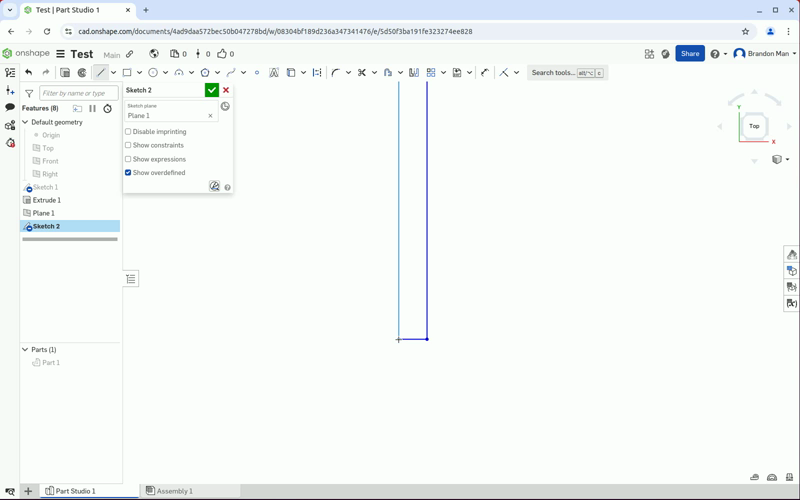
click(398, 339)
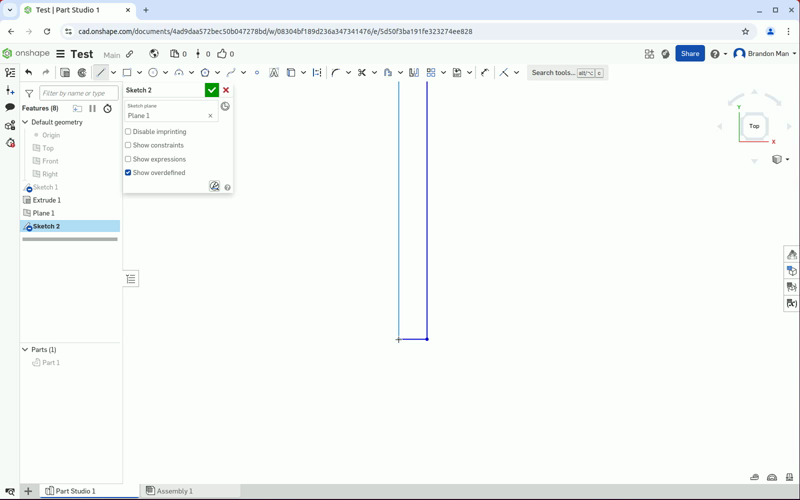
scroll(-6)
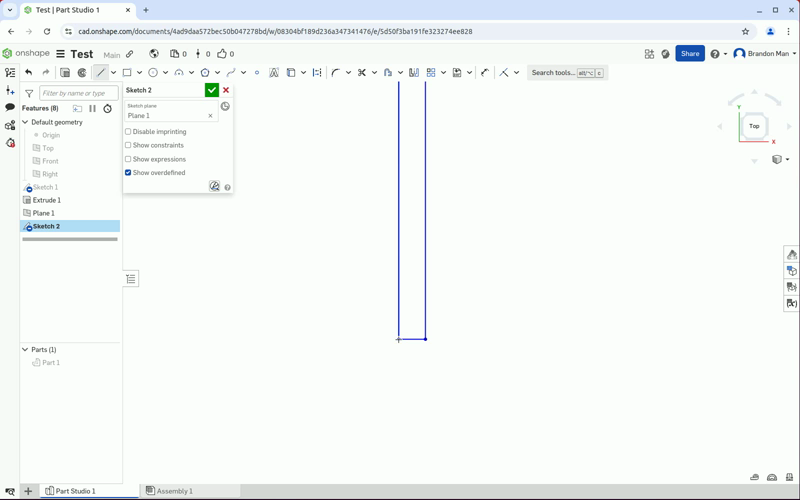
scroll(-6)
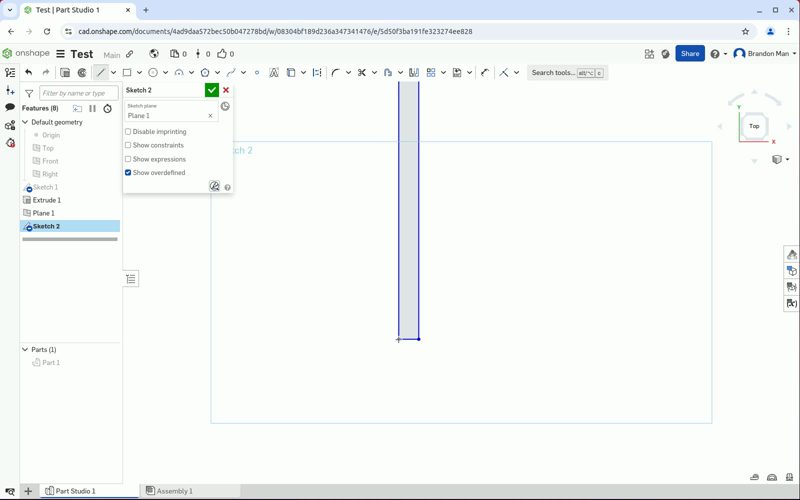
scroll(-6)
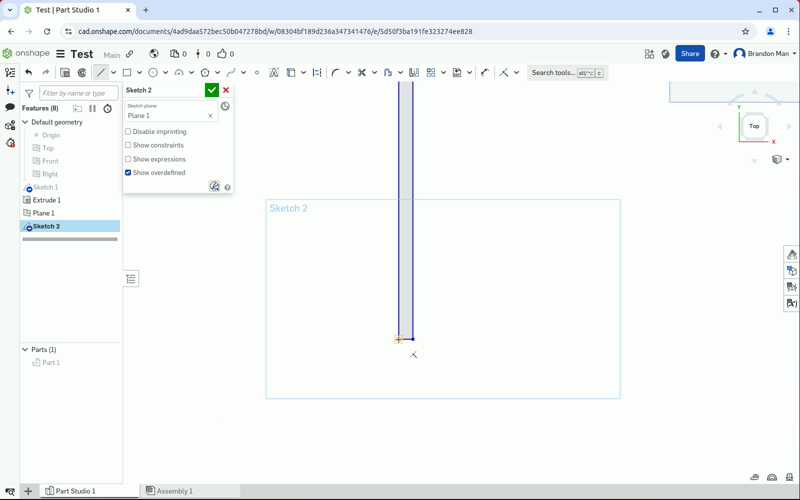
scroll(-6)
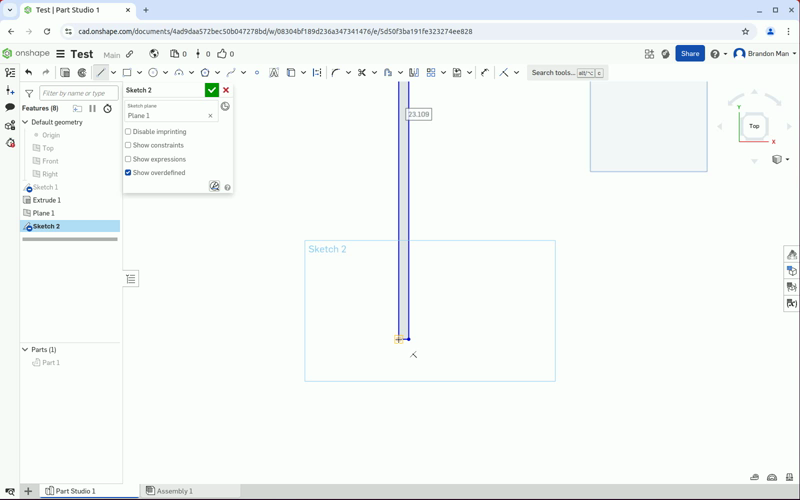
scroll(-6)
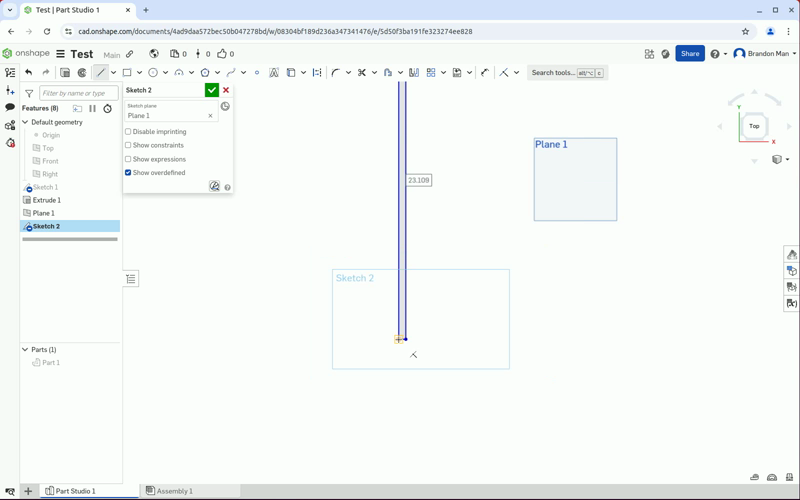
scroll(-6)
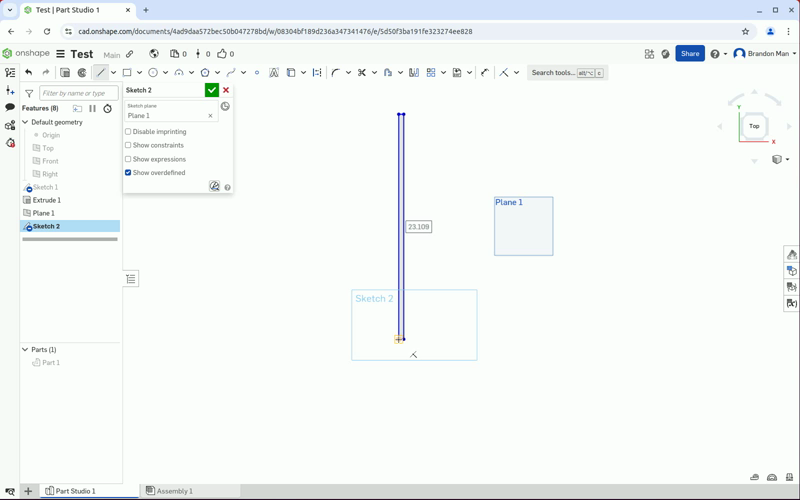
scroll(-6)
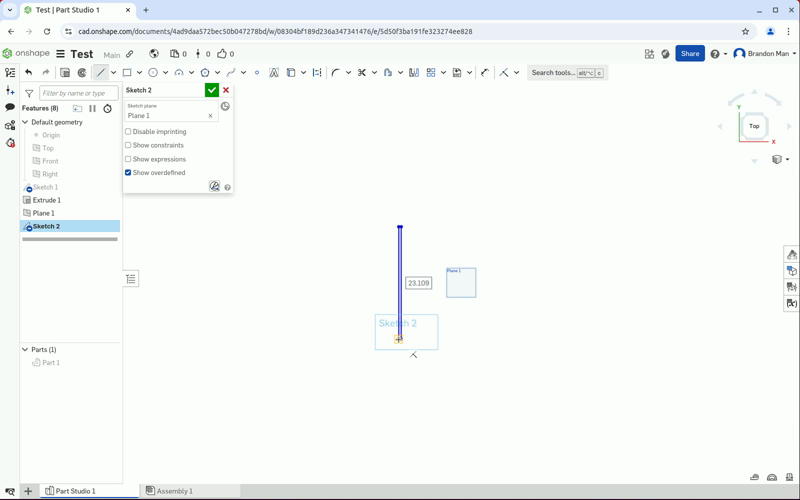
key(esc)
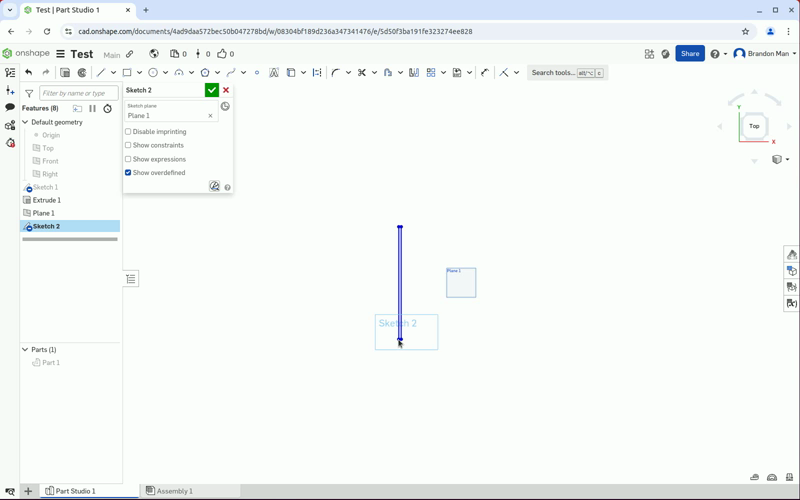
mouse_move(399, 273)
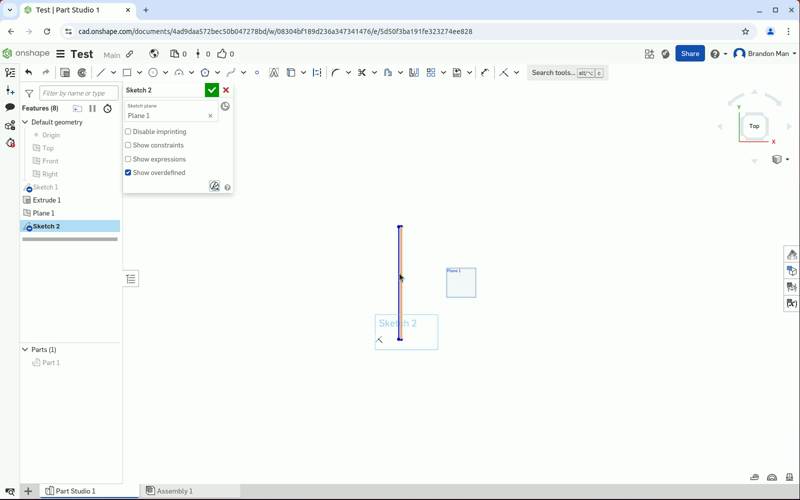
scroll(6)
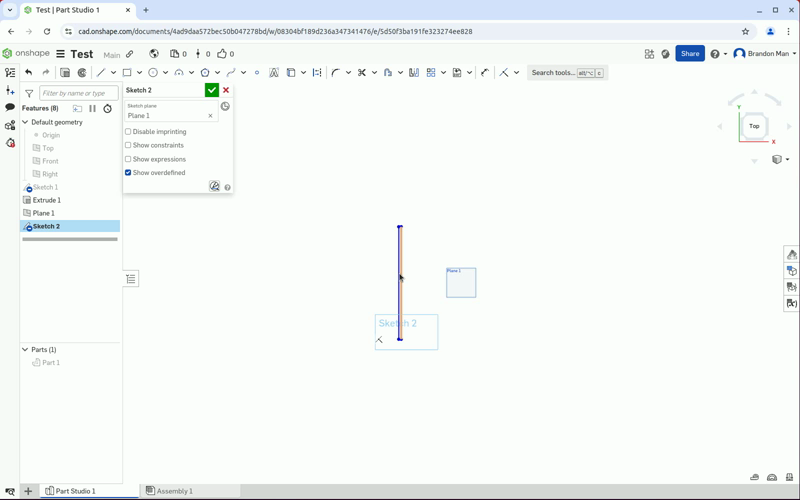
scroll(6)
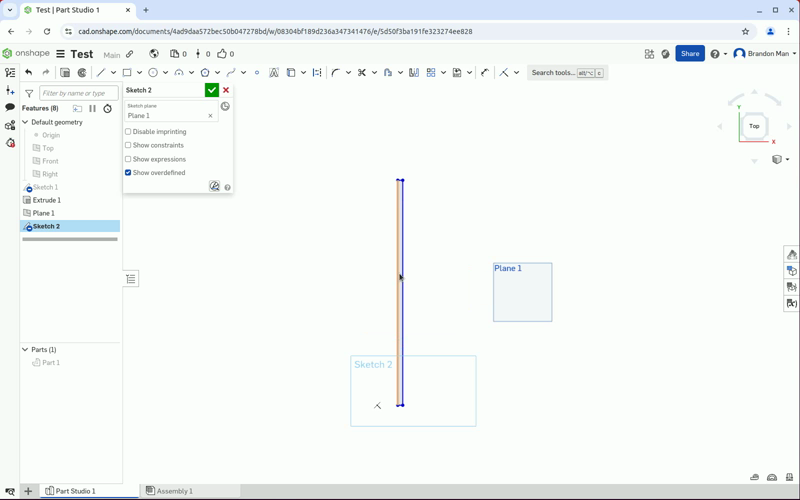
scroll(6)
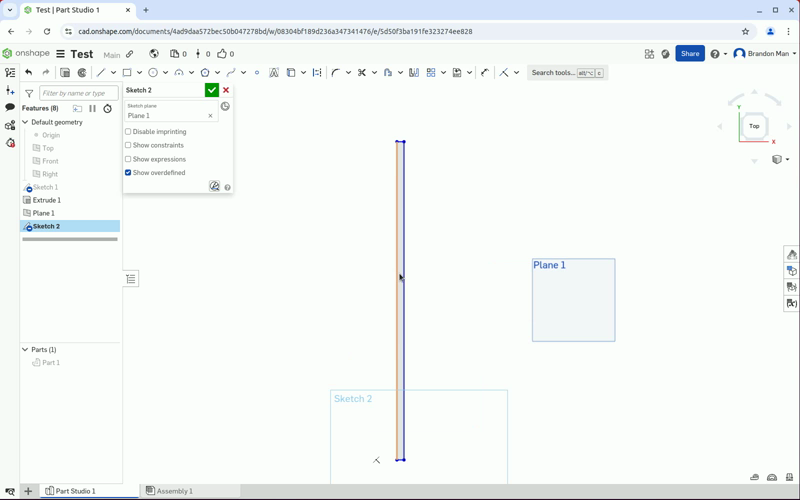
scroll(6)
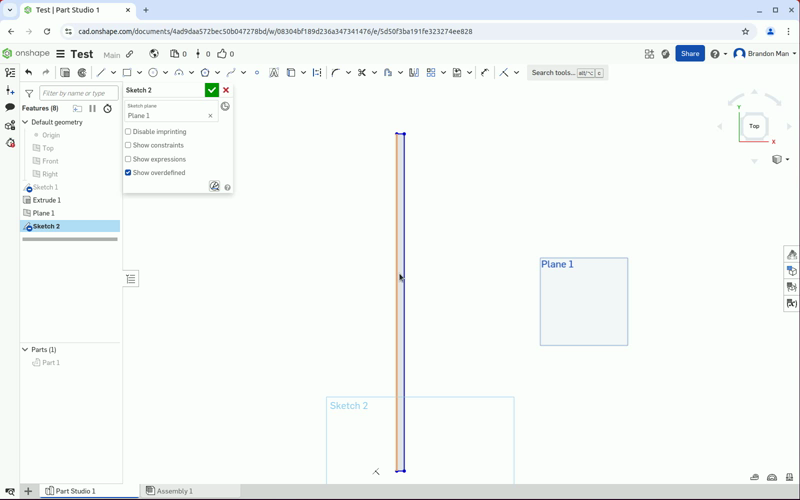
scroll(6)
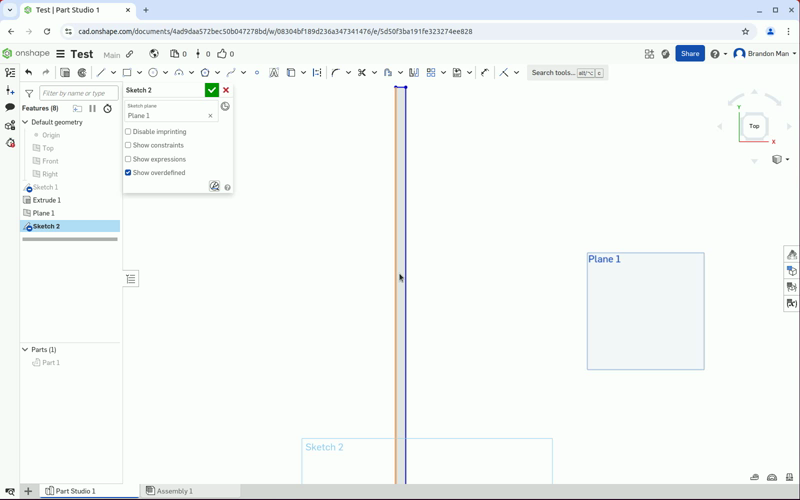
scroll(6)
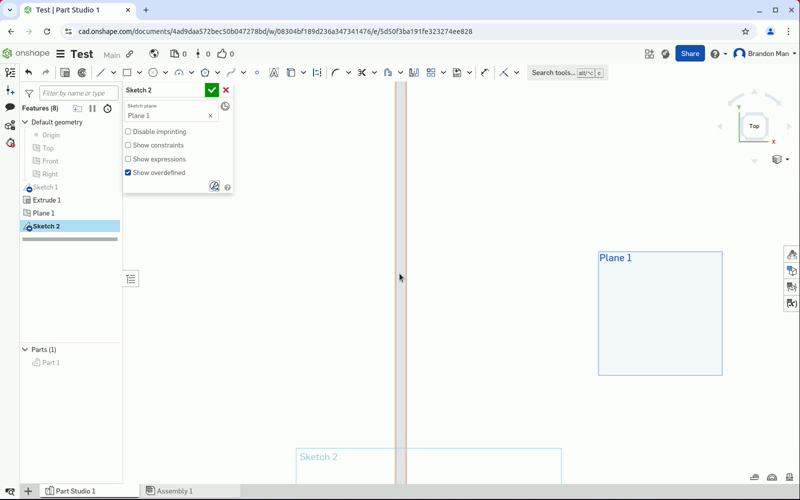
scroll(6)
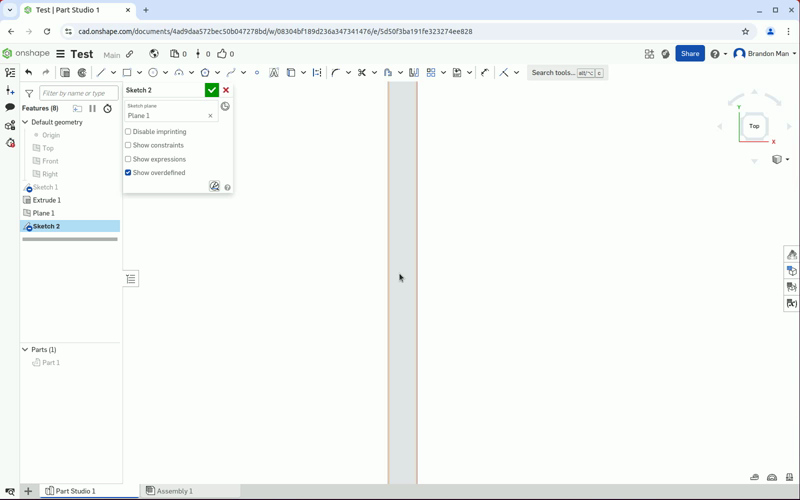
click(399, 273)
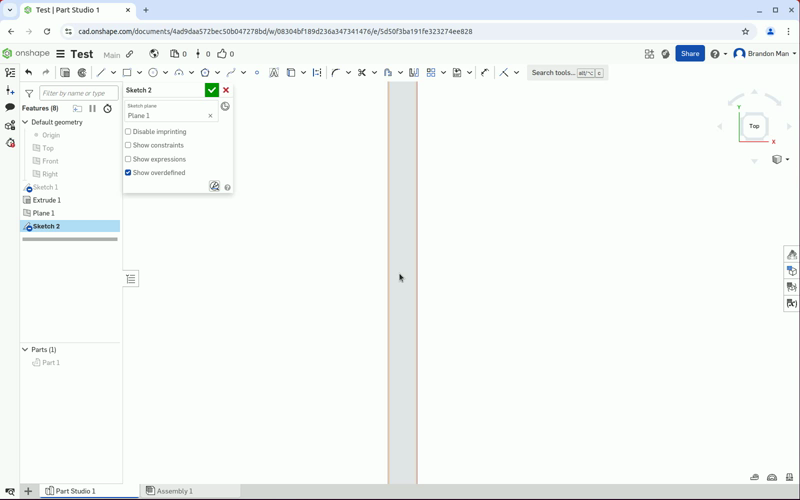
scroll(-6)
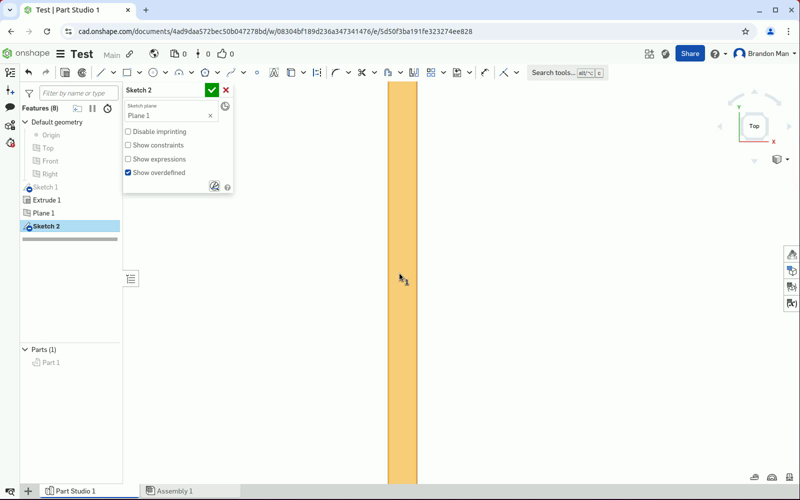
scroll(-6)
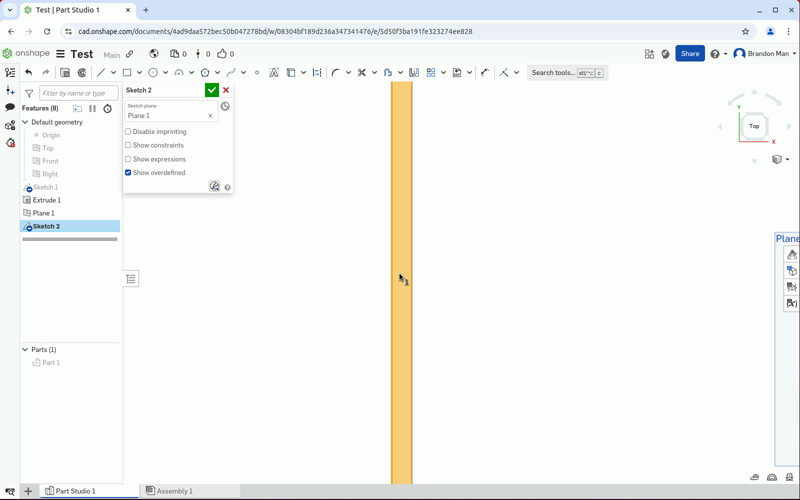
scroll(-6)
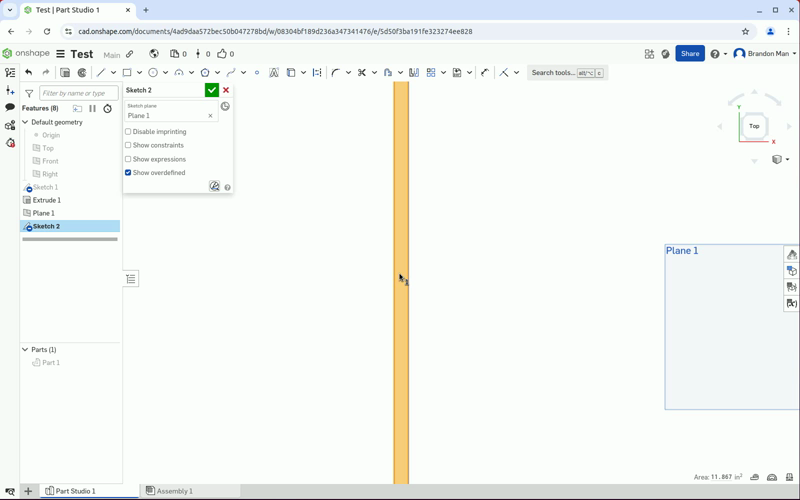
scroll(-6)
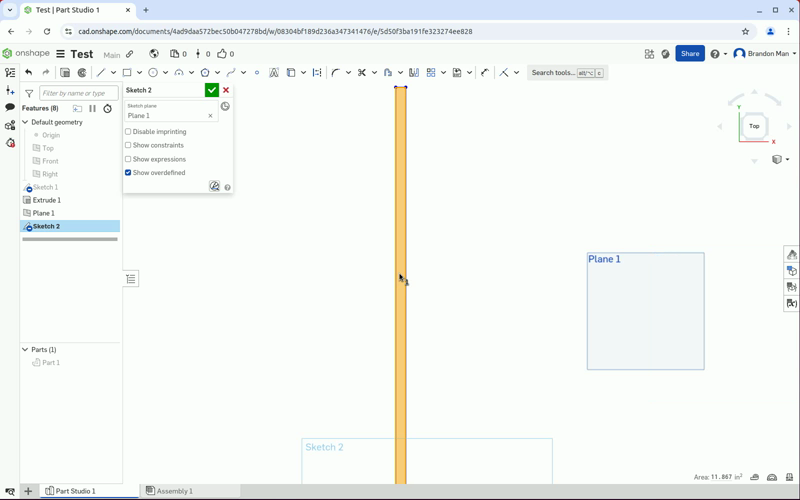
scroll(-6)
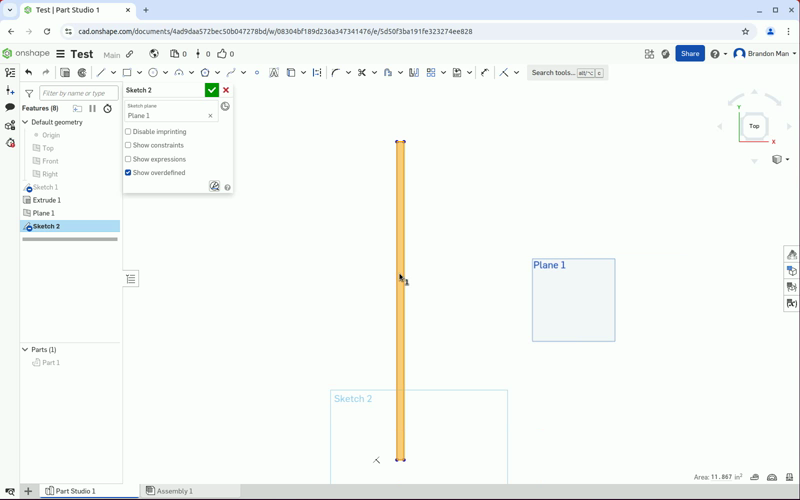
scroll(-6)
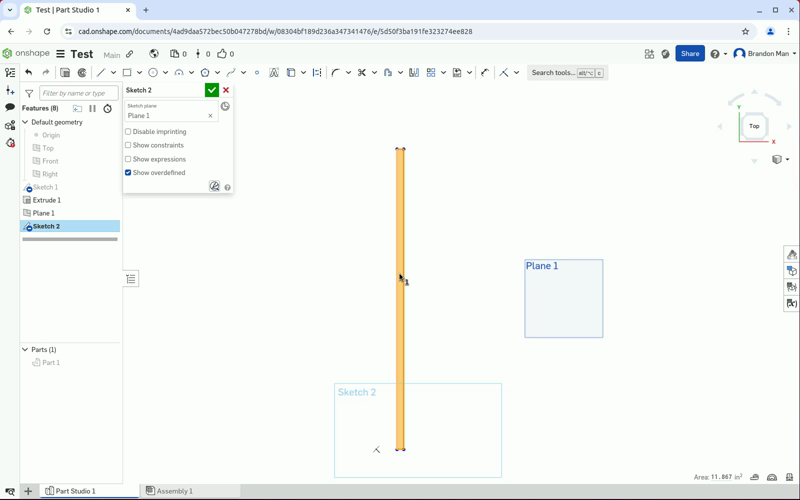
scroll(-6)
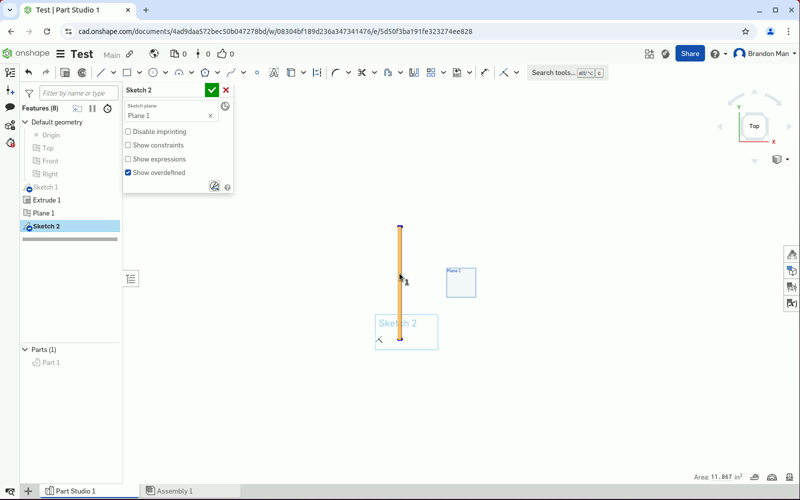
mouse_move(73, 352)
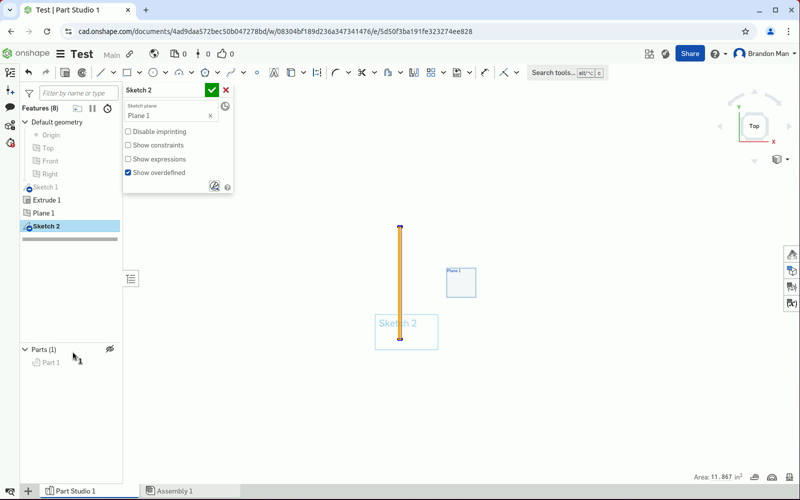
key(shift+y)
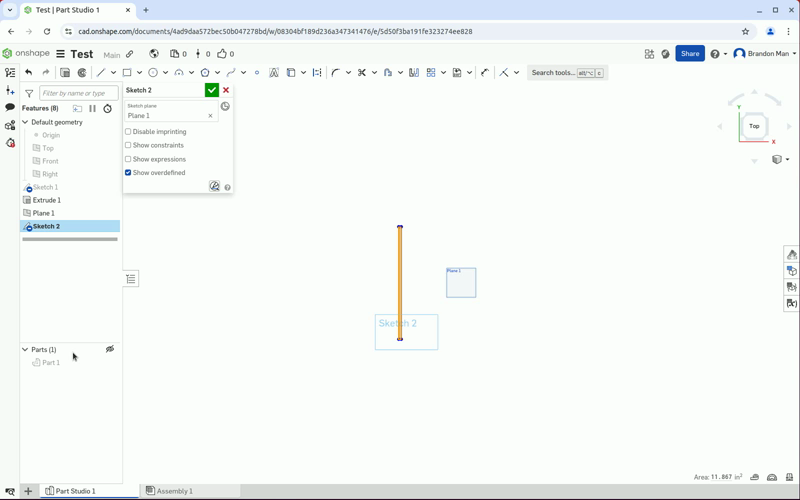
key(shift+e)
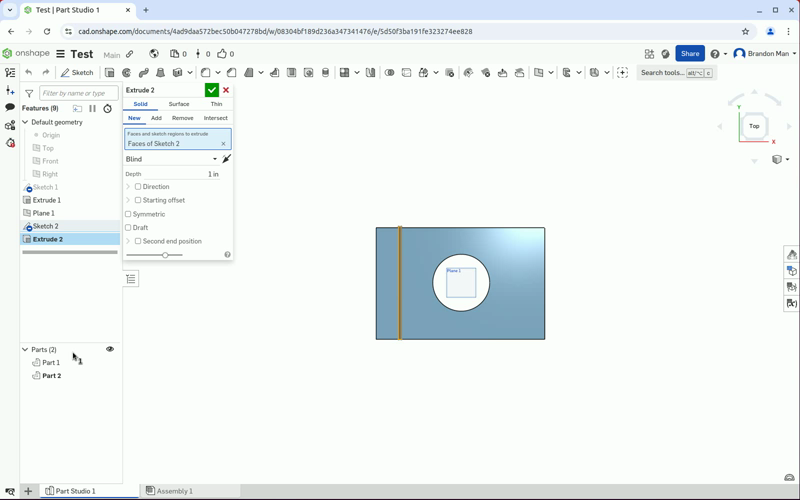
mouse_move(143, 106)
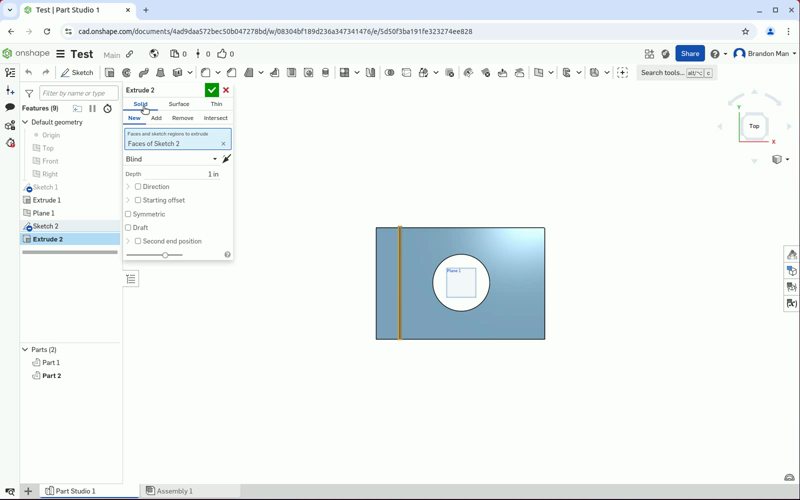
click(143, 106)
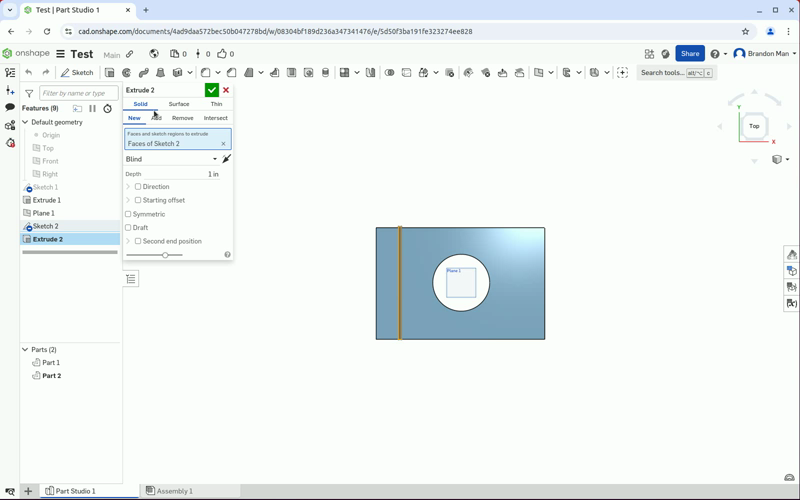
mouse_move(186, 120)
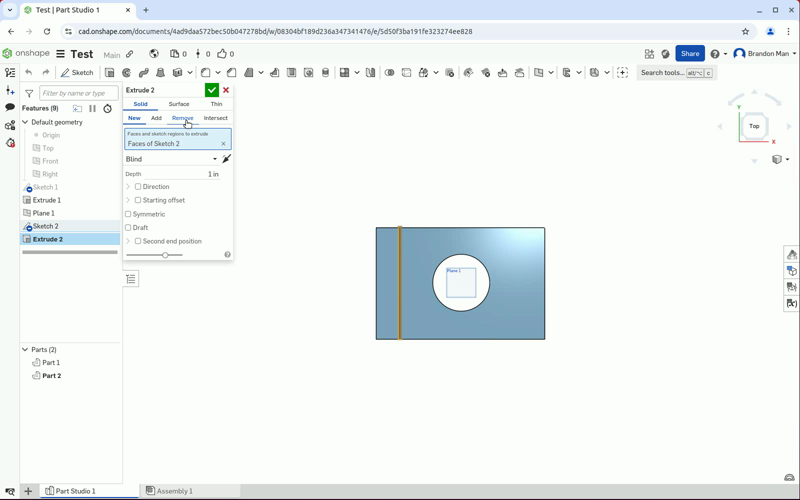
click(186, 120)
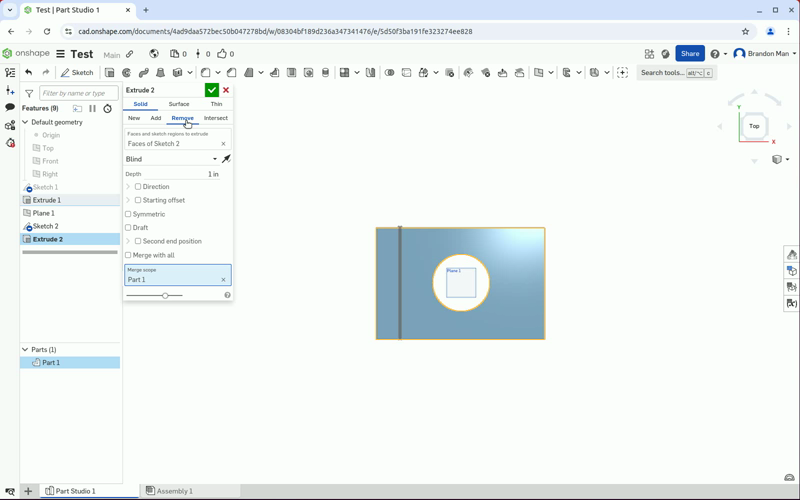
key(tab, 4)
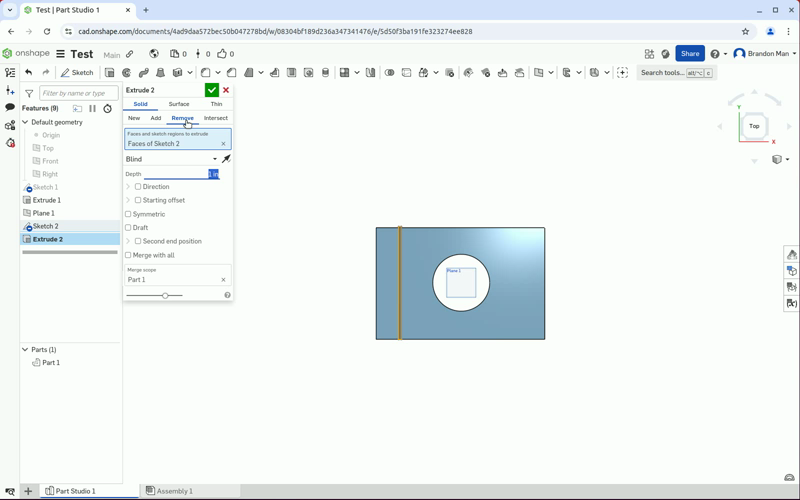
text(2.407)
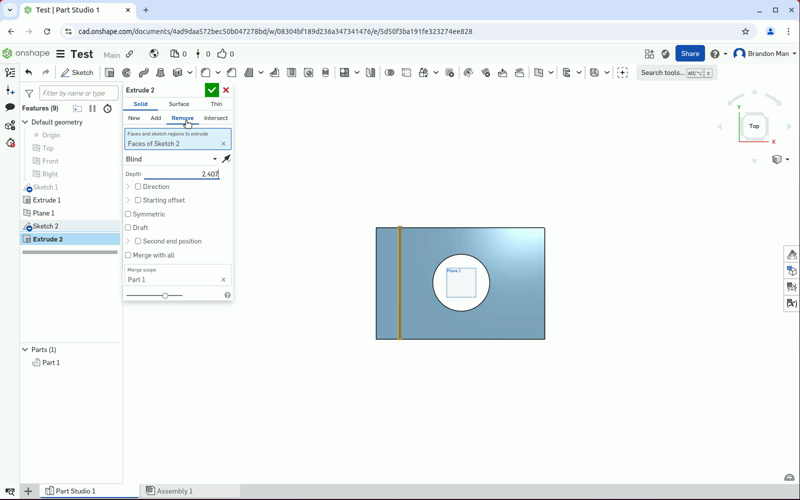
key(tab, 6)
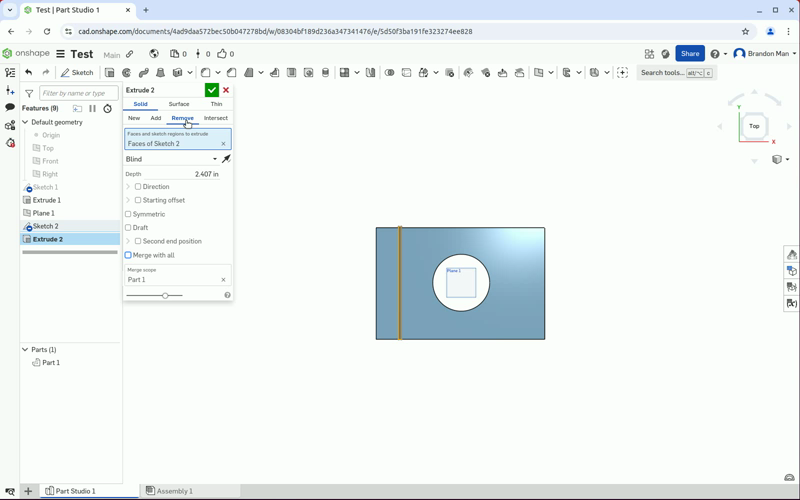
key(space)
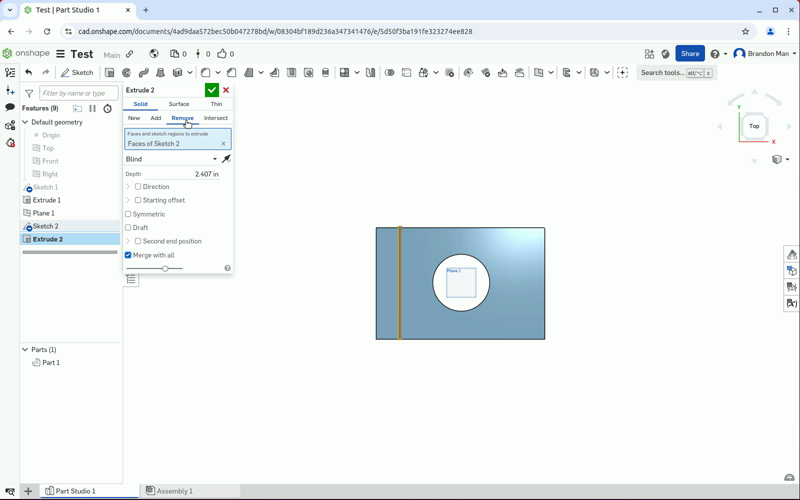
key(enter)
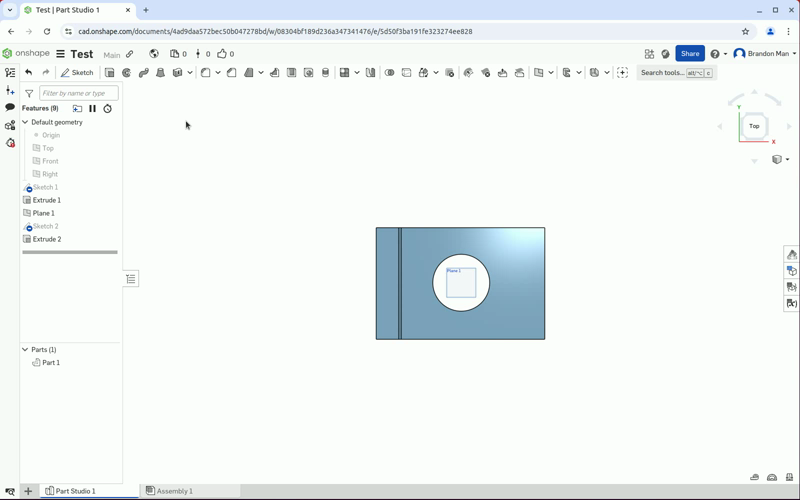
key(shift+h)
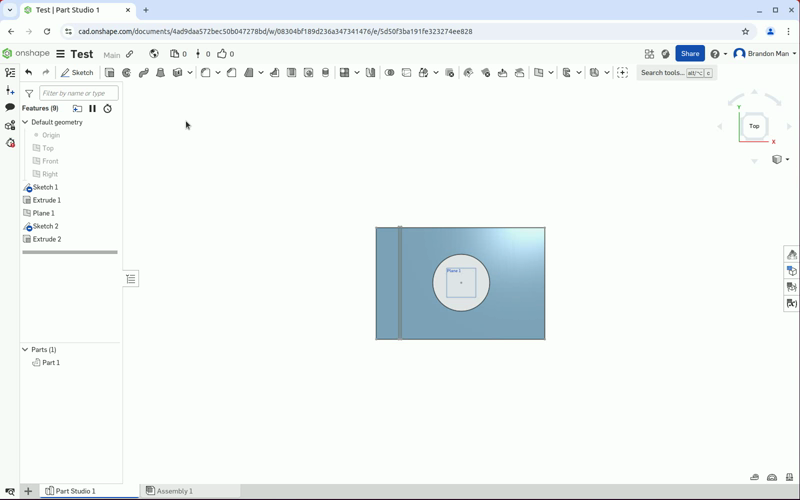
key(shift+h)
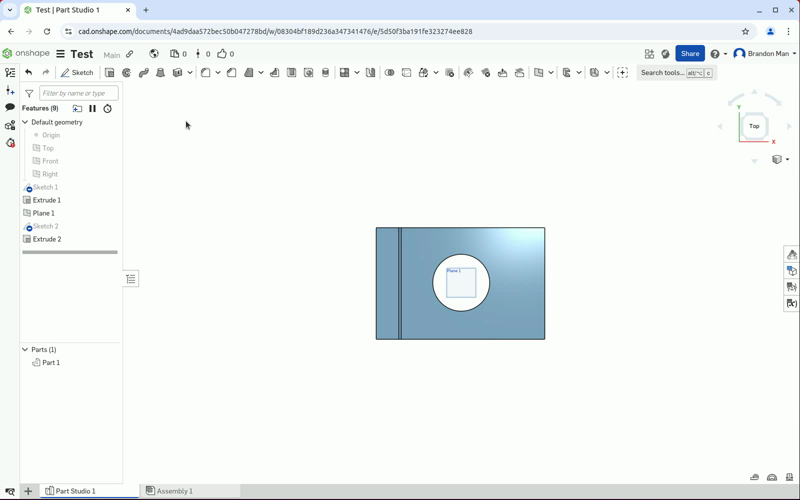
mouse_move(73, 189)
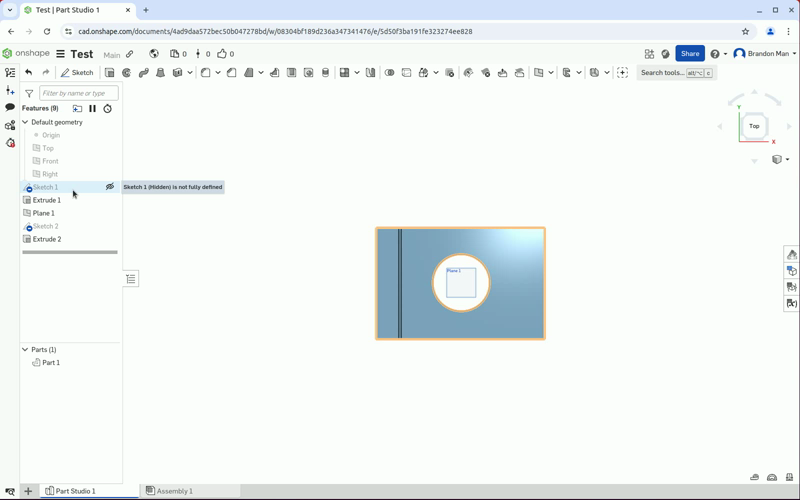
click(73, 189)
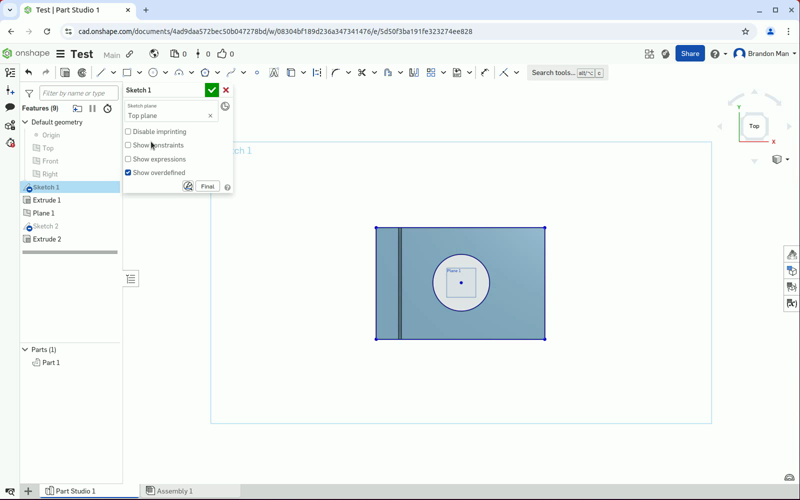
mouse_move(229, 92)
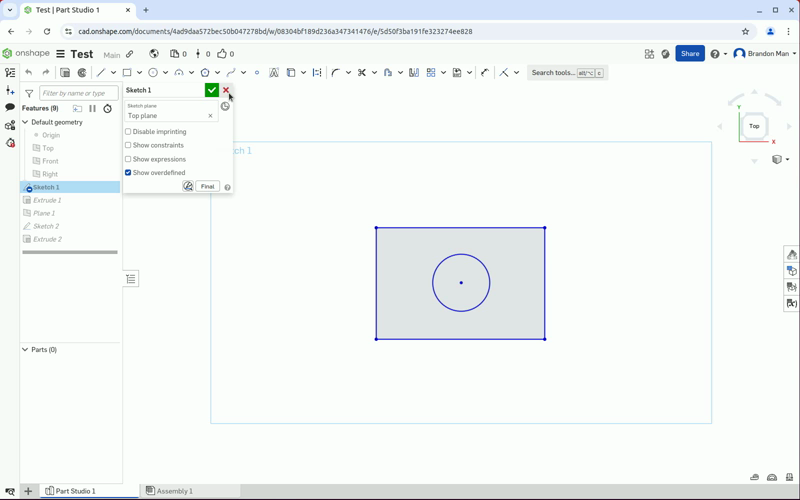
click(229, 92)
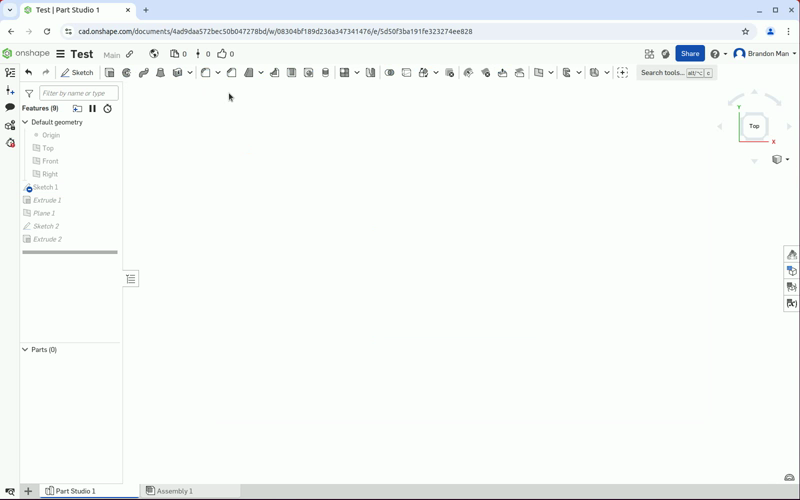
key(shift+s)
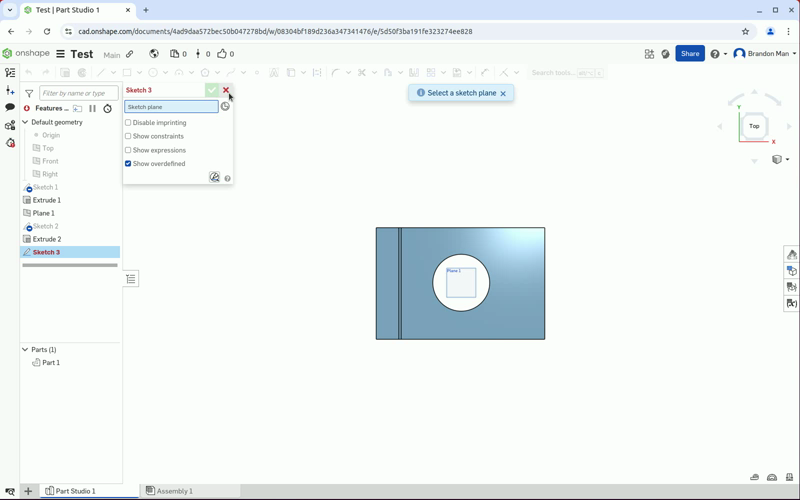
mouse_move(73, 215)
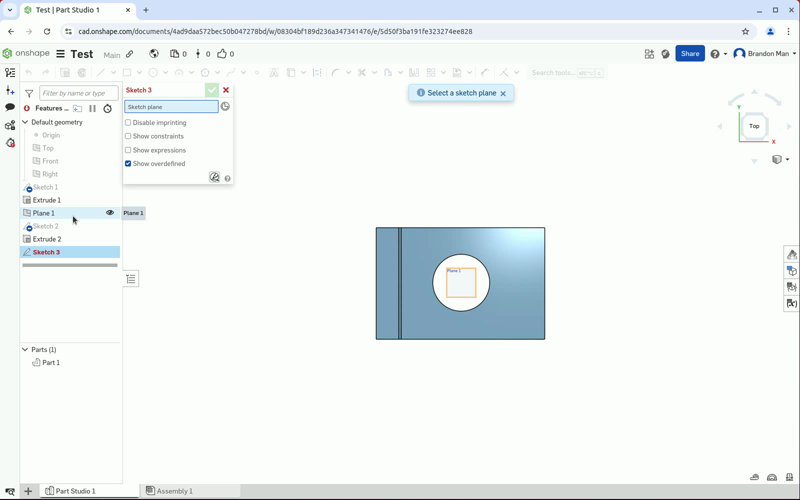
click(73, 215)
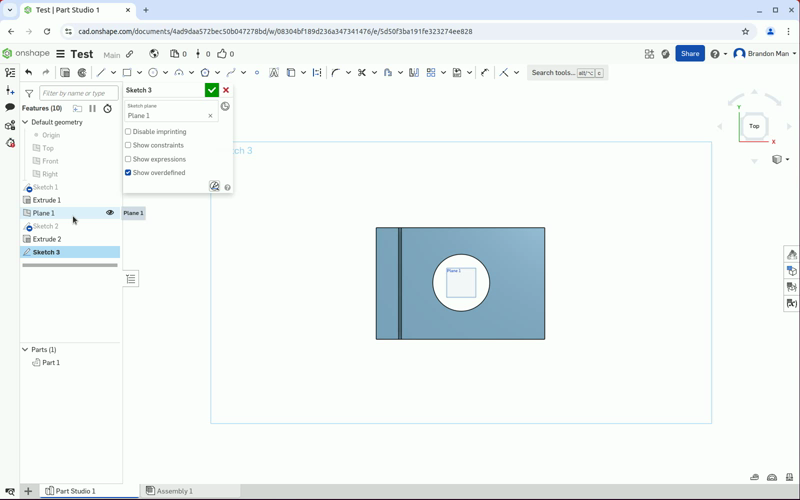
mouse_move(73, 352)
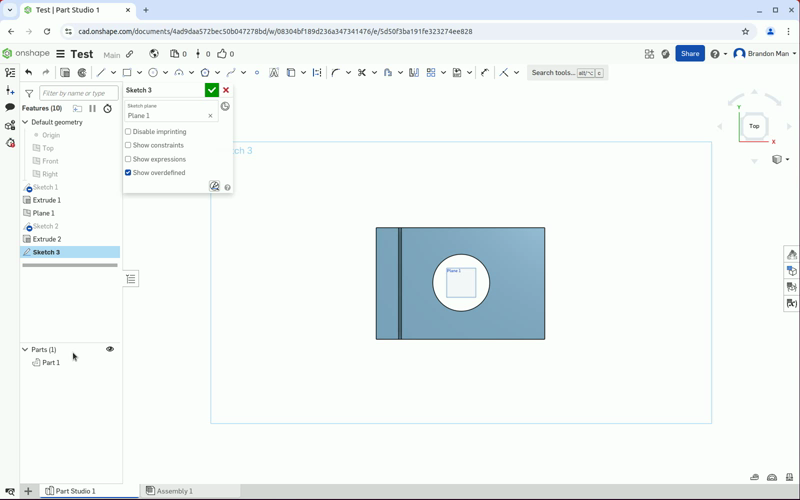
key(y)
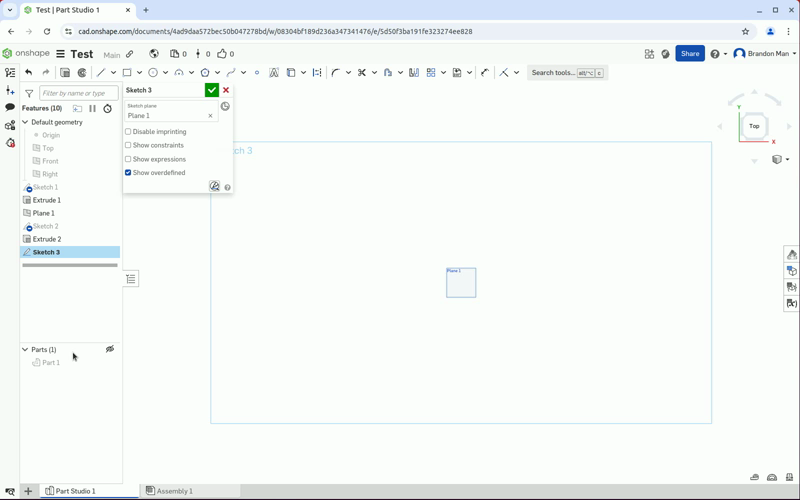
key(a)
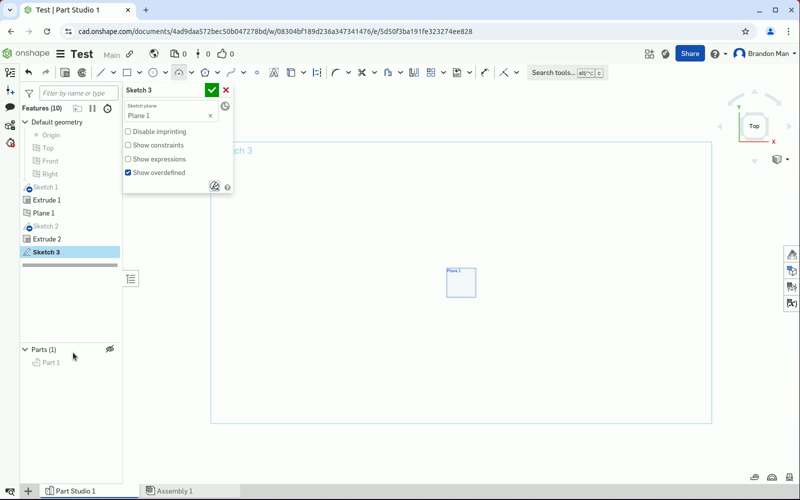
key_down(shift)
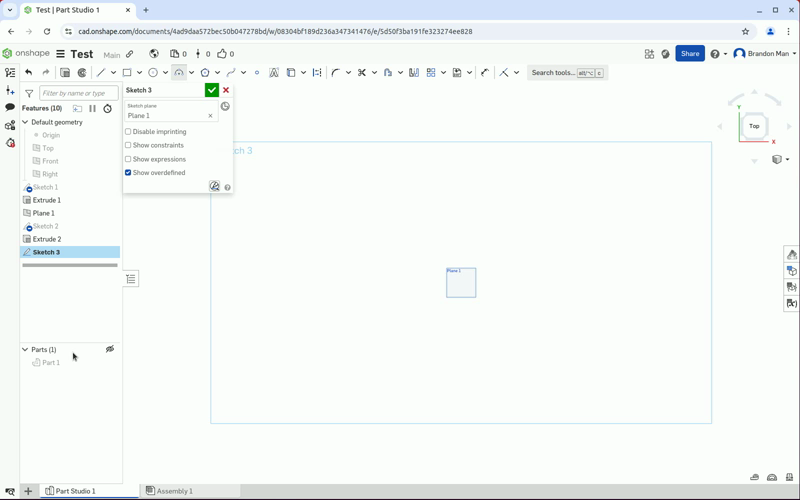
mouse_move(446, 258)
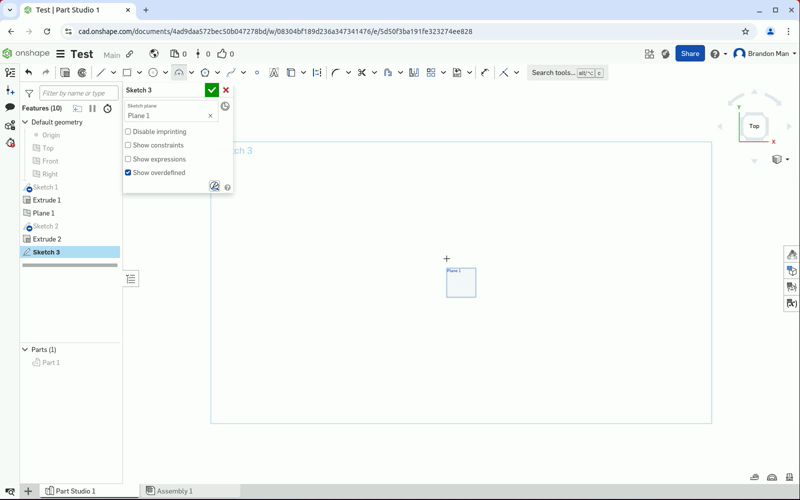
click(446, 258)
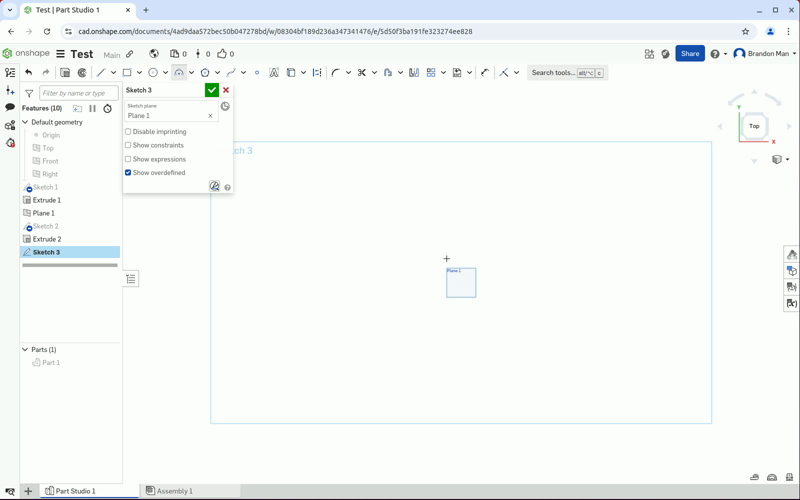
key_up(shift)
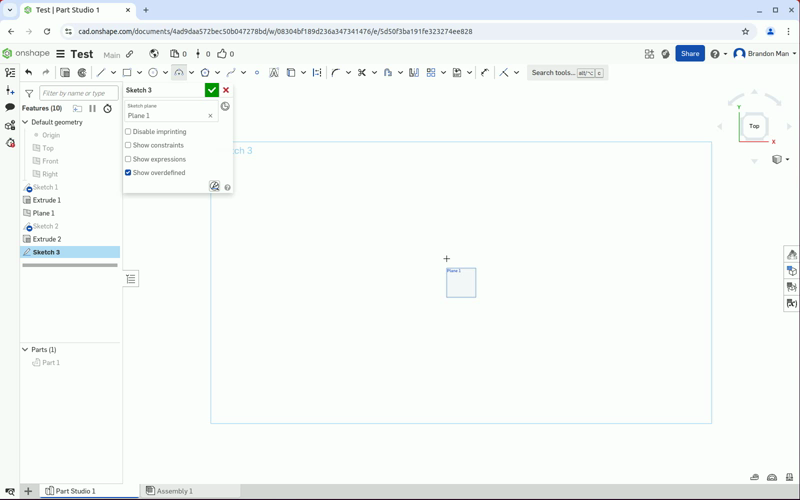
key_down(shift)
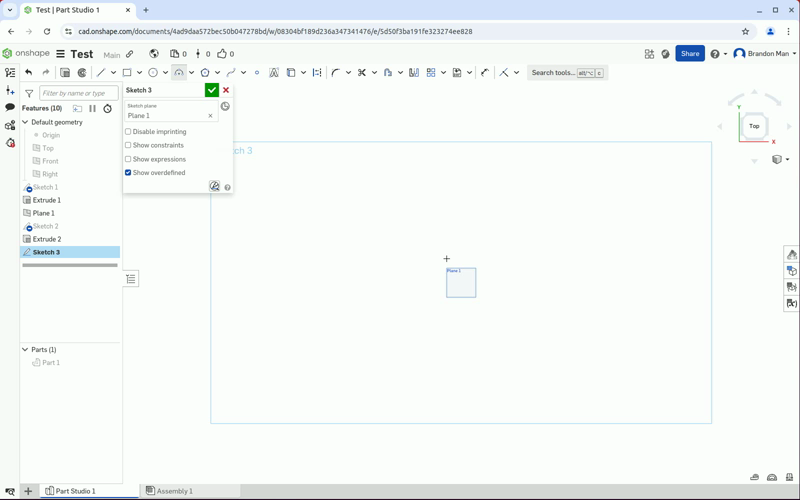
mouse_move(475, 258)
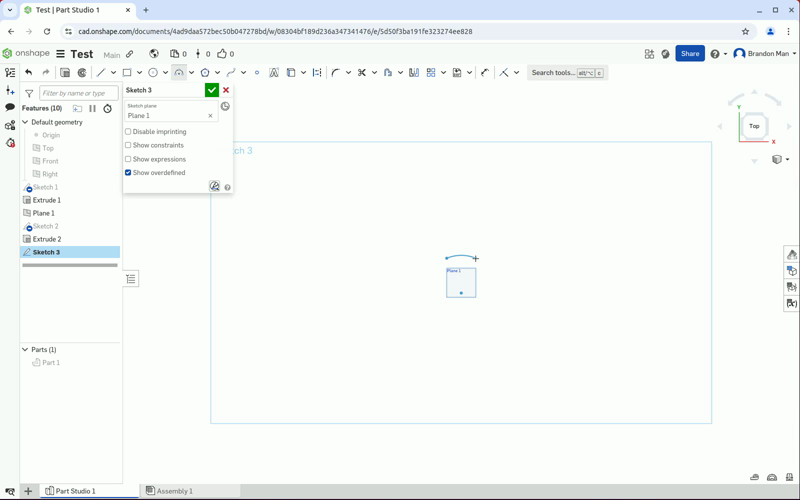
click(475, 258)
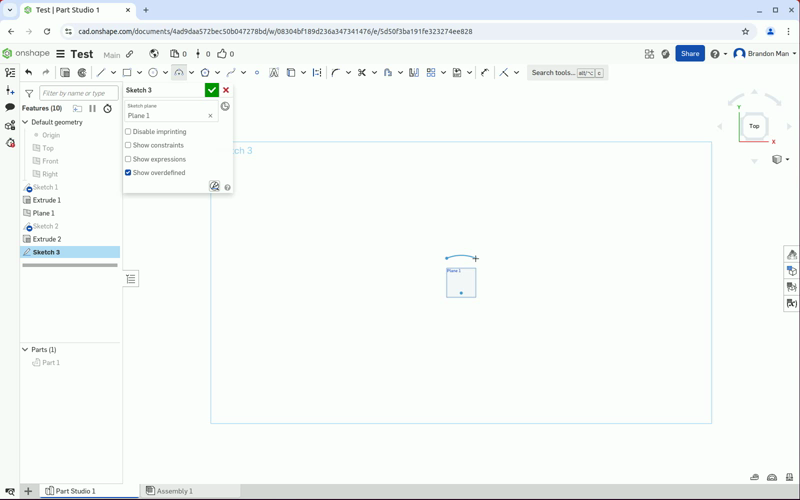
mouse_move(461, 254)
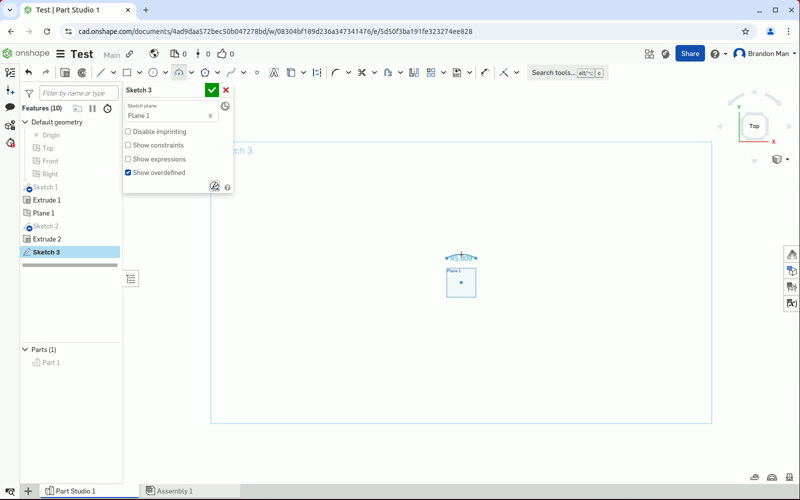
click(461, 254)
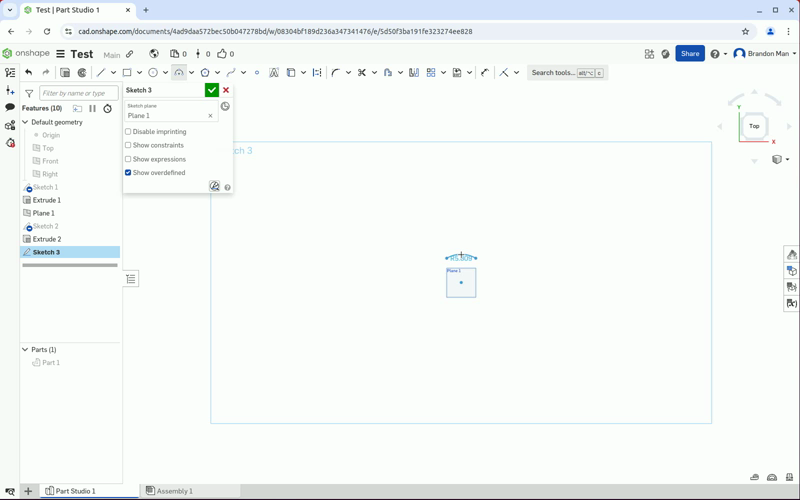
key_up(shift)
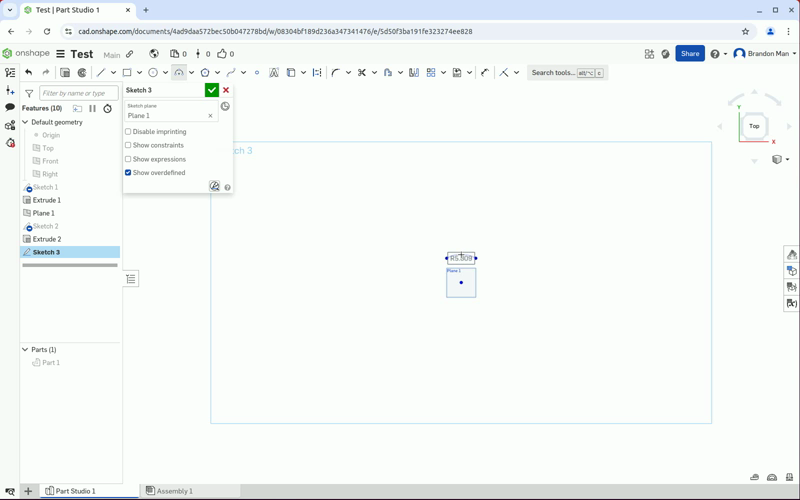
key(esc)
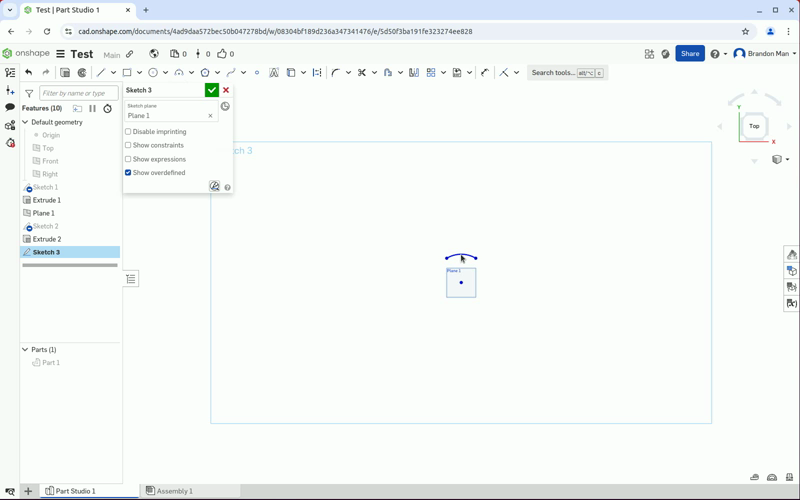
key(l)
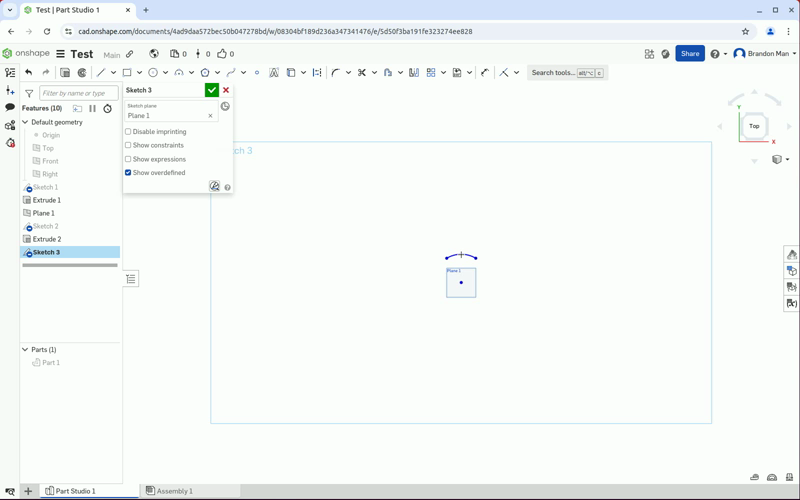
mouse_move(475, 258)
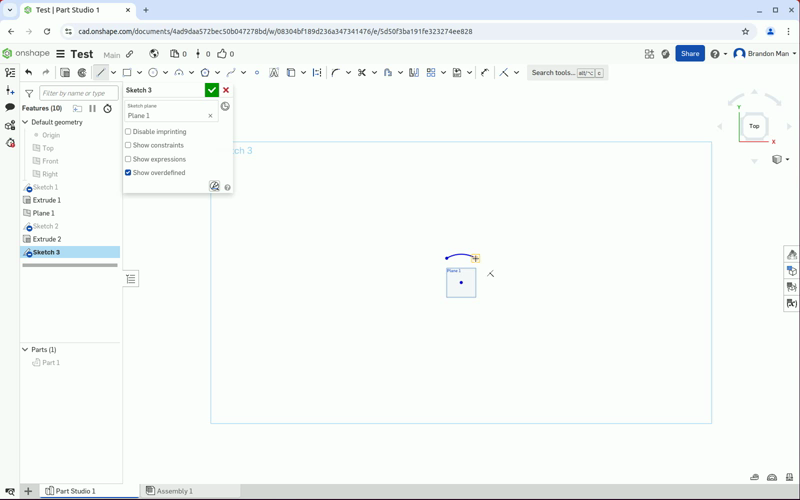
click(475, 258)
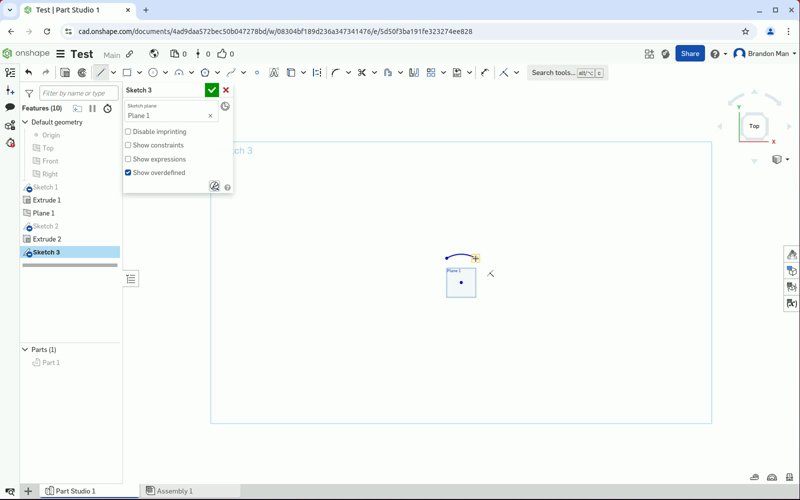
key_down(shift)
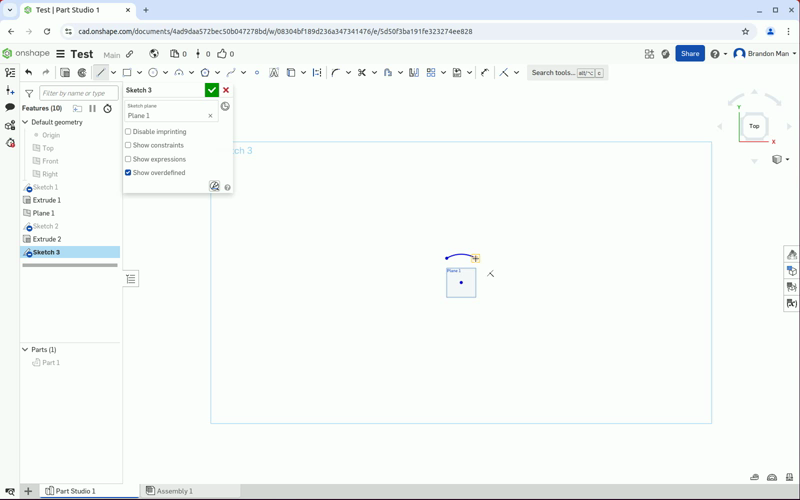
mouse_move(505, 258)
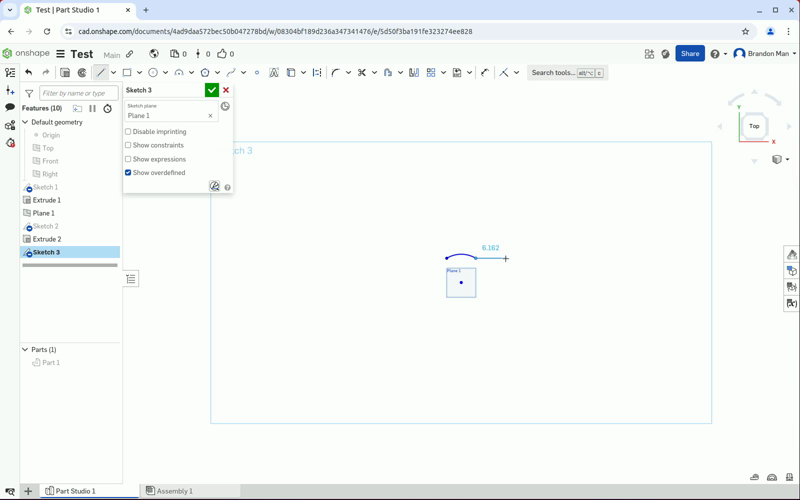
mouse_move(475, 225)
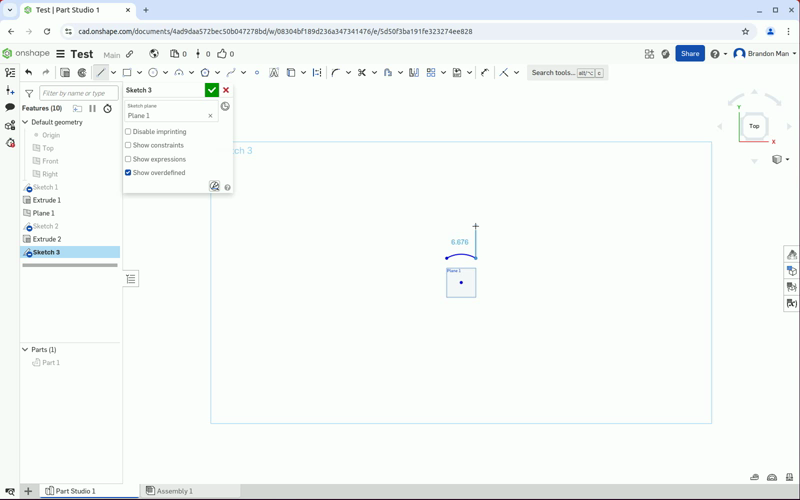
click(475, 225)
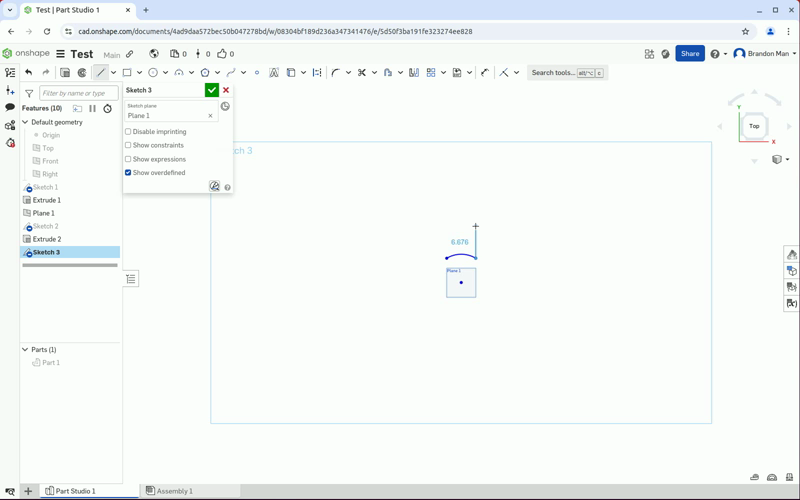
key_up(shift)
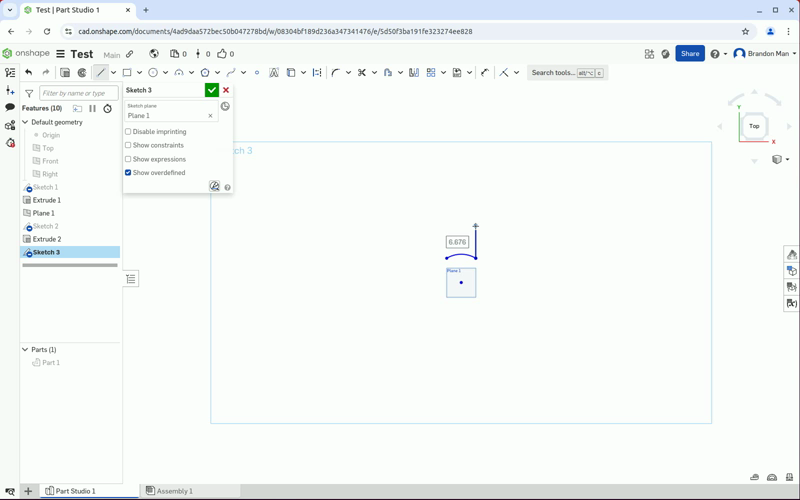
key_down(shift)
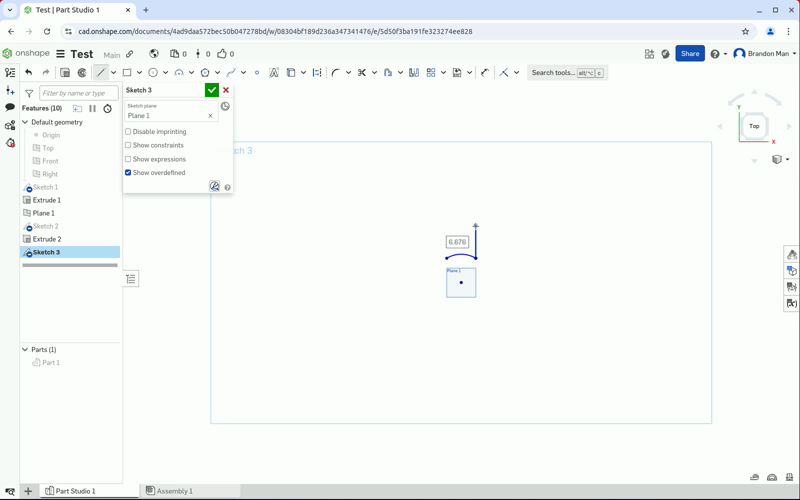
mouse_move(505, 225)
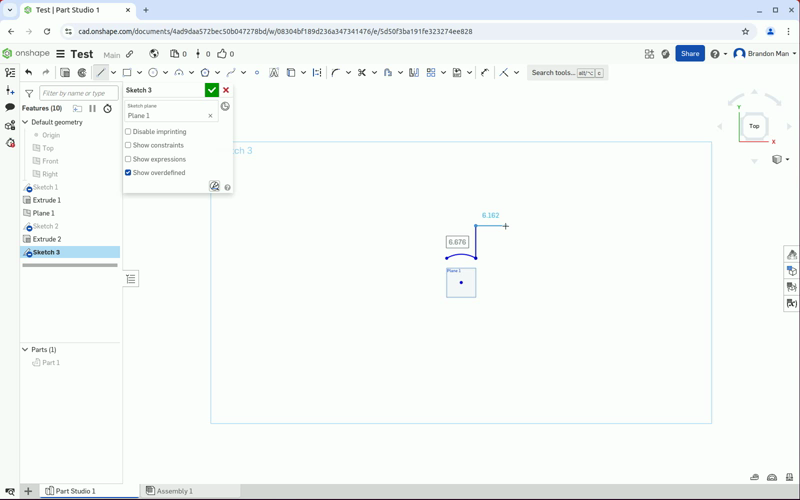
mouse_move(446, 225)
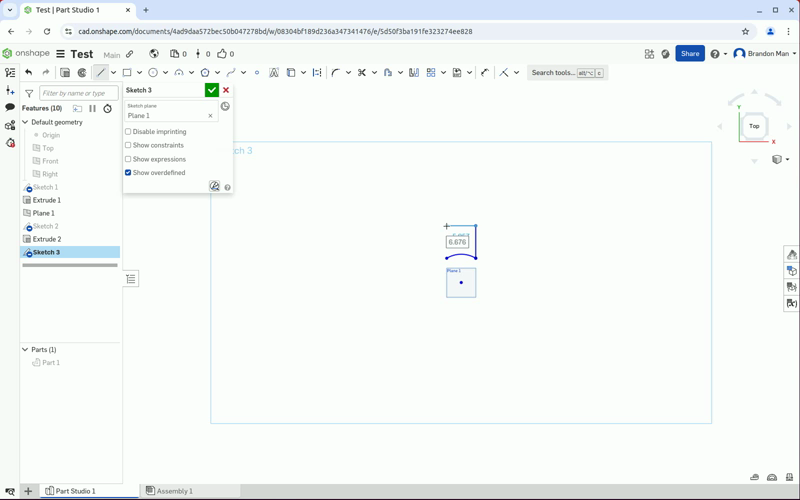
click(446, 225)
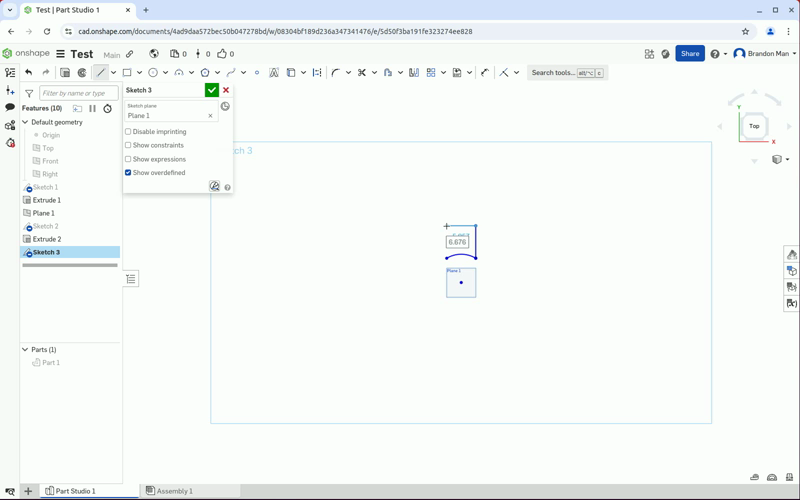
key_up(shift)
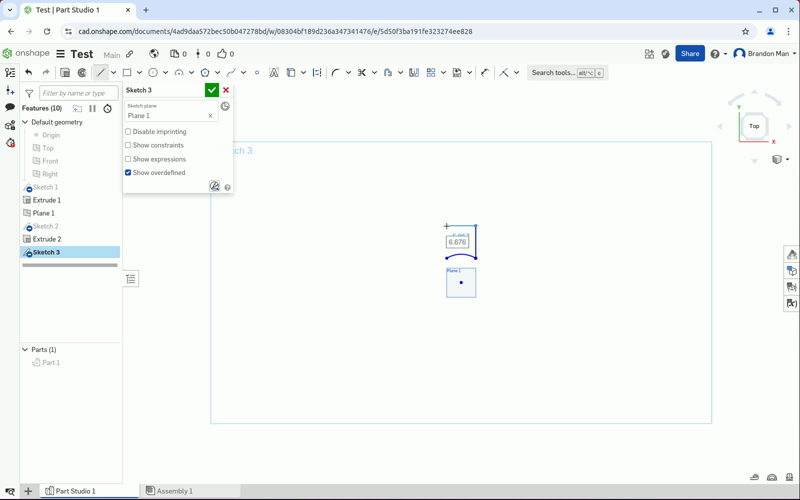
mouse_move(476, 225)
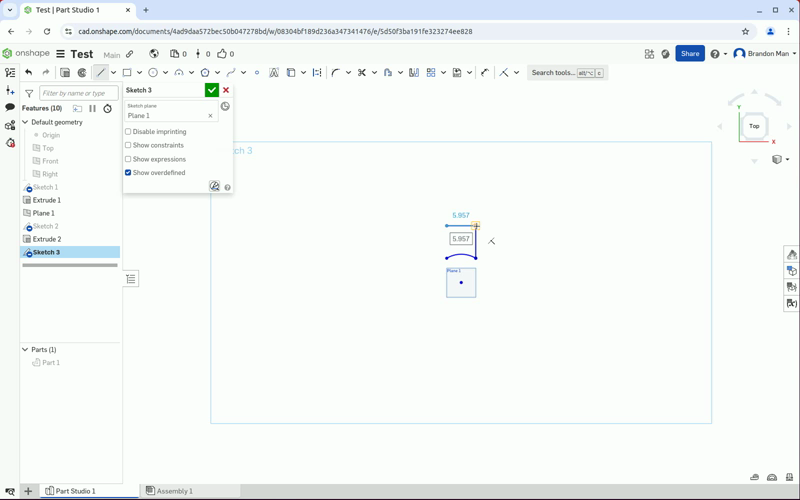
key_down(shift)
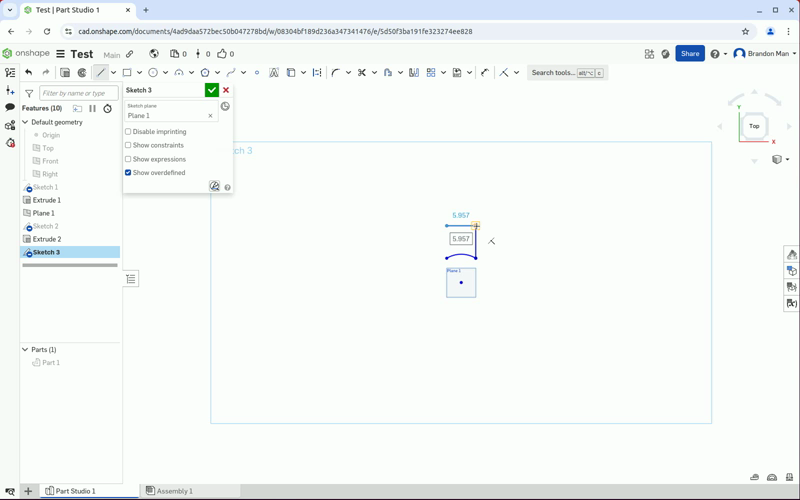
mouse_move(446, 258)
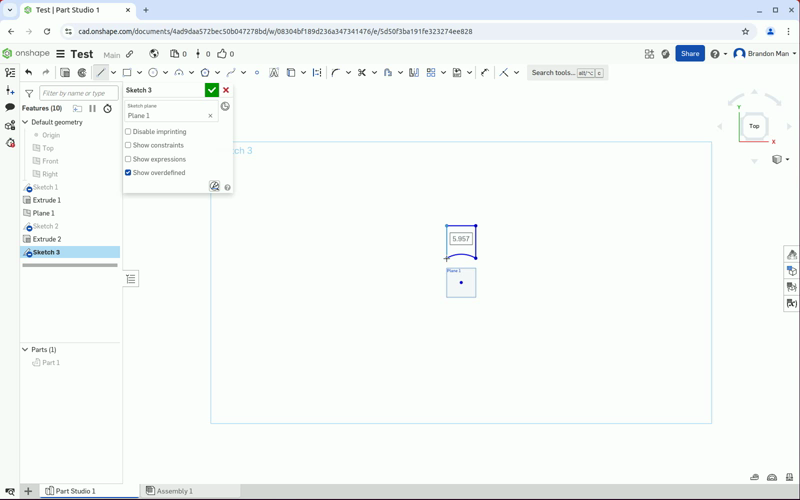
key_up(shift)
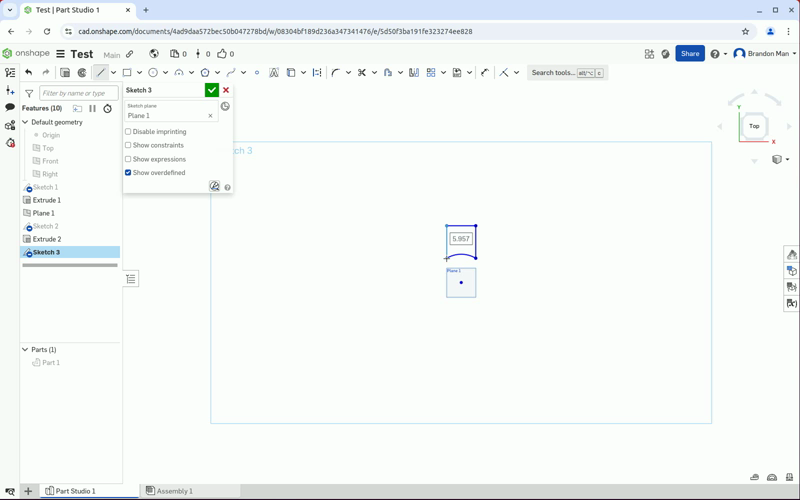
click(446, 258)
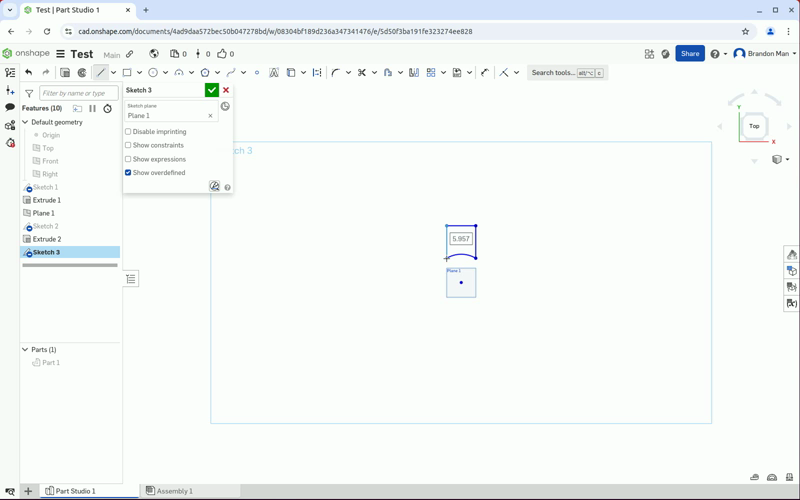
key(esc)
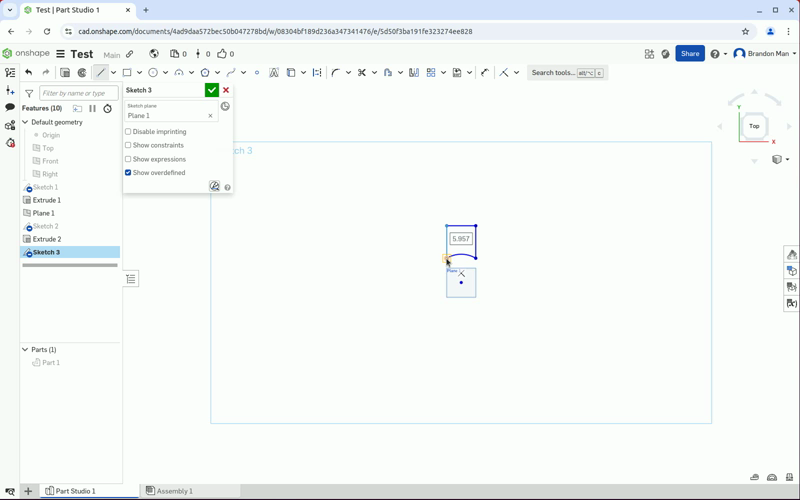
mouse_move(447, 251)
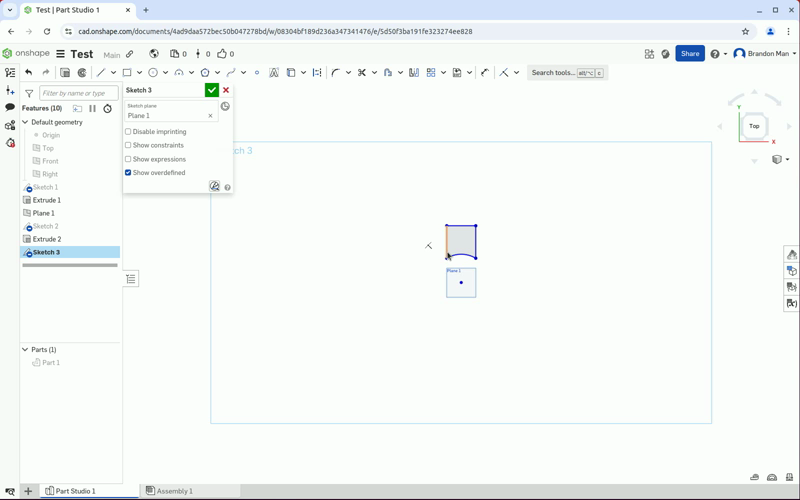
scroll(6)
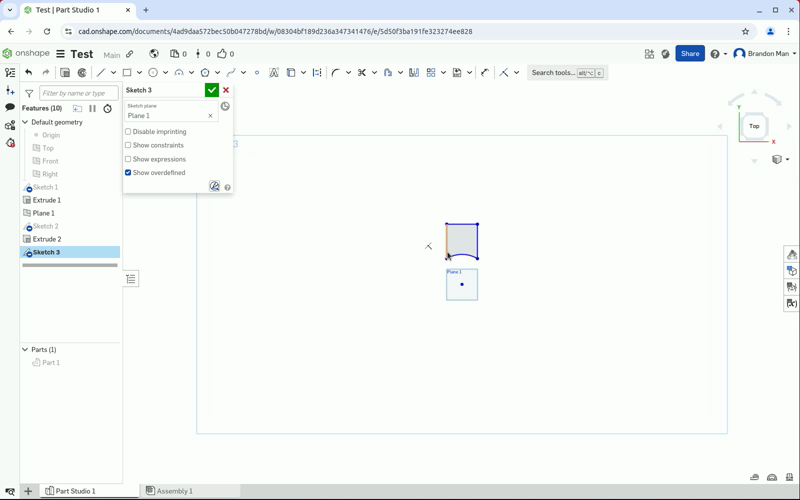
scroll(6)
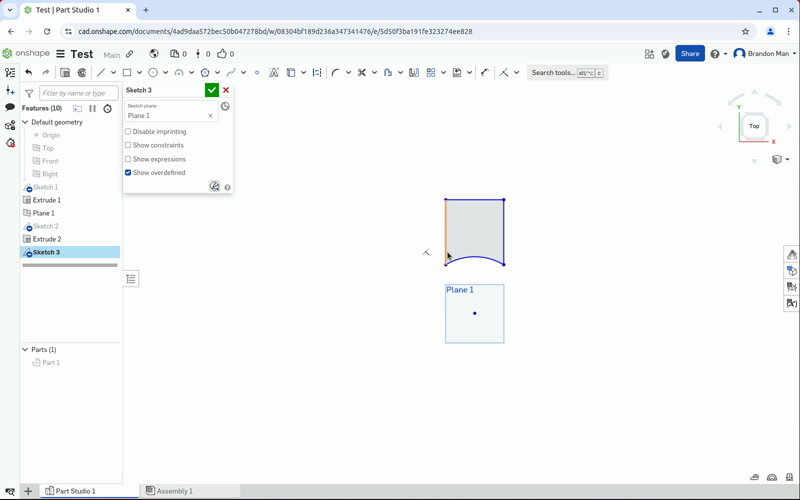
scroll(6)
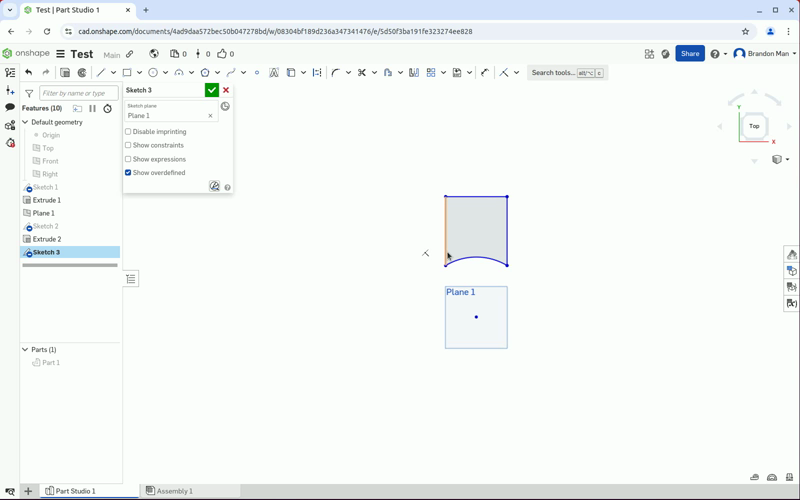
scroll(6)
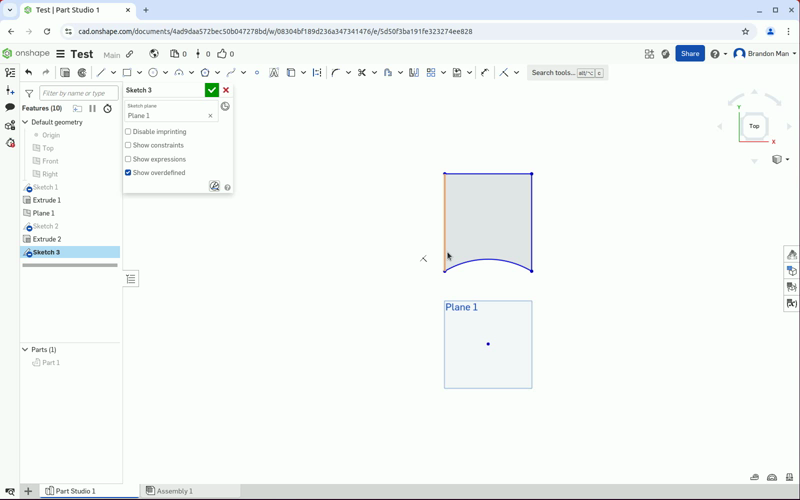
scroll(6)
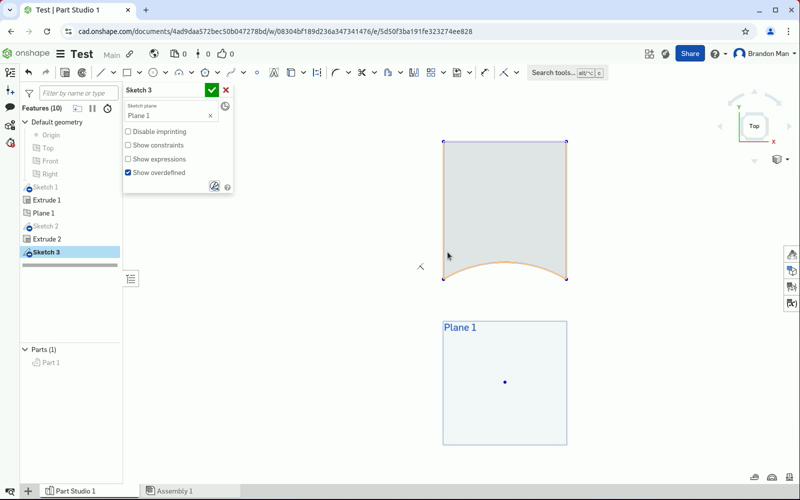
scroll(6)
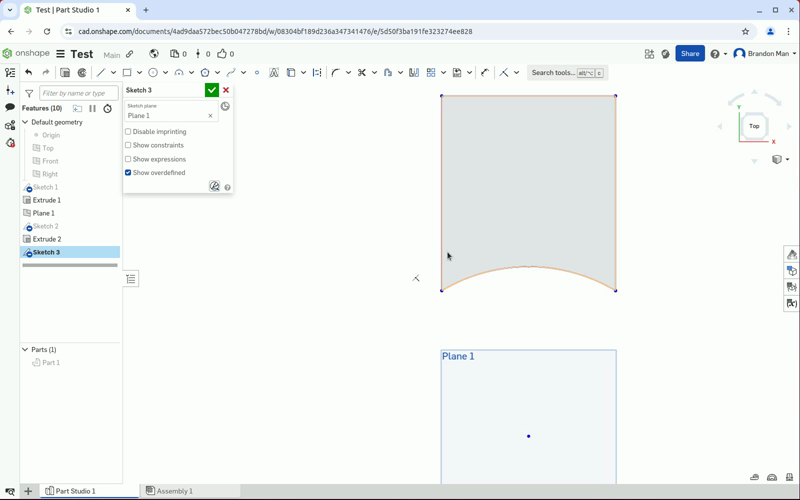
scroll(6)
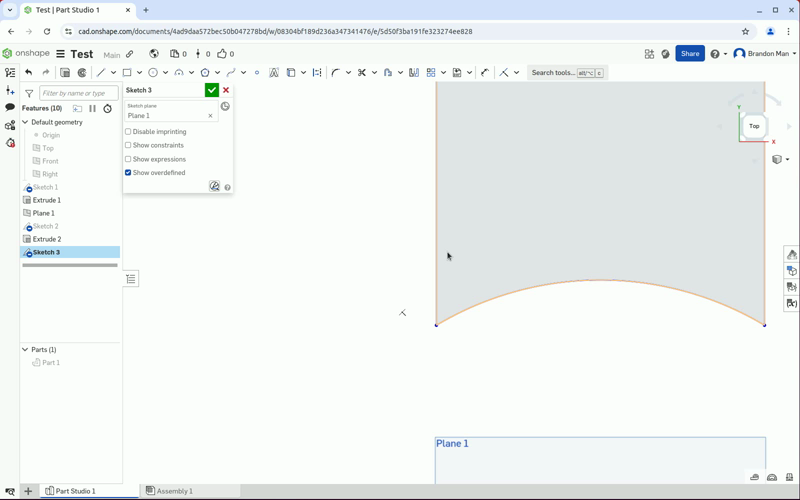
click(447, 251)
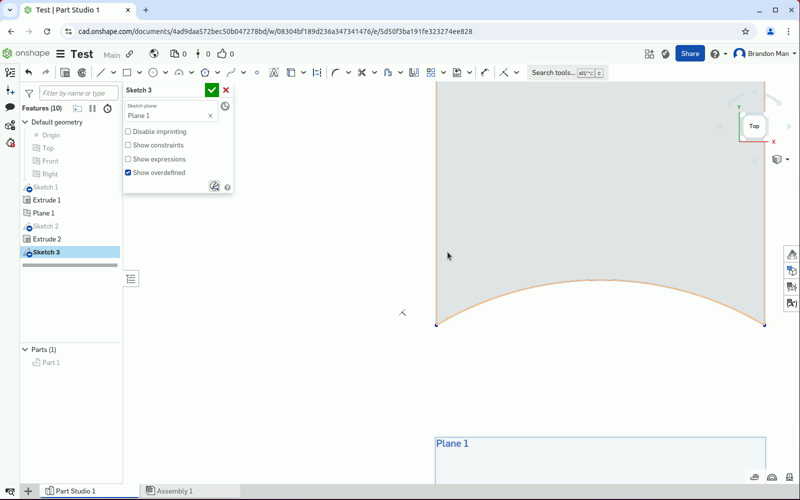
scroll(-6)
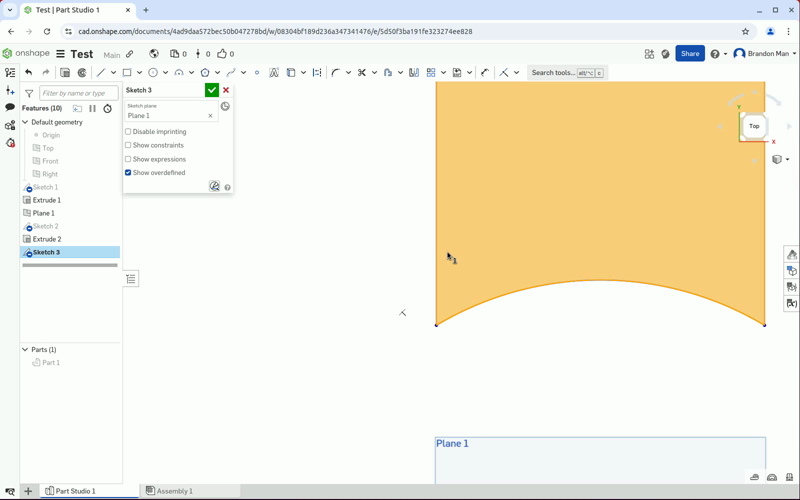
scroll(-6)
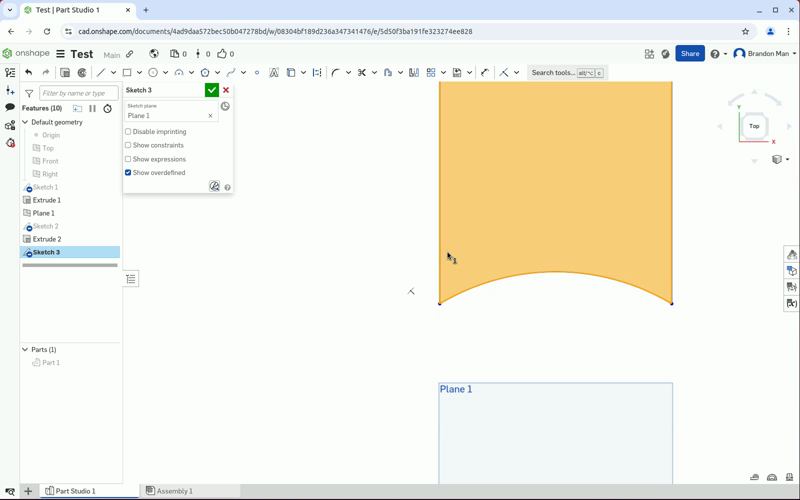
scroll(-6)
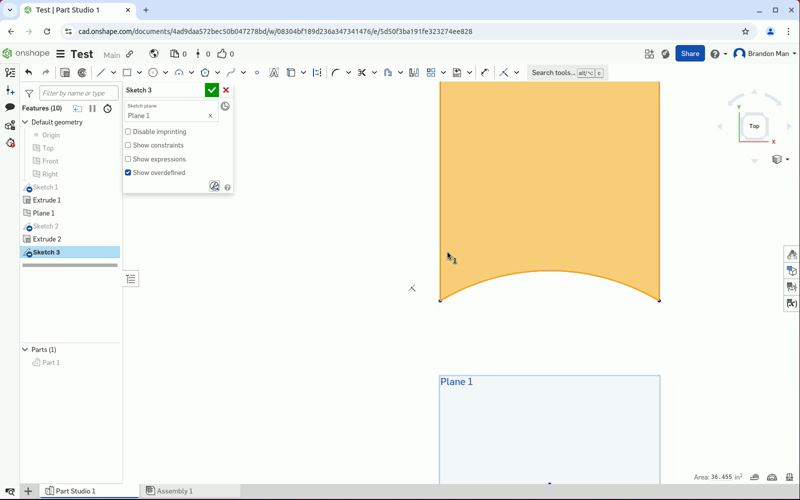
scroll(-6)
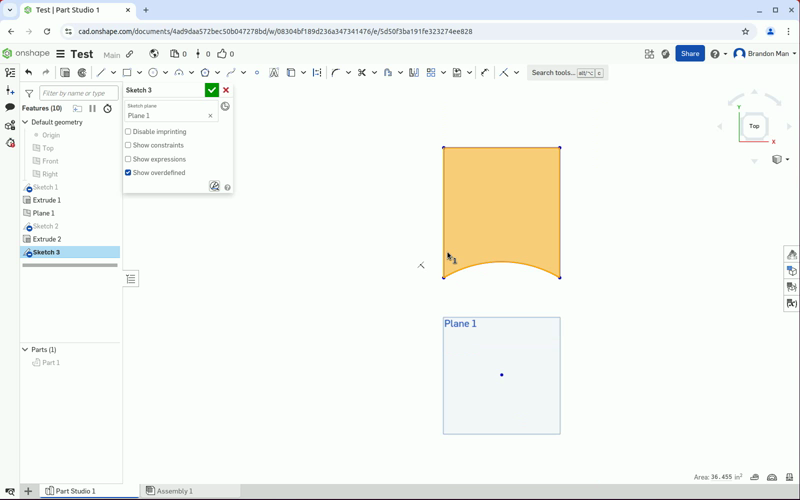
scroll(-6)
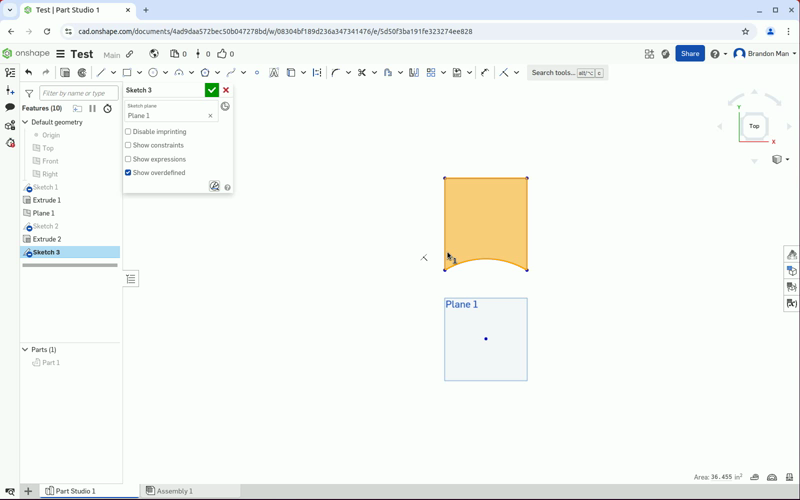
scroll(-6)
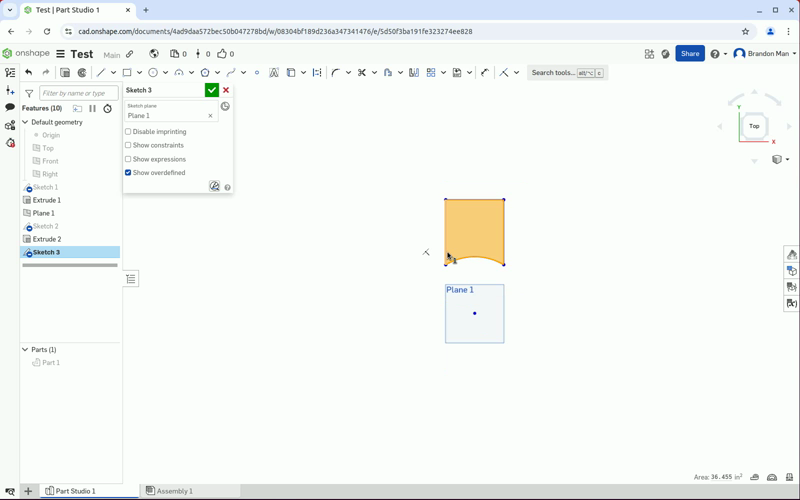
scroll(-6)
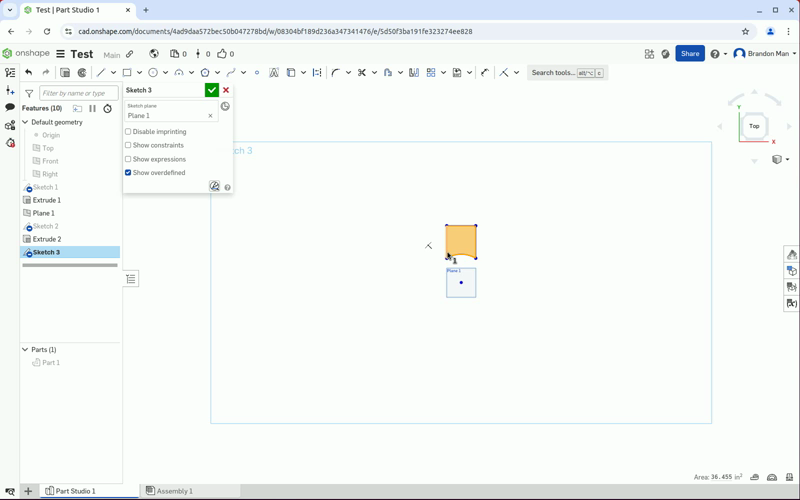
mouse_move(73, 352)
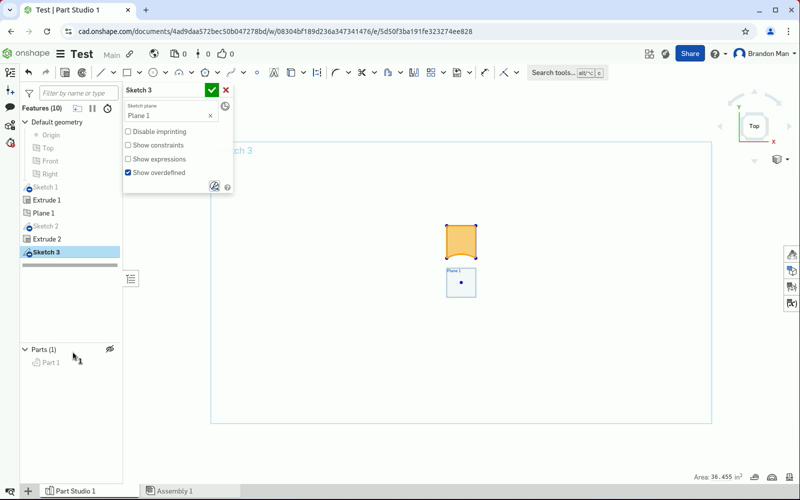
key(shift+y)
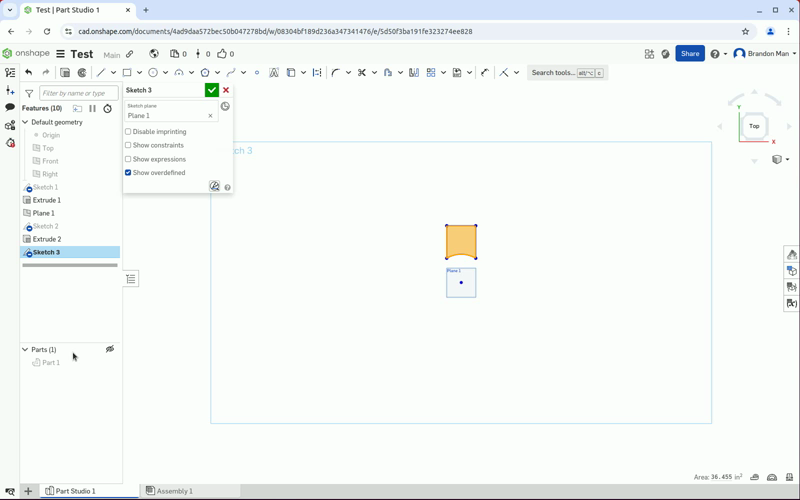
key(shift+e)
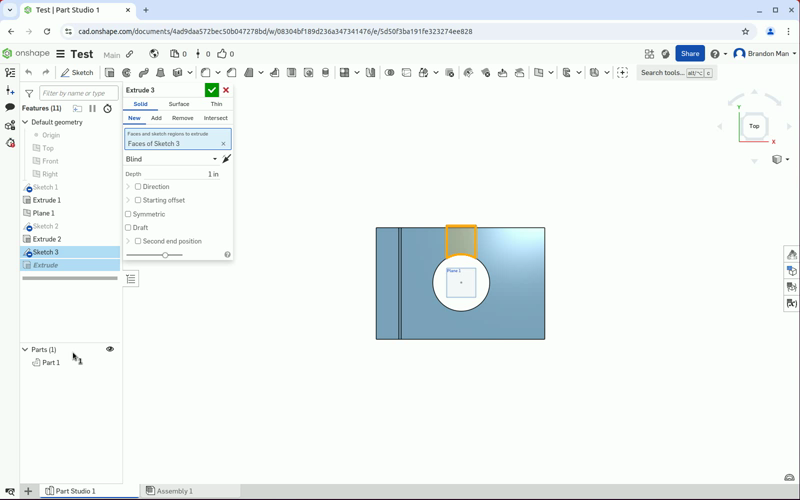
mouse_move(143, 106)
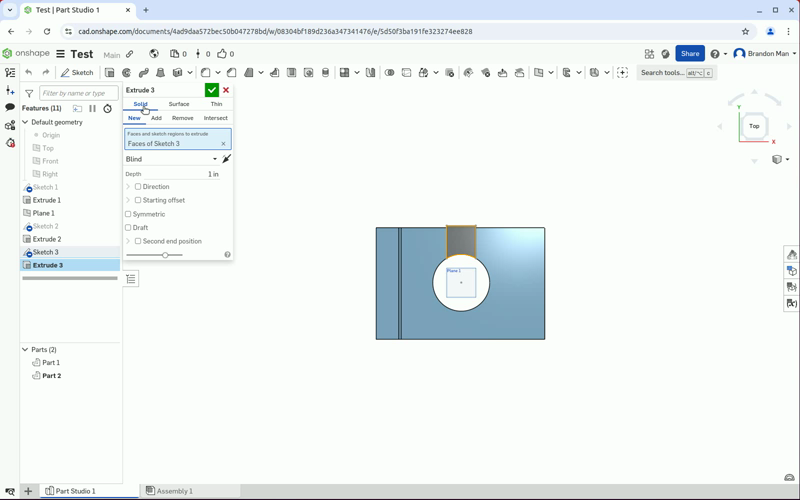
click(143, 106)
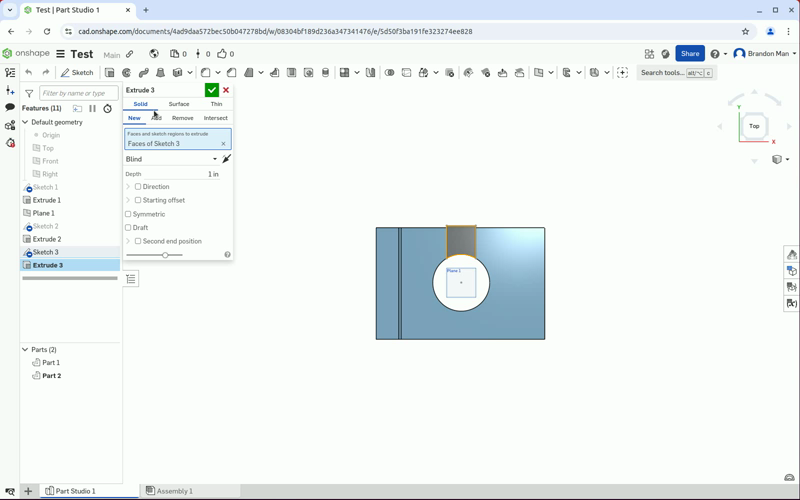
mouse_move(186, 120)
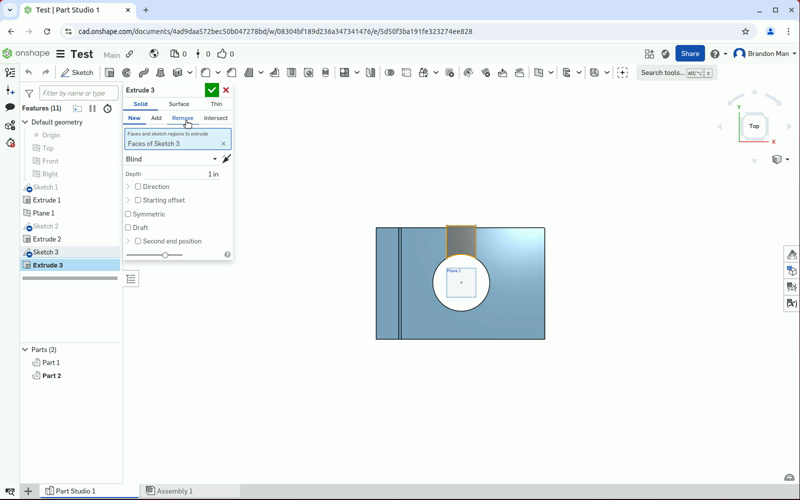
click(186, 120)
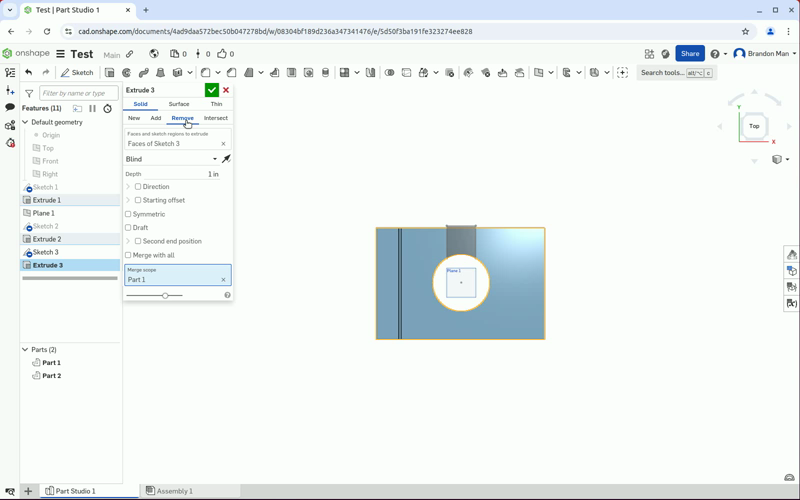
key(tab, 4)
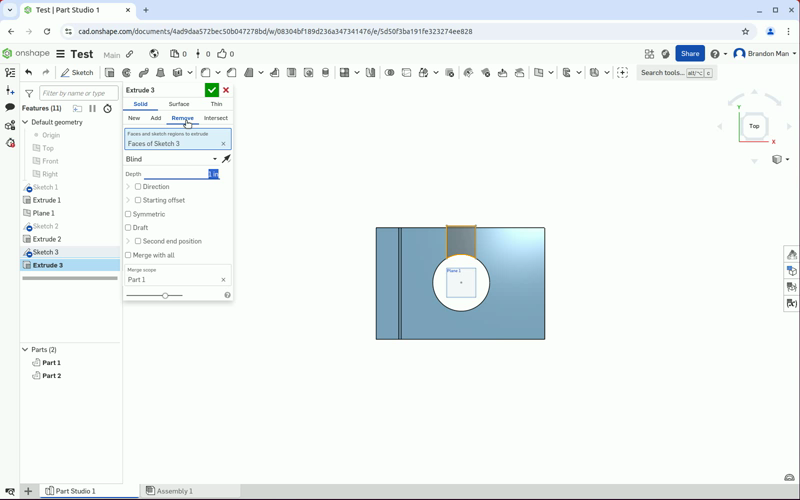
text(2.407)
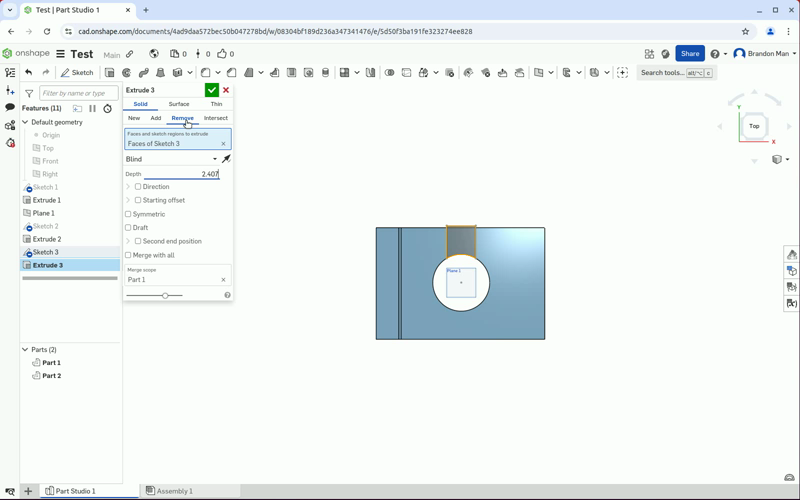
key(tab, 6)
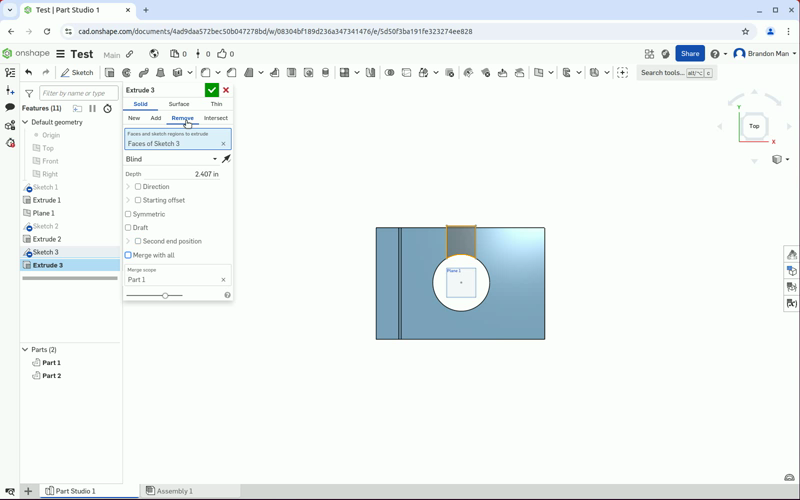
key(space)
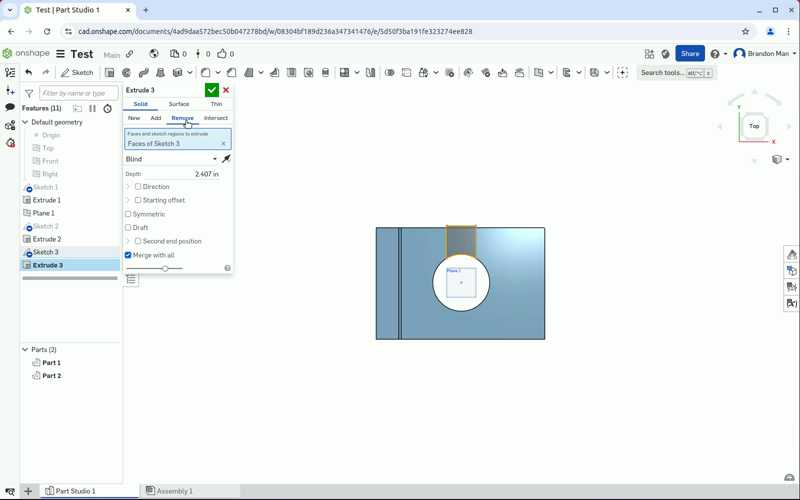
key(enter)
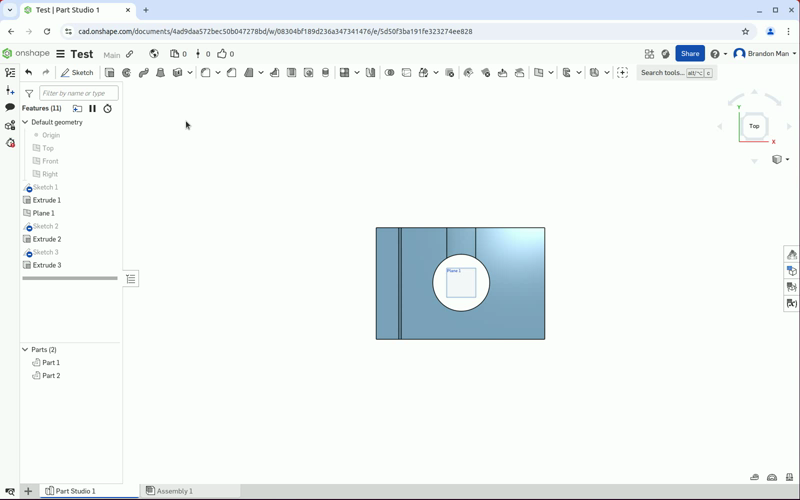
key(shift+h)
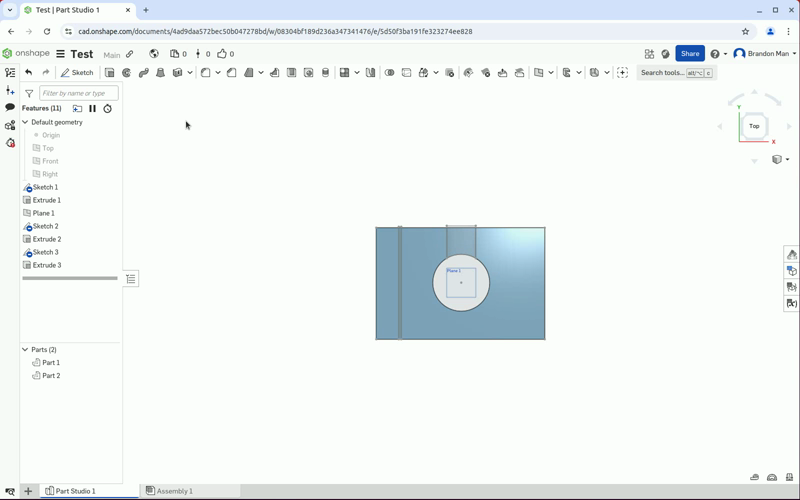
key(shift+h)
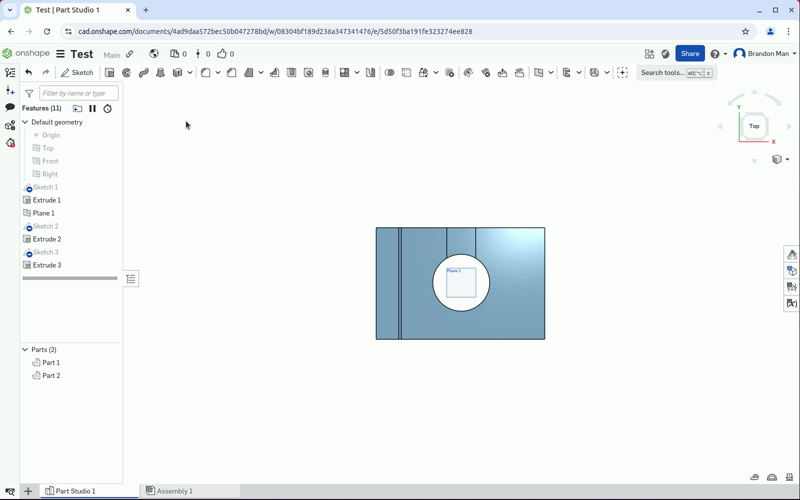
mouse_move(73, 189)
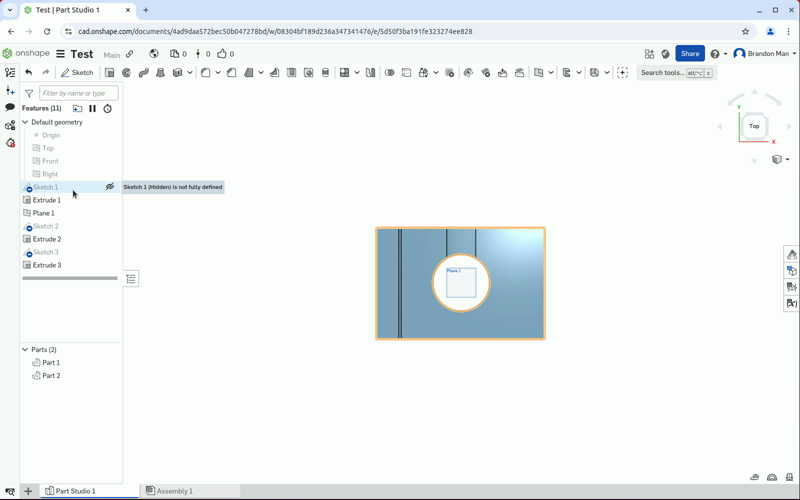
click(73, 189)
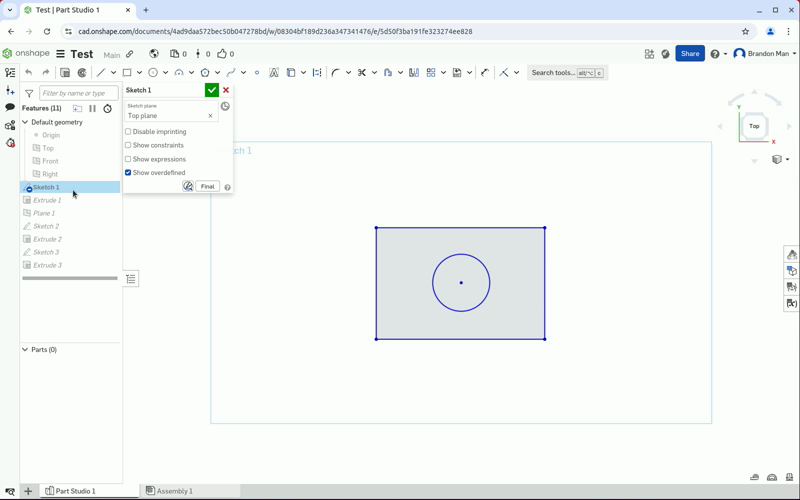
mouse_move(229, 92)
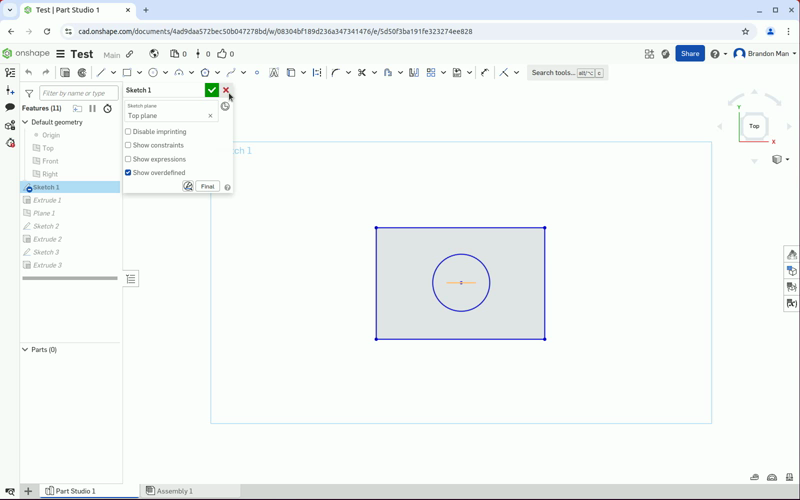
click(229, 92)
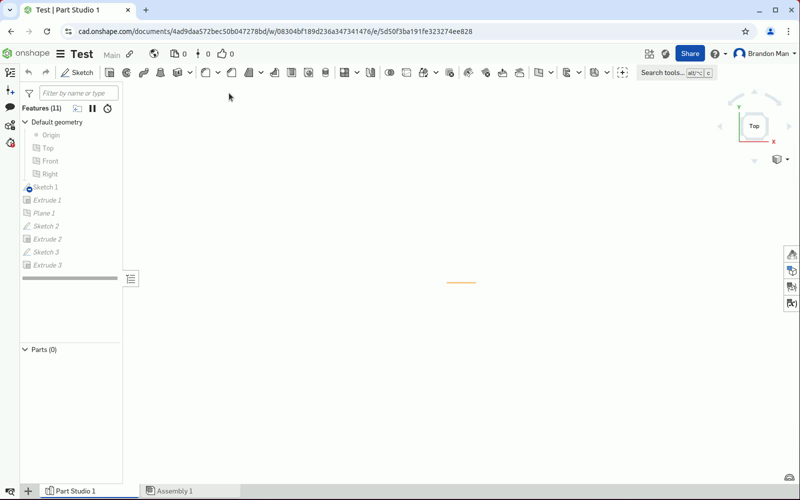
key(shift+s)
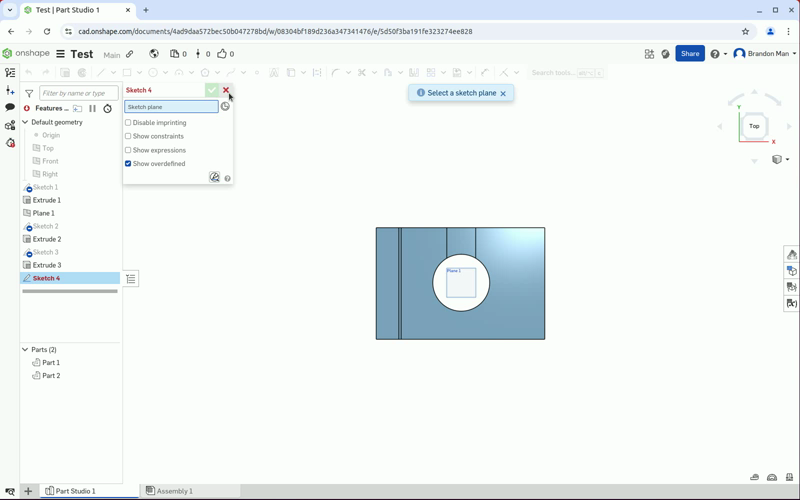
mouse_move(73, 215)
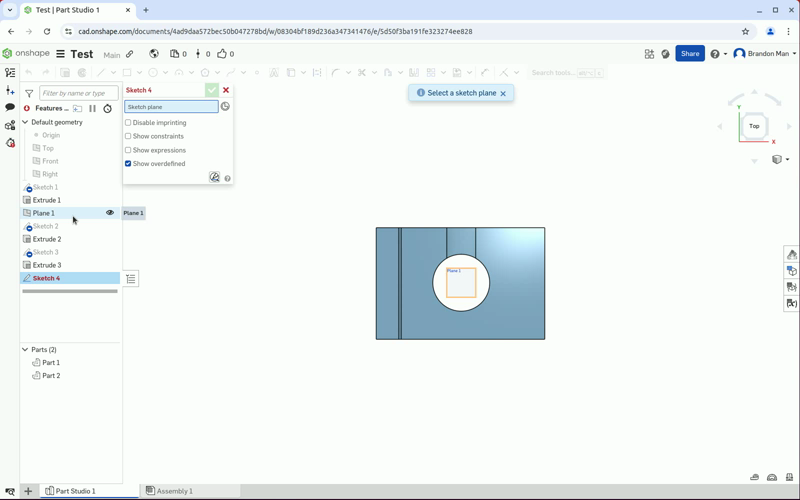
click(73, 215)
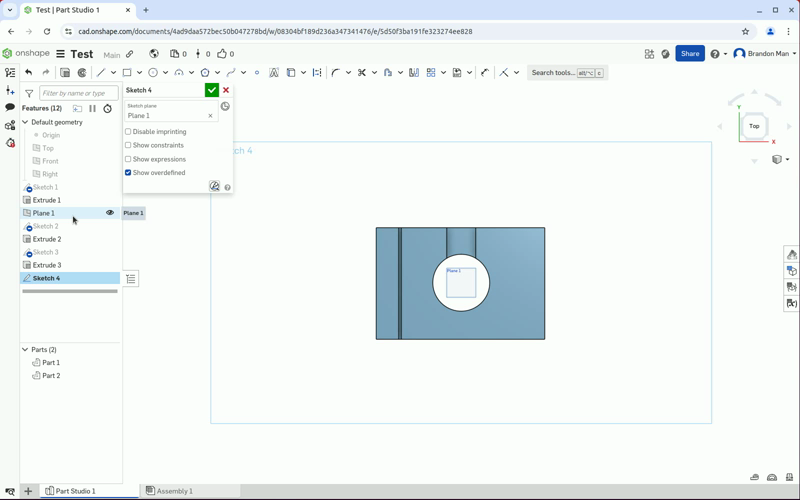
mouse_move(73, 352)
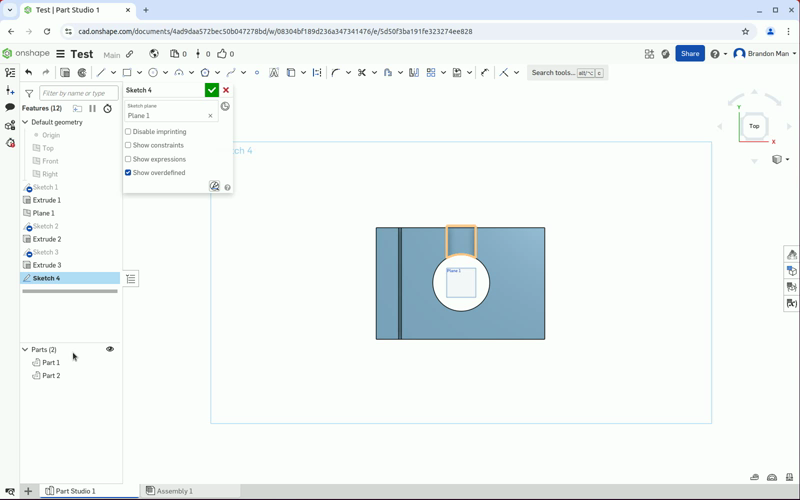
key(y)
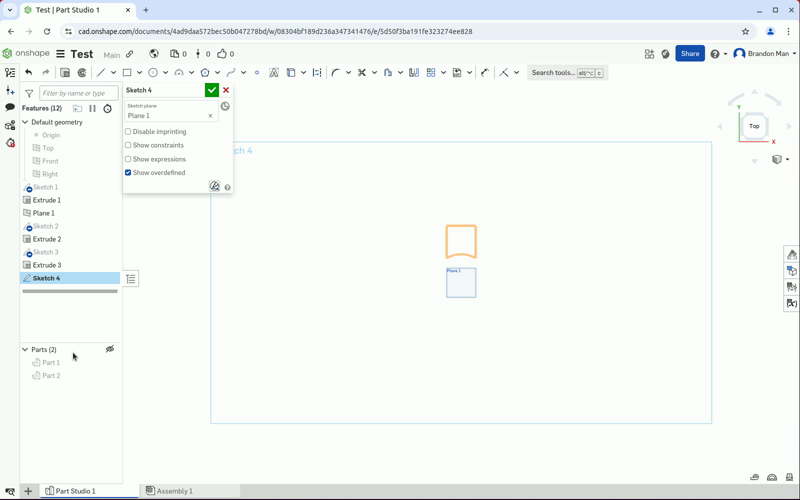
key(l)
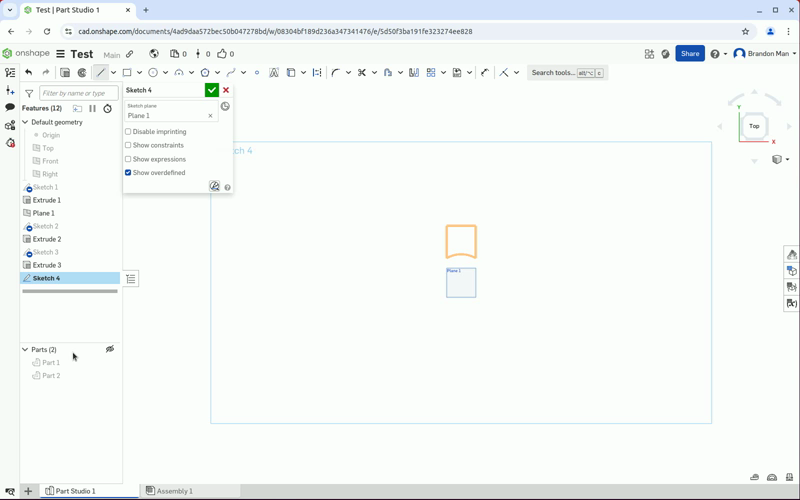
key_down(shift)
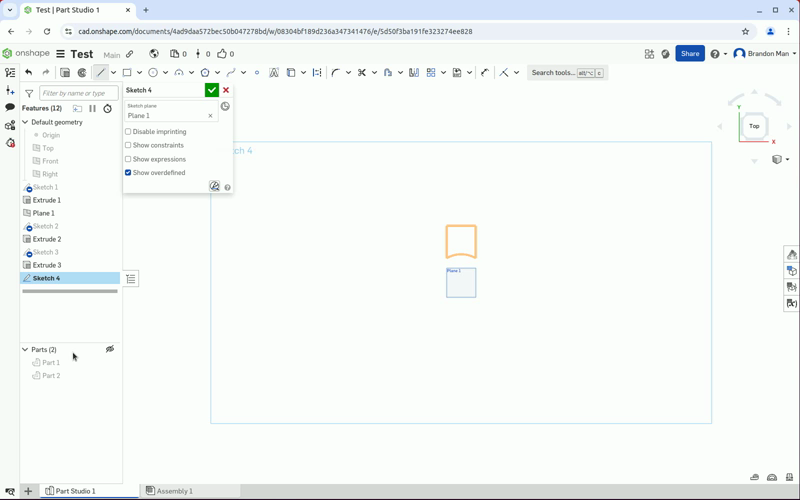
mouse_move(446, 339)
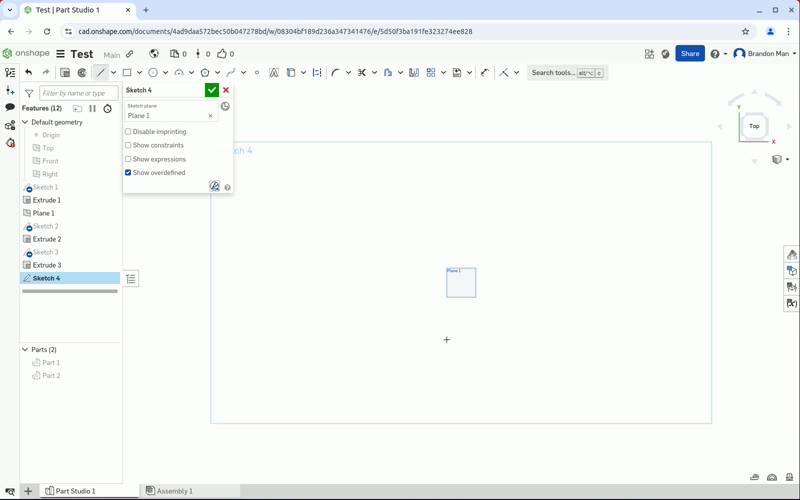
click(446, 339)
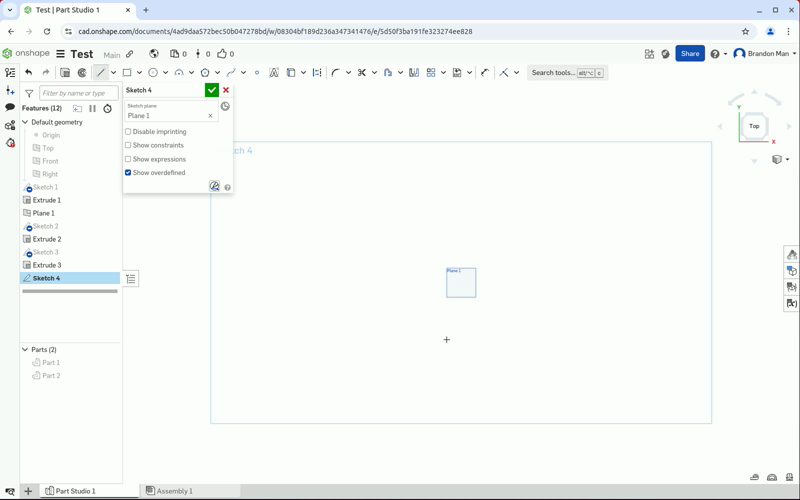
key_up(shift)
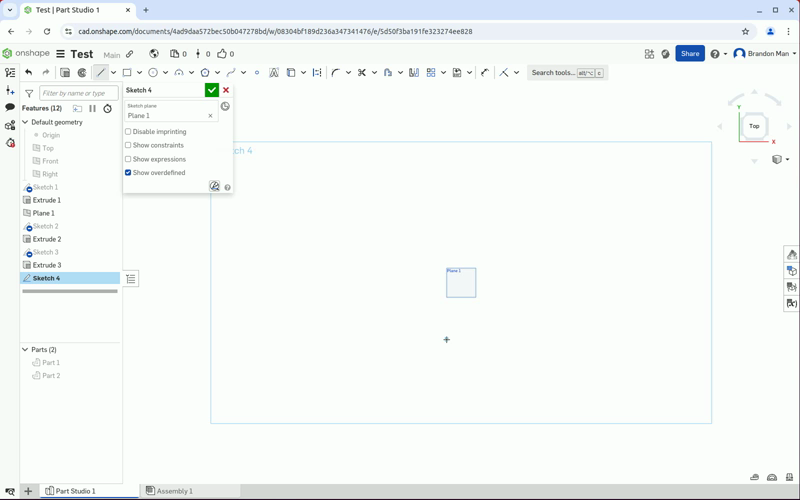
key_down(shift)
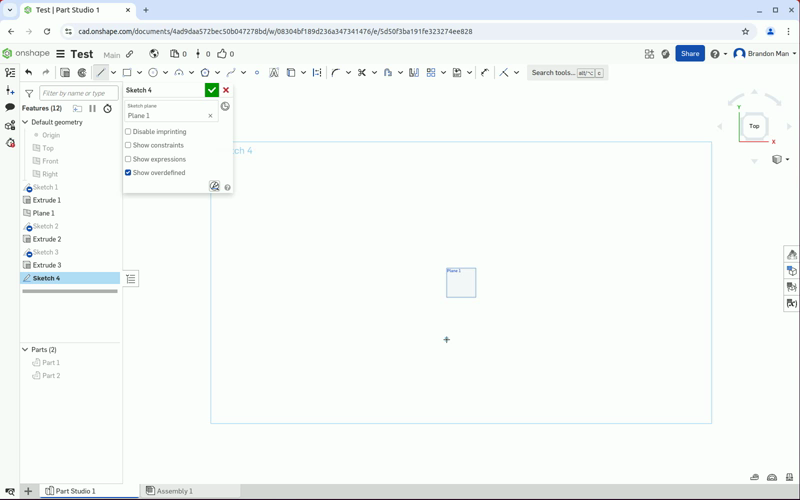
mouse_move(476, 339)
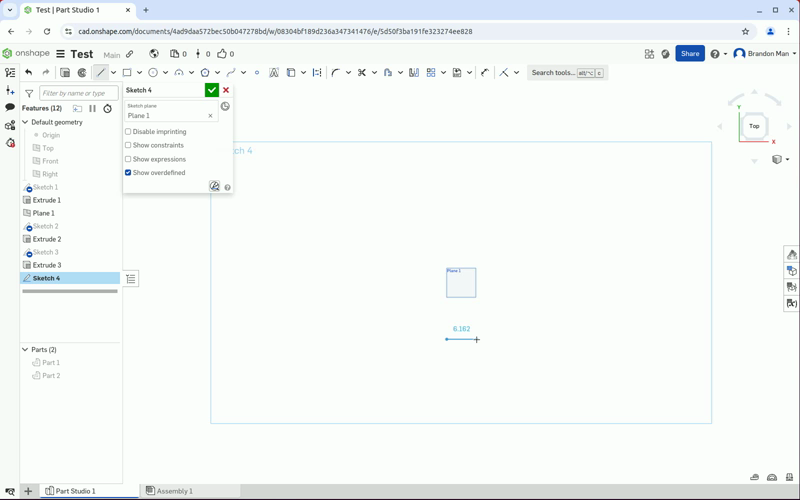
mouse_move(475, 339)
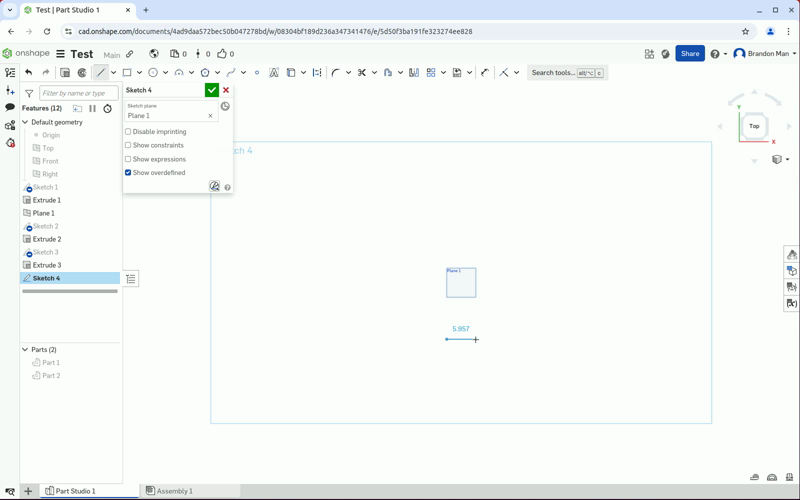
click(475, 339)
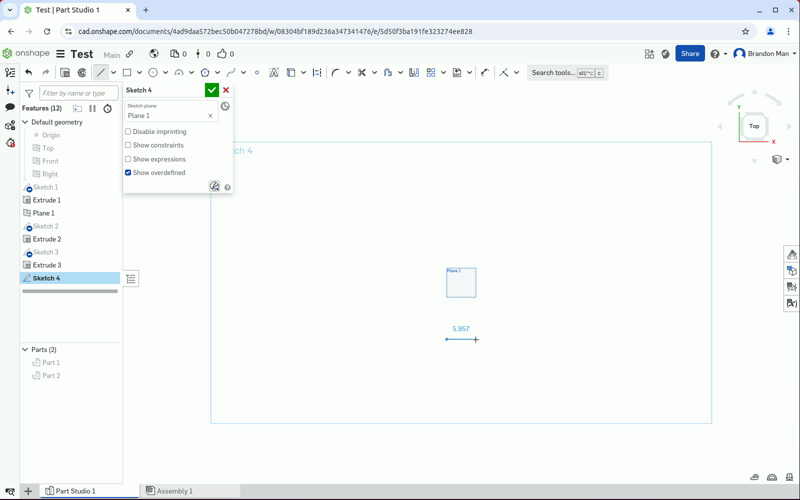
key_up(shift)
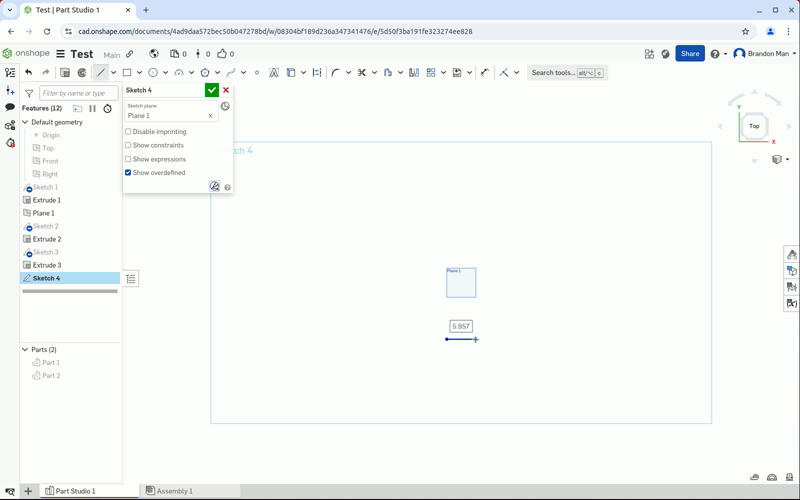
key_down(shift)
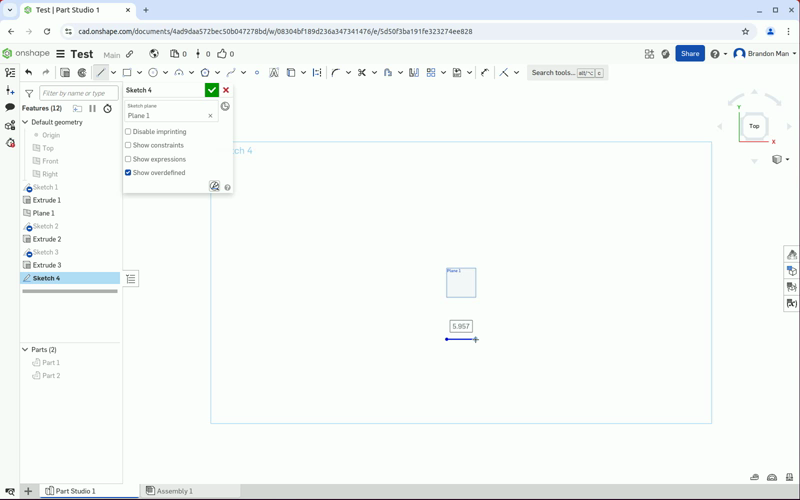
mouse_move(505, 339)
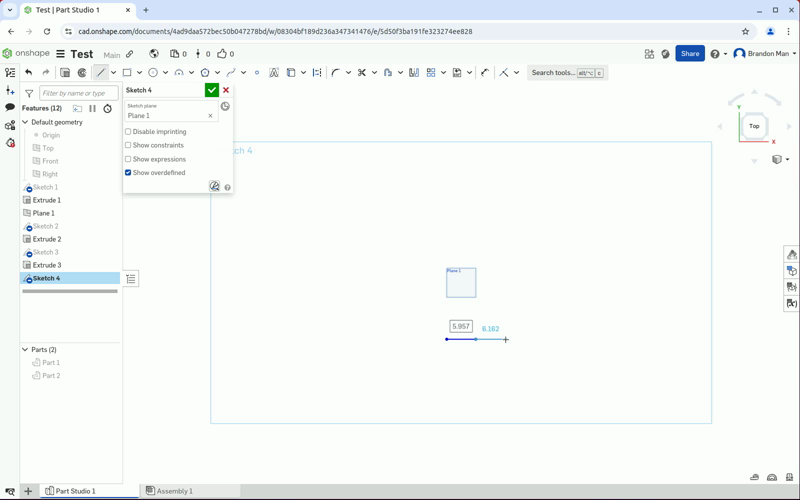
mouse_move(475, 306)
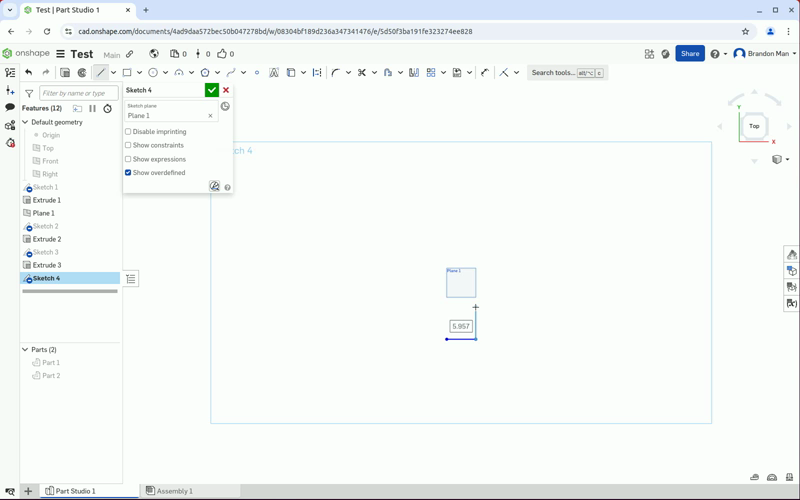
click(475, 306)
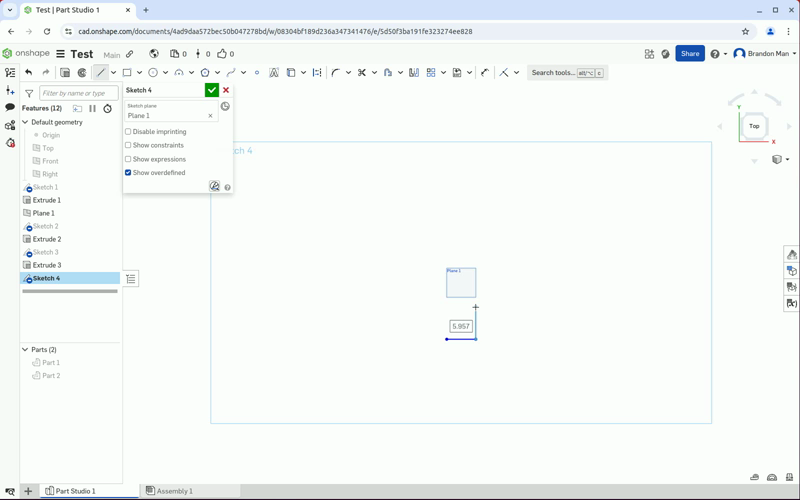
key_up(shift)
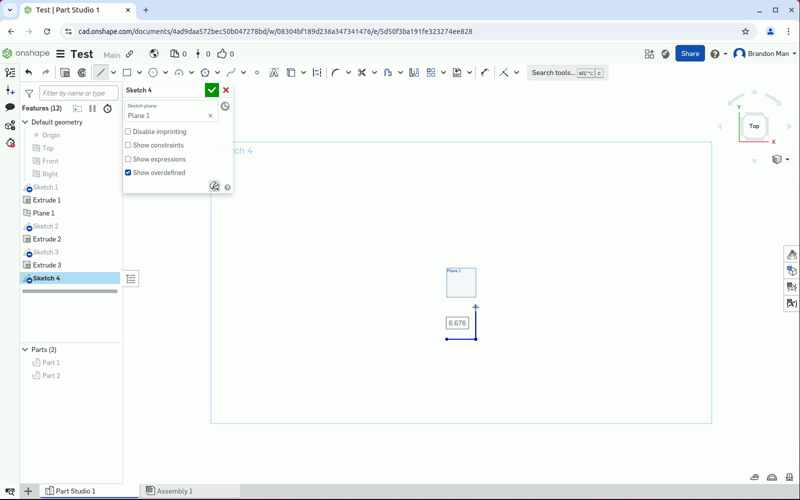
key(esc)
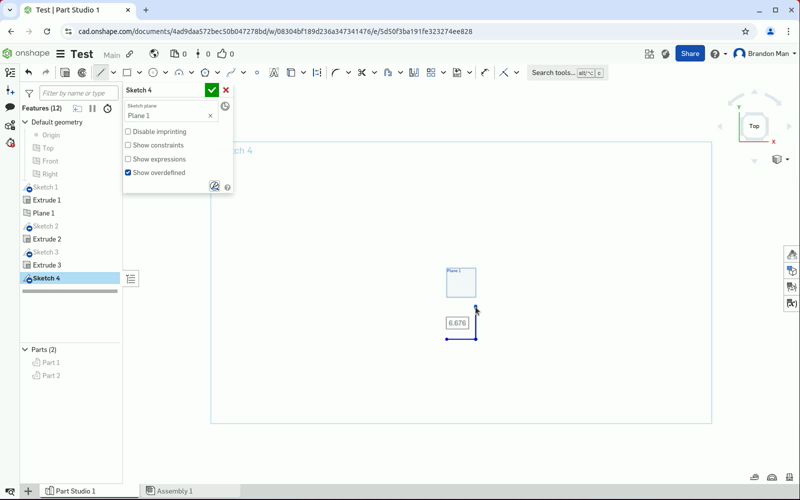
key(a)
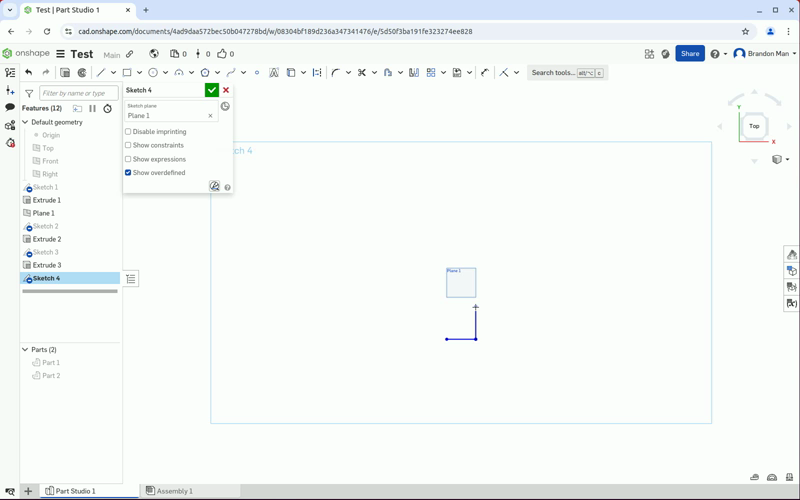
mouse_move(475, 306)
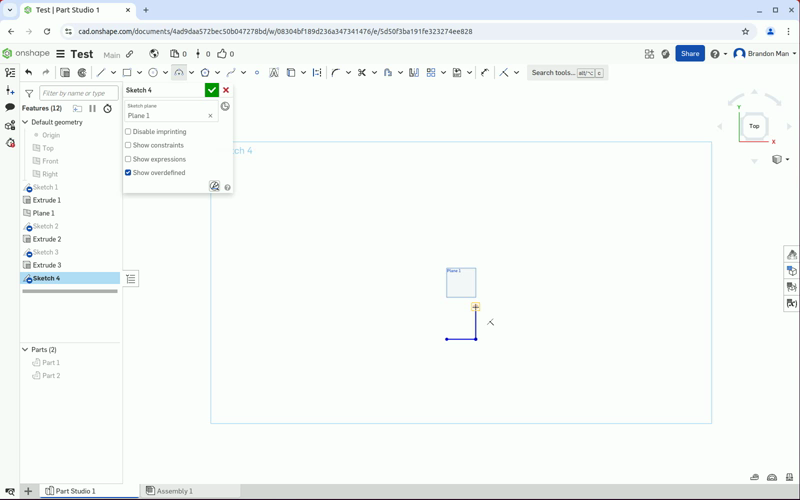
click(475, 306)
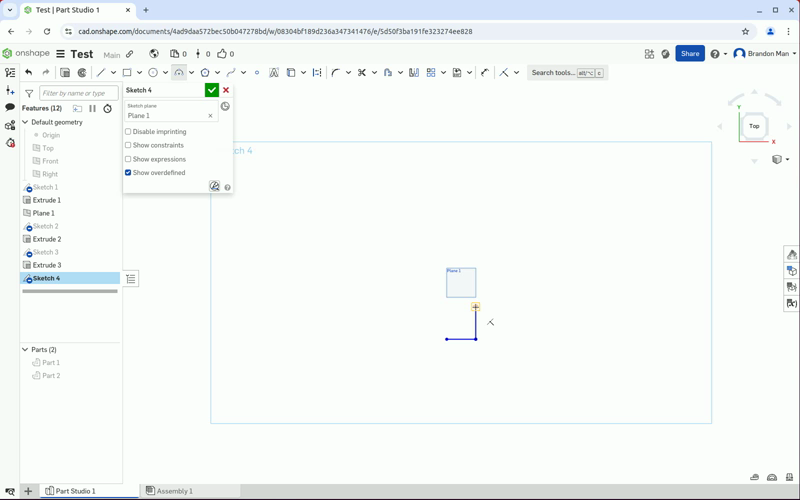
key_down(shift)
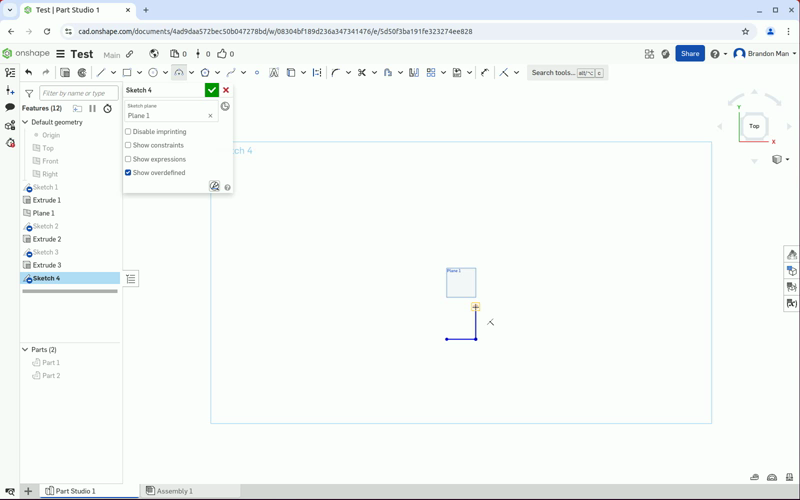
mouse_move(446, 306)
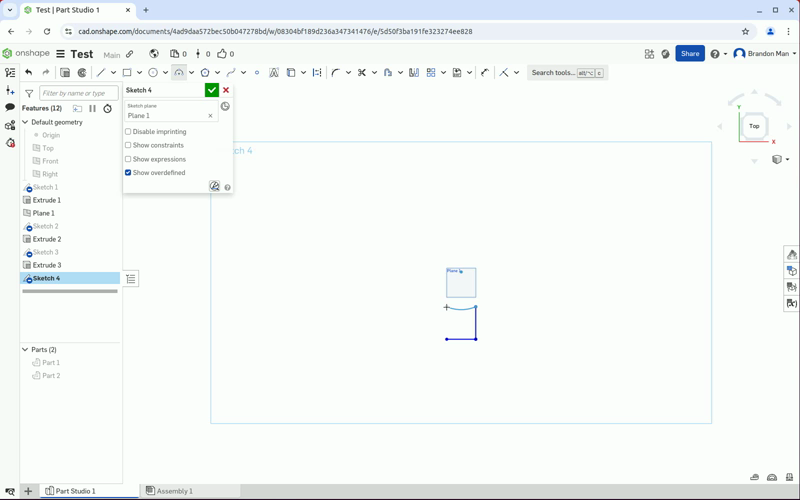
click(446, 306)
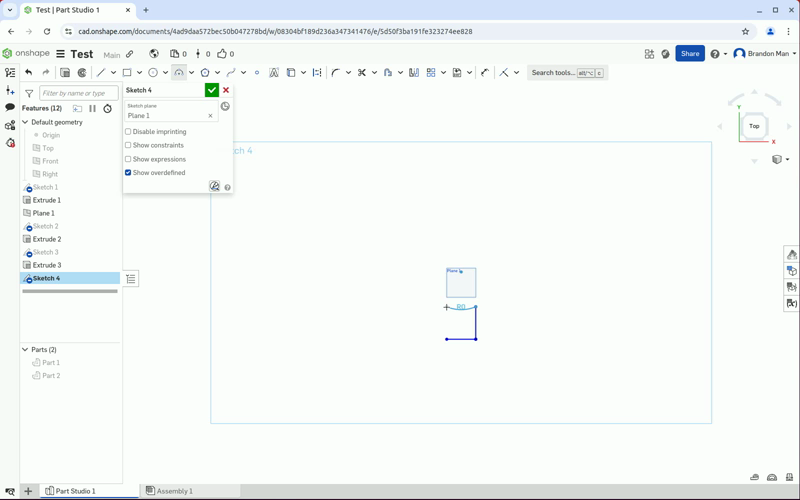
mouse_move(461, 310)
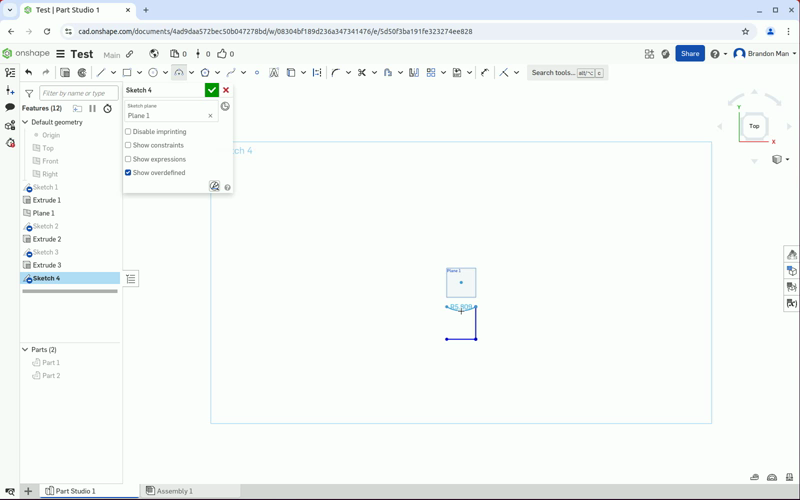
click(461, 310)
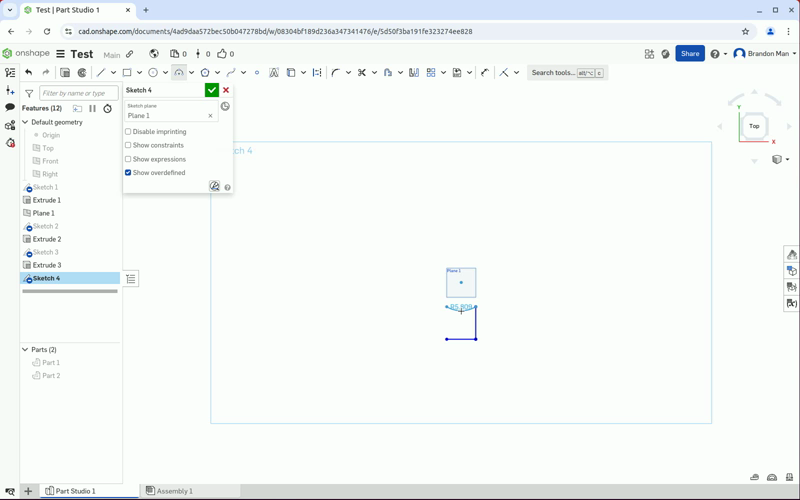
key_up(shift)
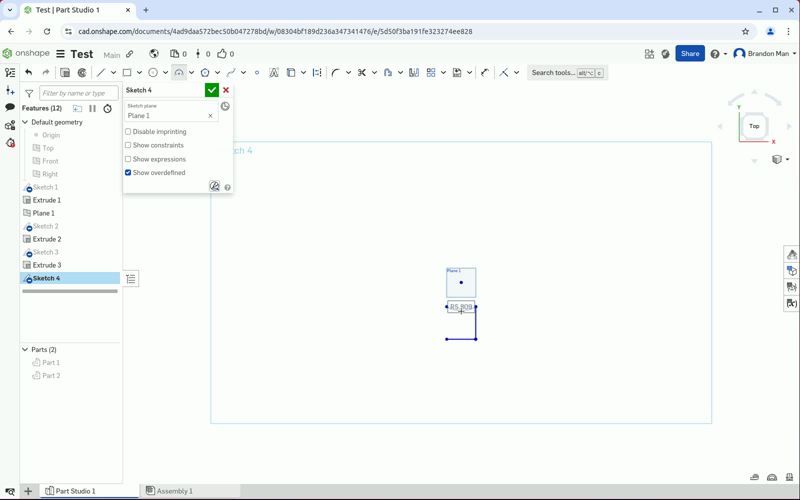
key(esc)
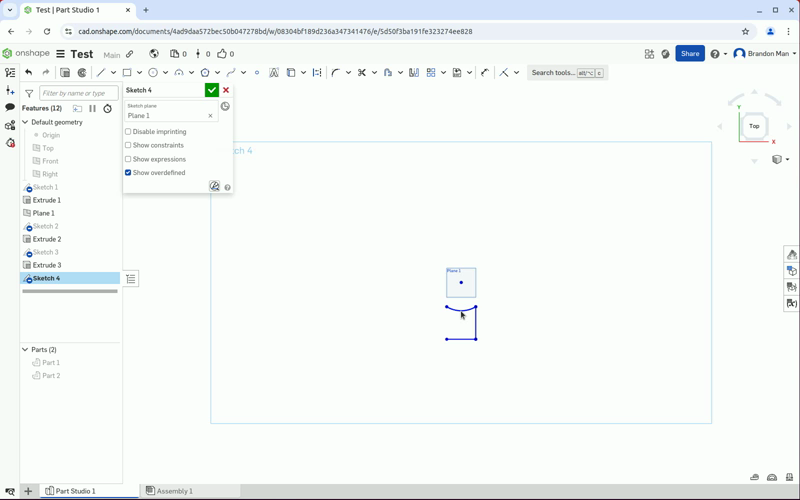
key(l)
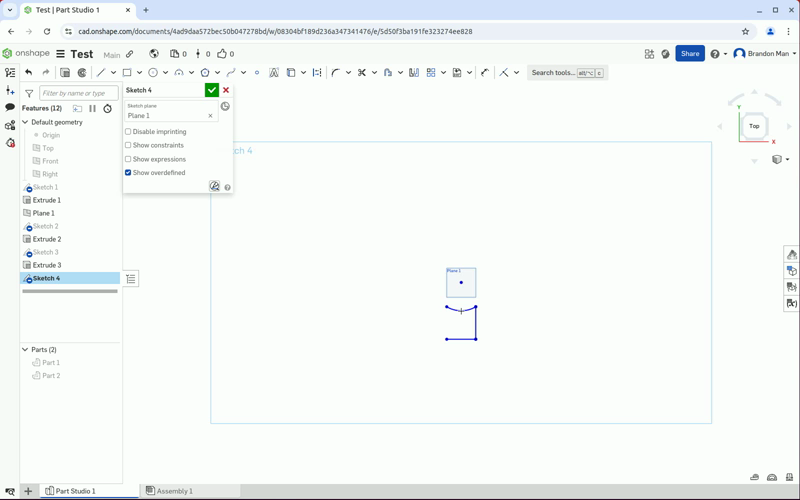
mouse_move(446, 306)
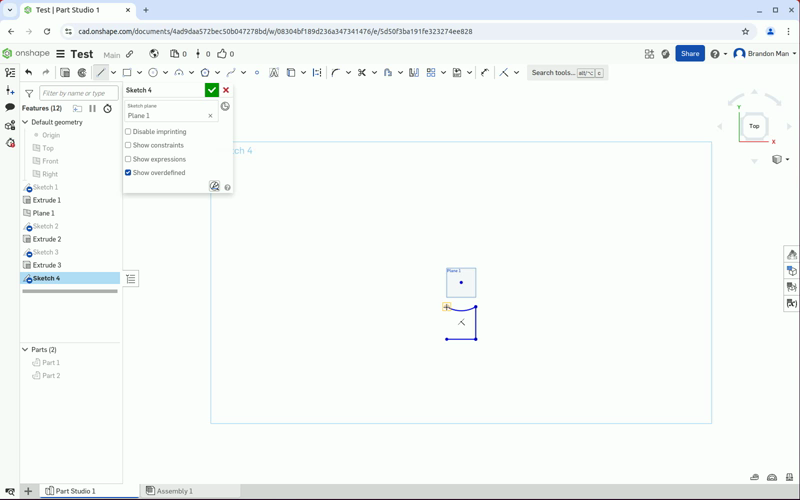
click(446, 306)
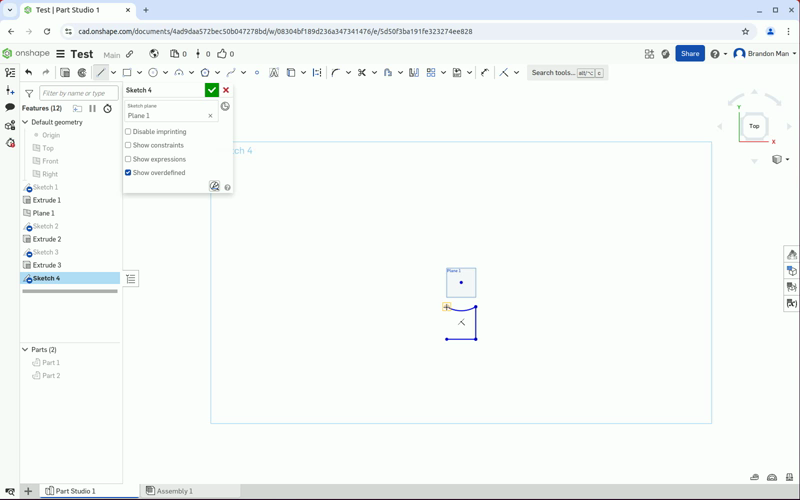
mouse_move(476, 306)
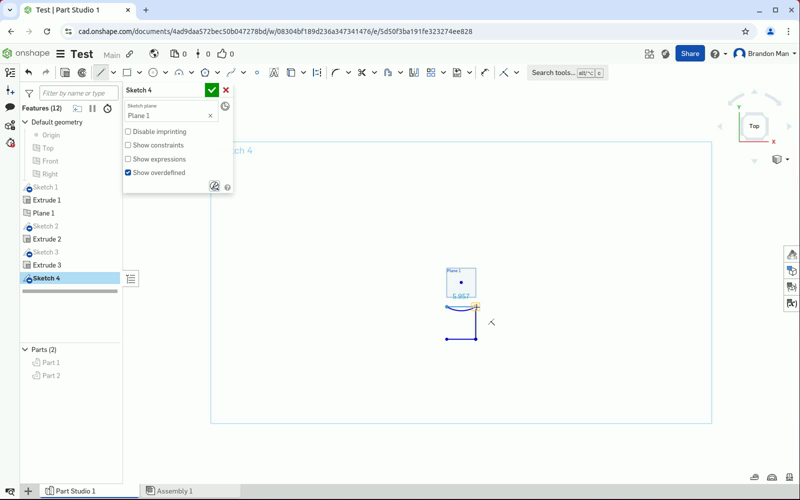
key_down(shift)
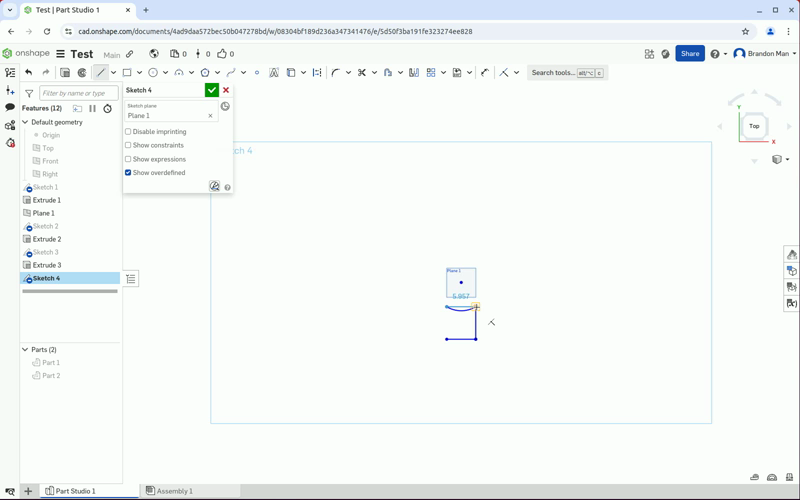
mouse_move(446, 339)
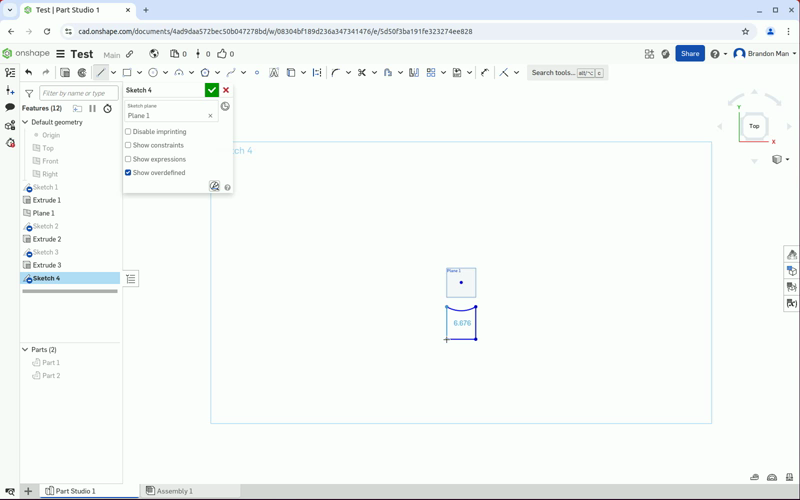
key_up(shift)
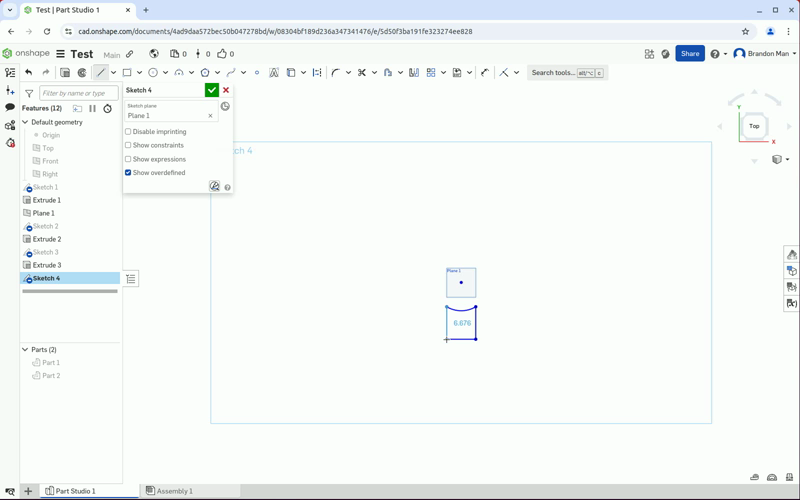
click(446, 339)
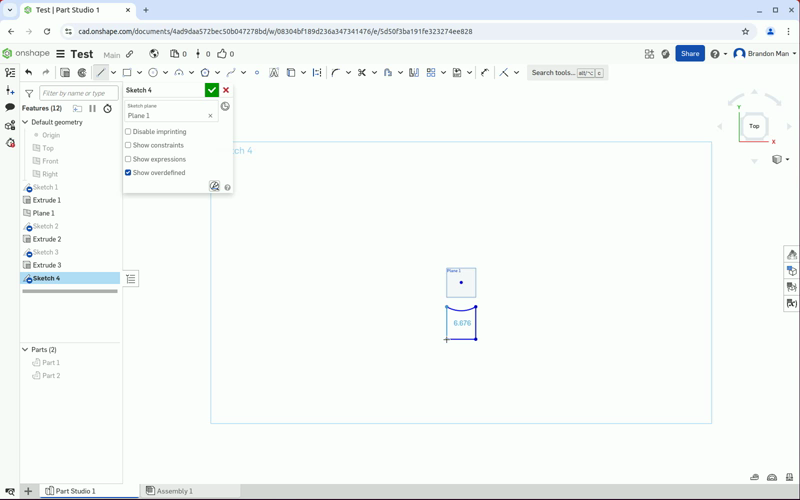
key(esc)
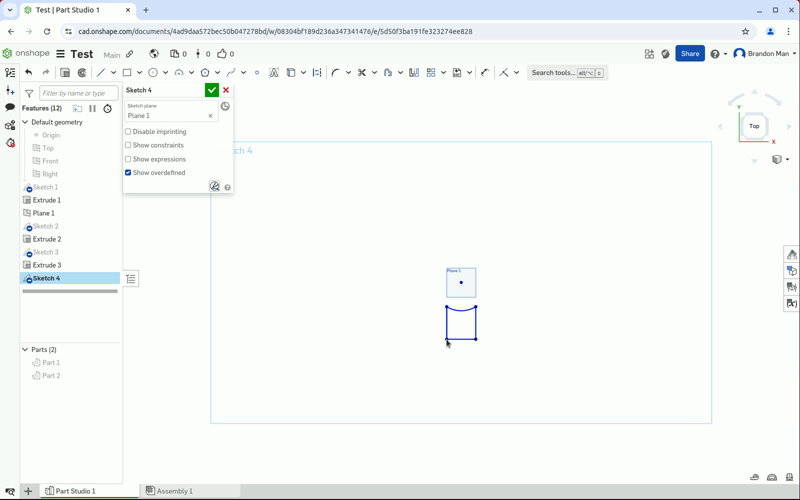
mouse_move(455, 336)
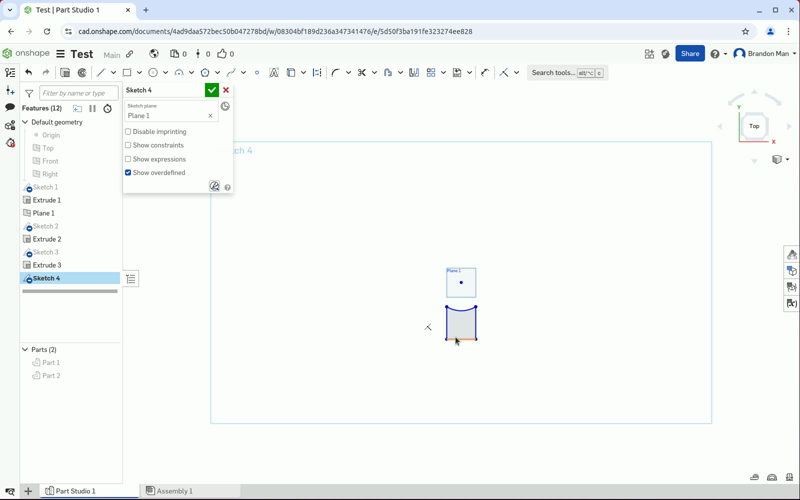
scroll(6)
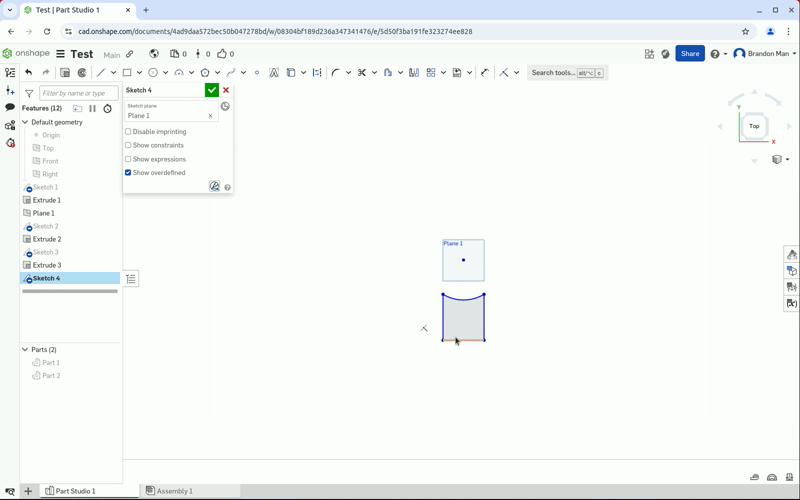
scroll(6)
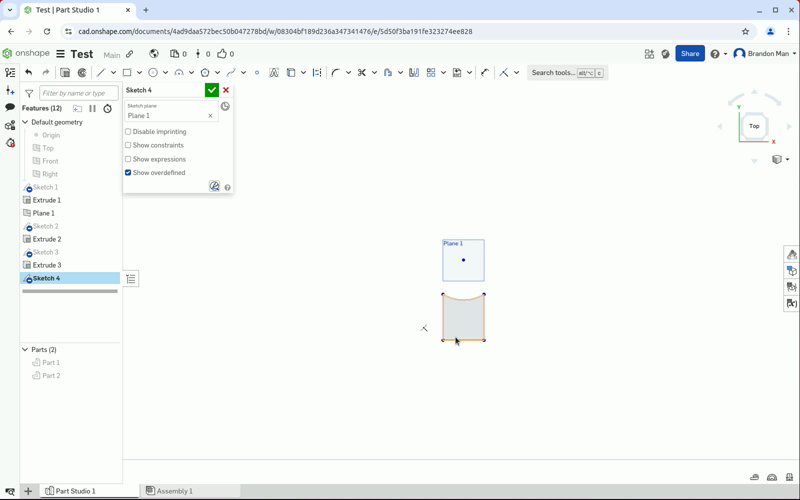
scroll(6)
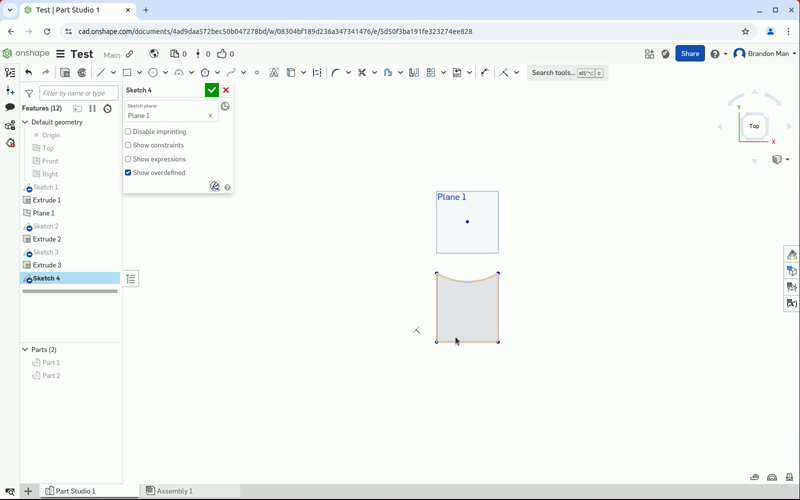
scroll(6)
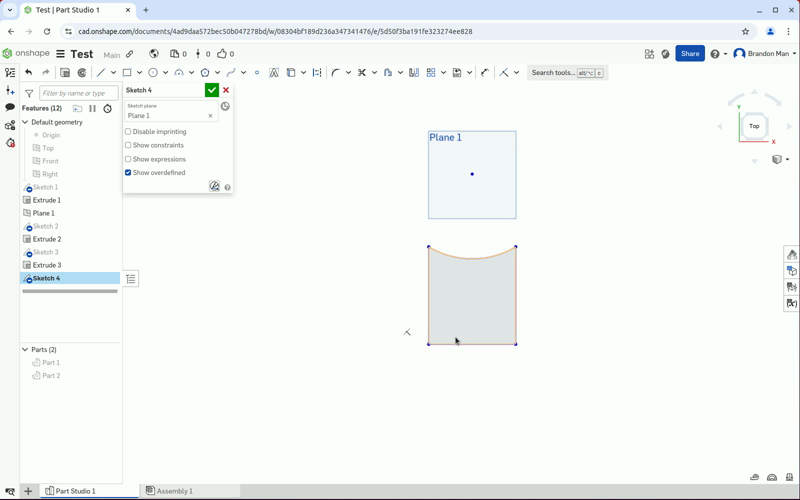
scroll(6)
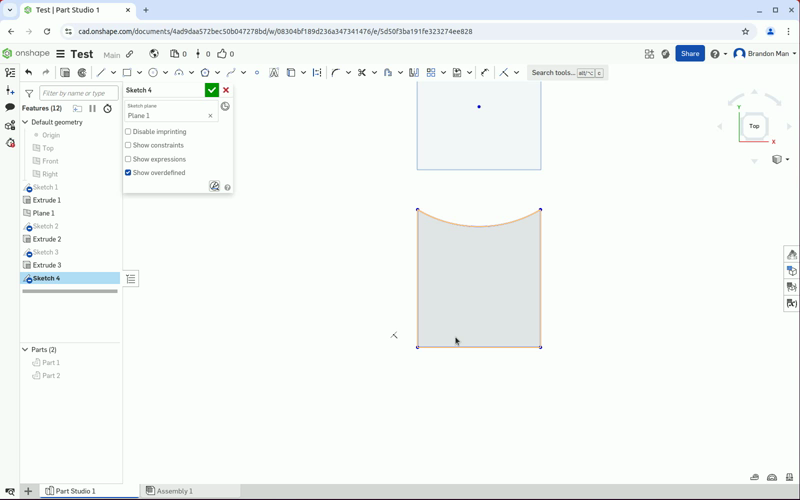
scroll(6)
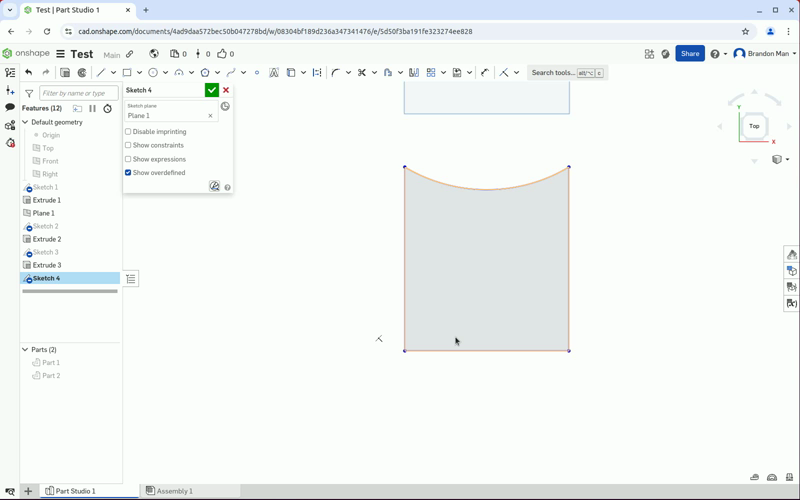
scroll(6)
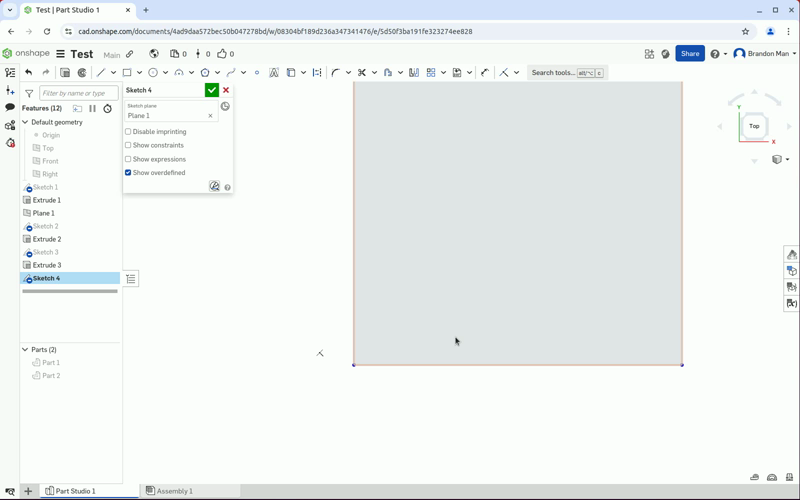
click(455, 336)
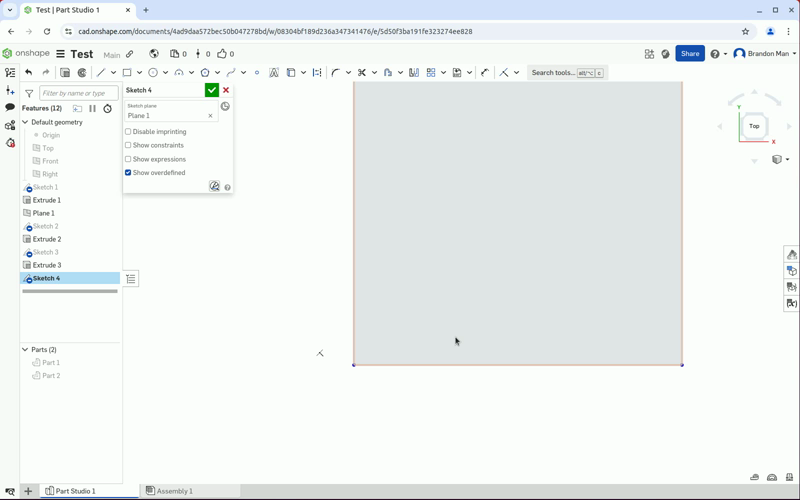
scroll(-6)
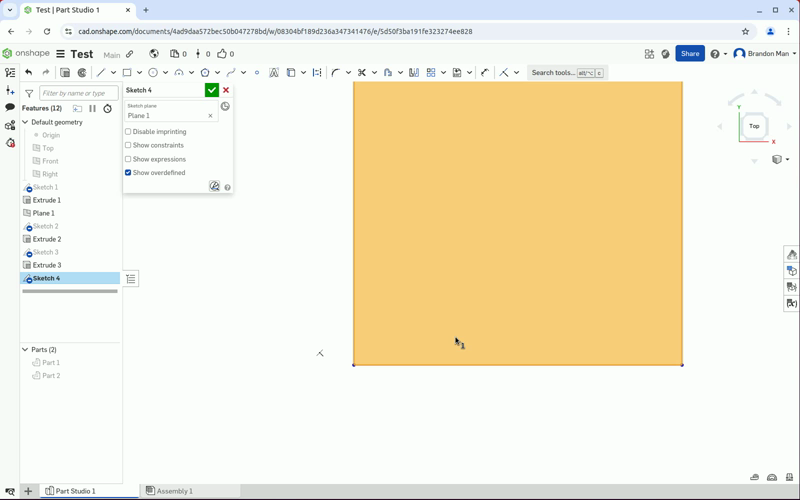
scroll(-6)
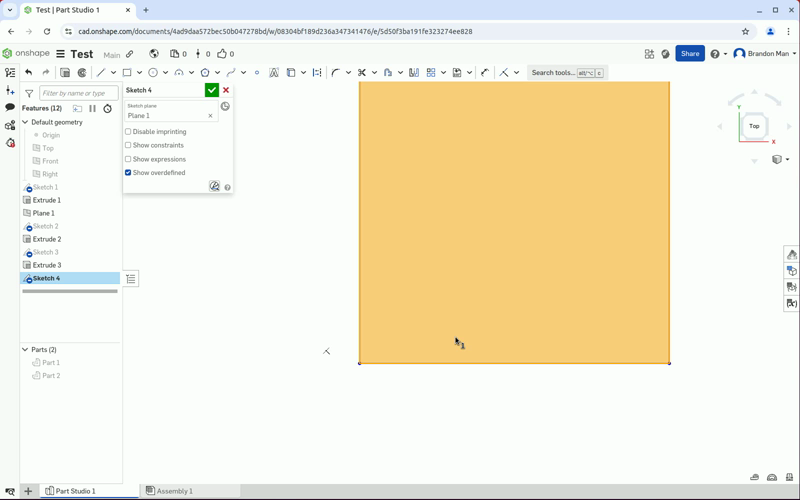
scroll(-6)
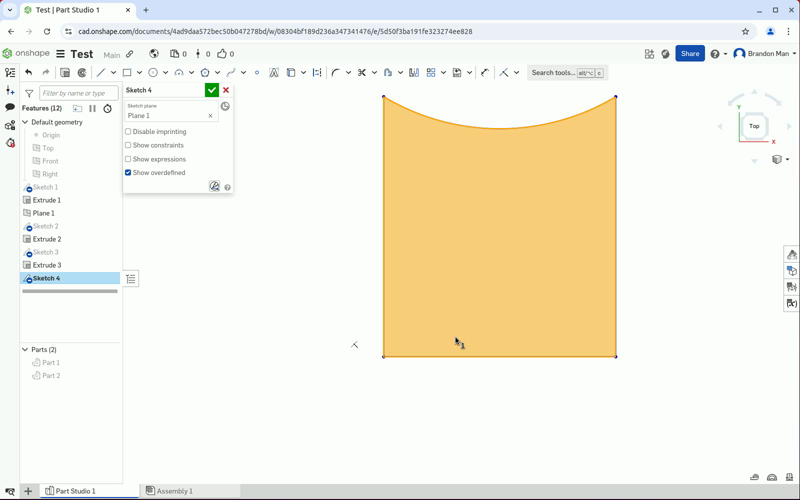
scroll(-6)
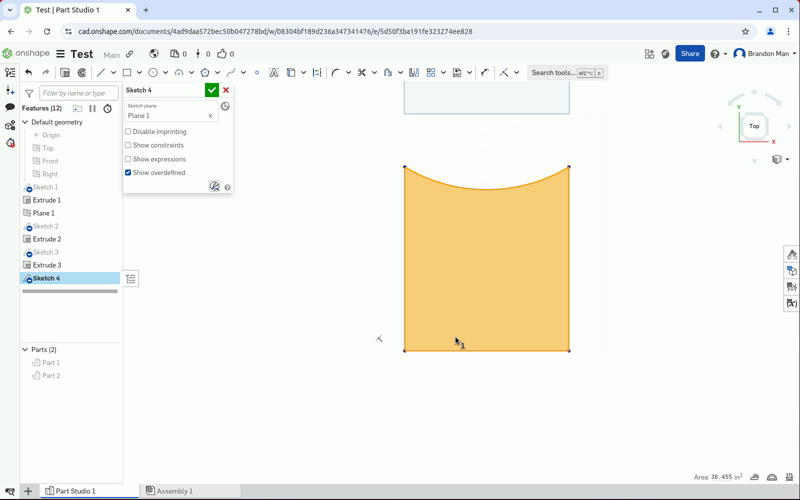
scroll(-6)
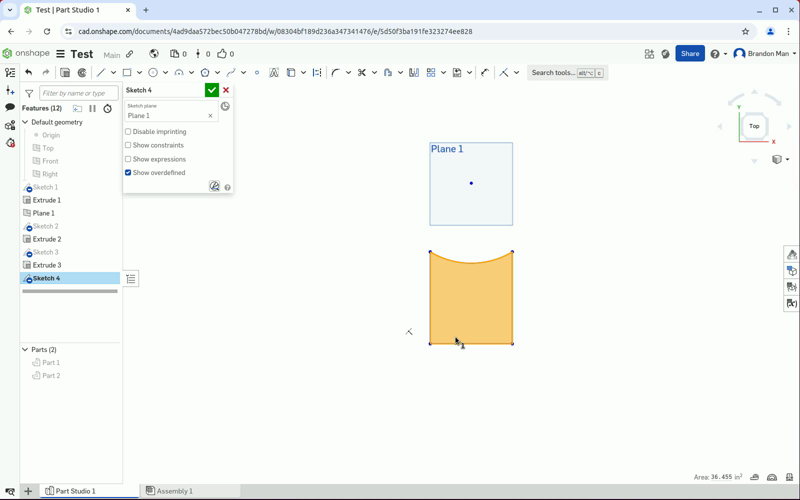
scroll(-6)
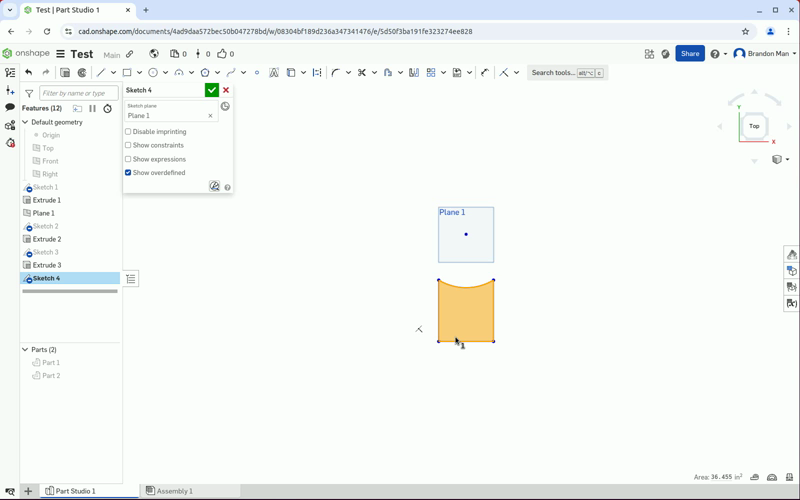
scroll(-6)
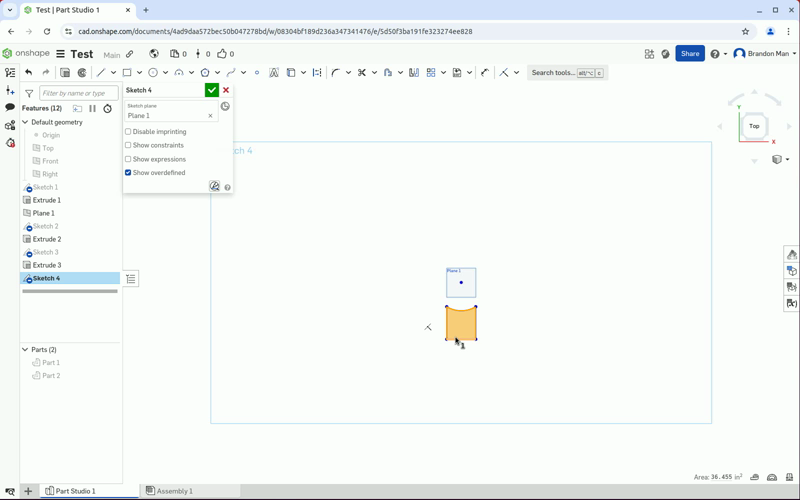
mouse_move(73, 352)
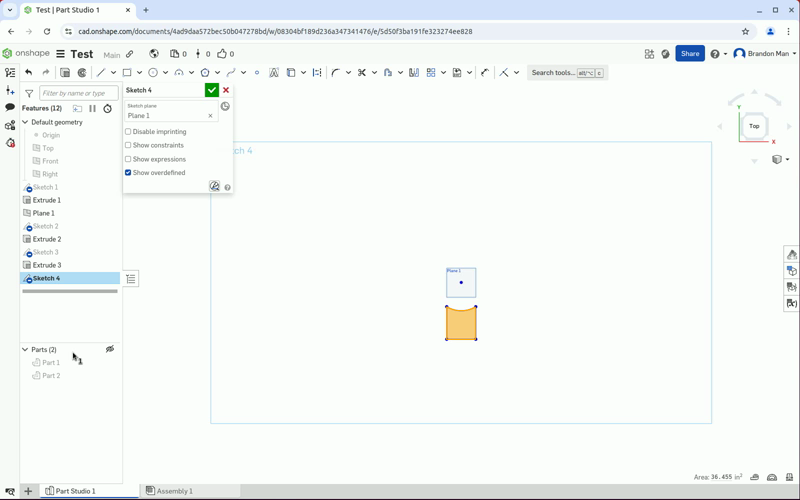
key(shift+y)
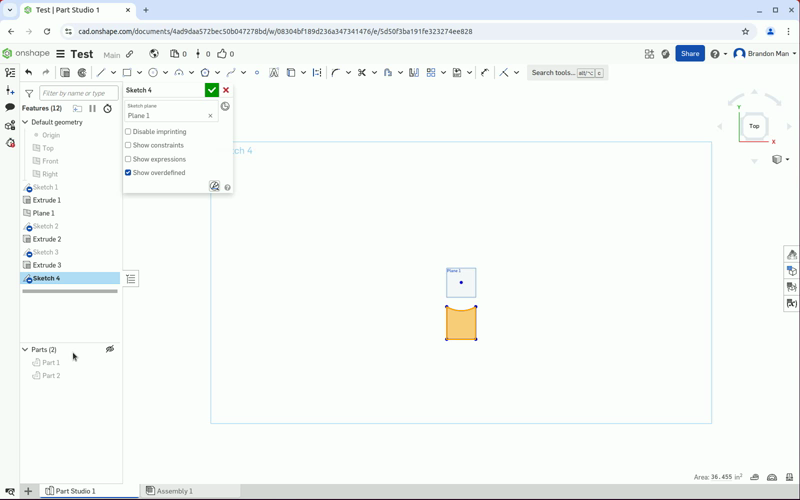
key(shift+e)
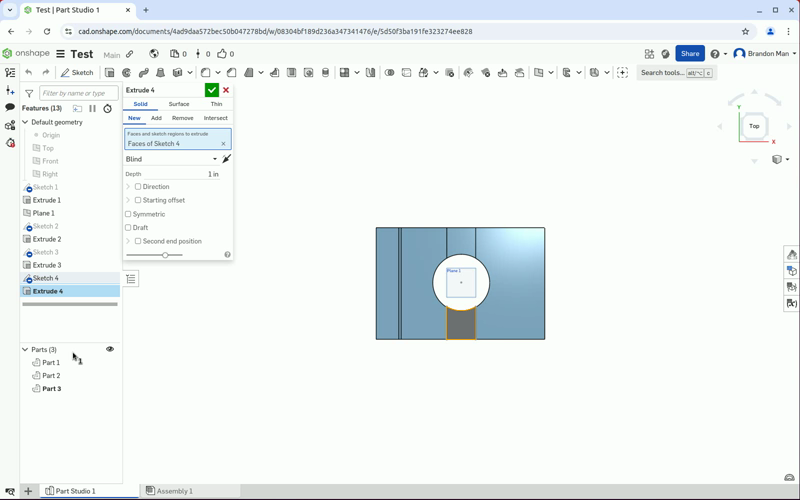
mouse_move(143, 106)
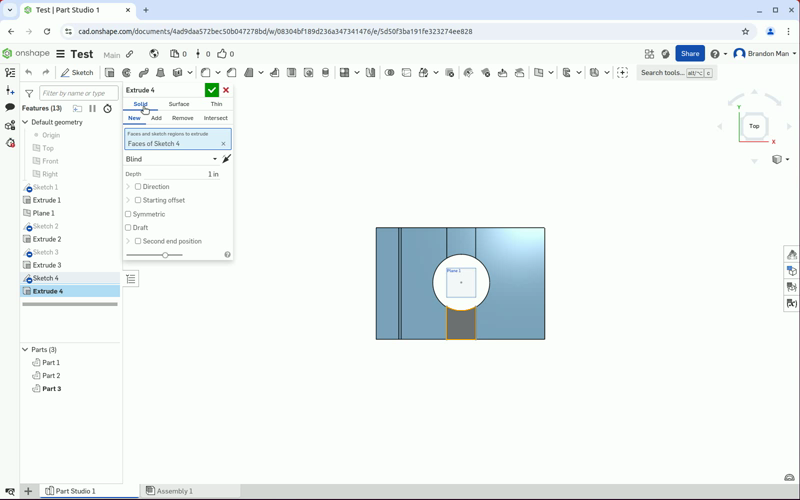
click(143, 106)
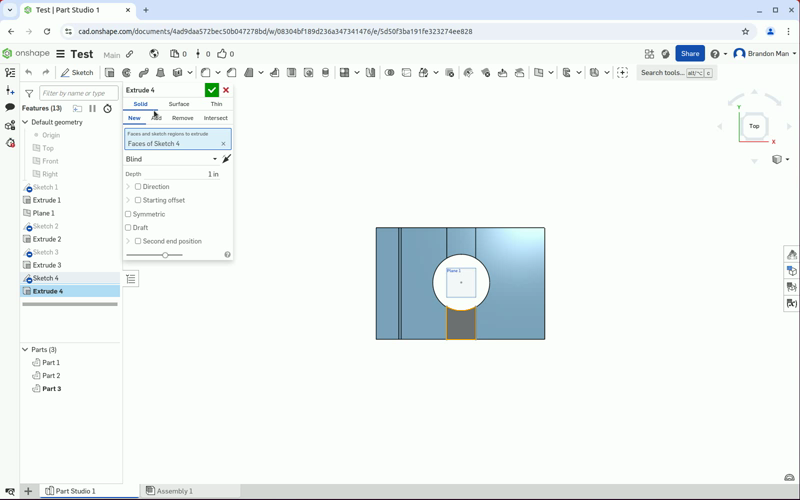
mouse_move(186, 120)
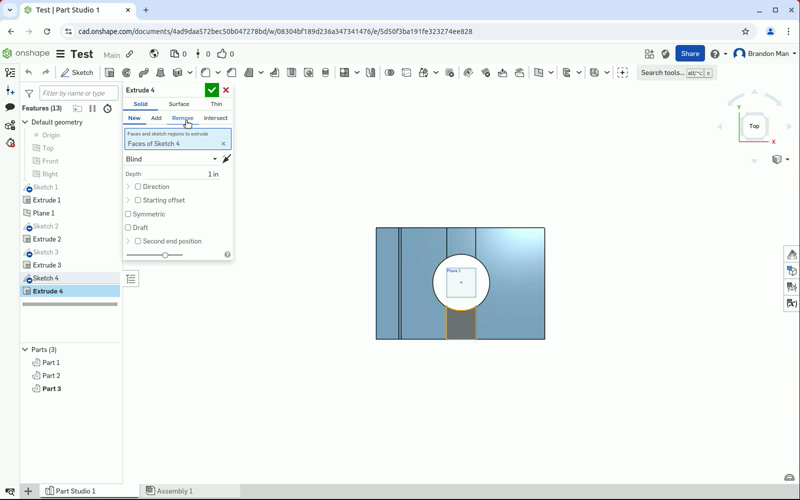
click(186, 120)
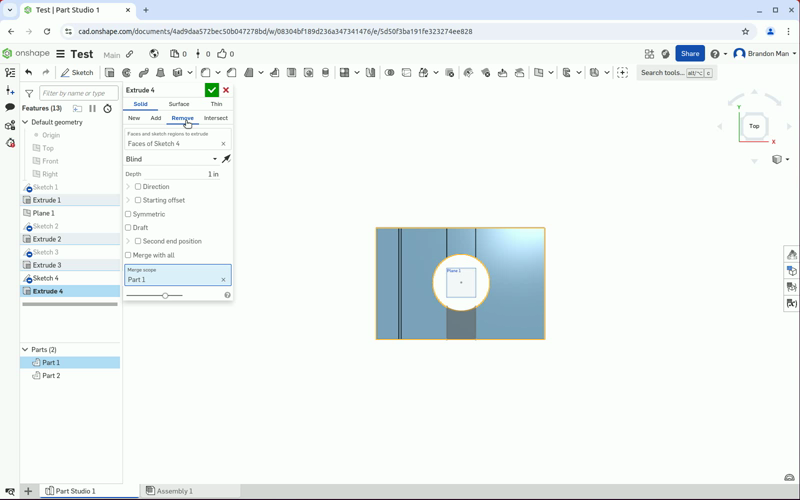
key(tab, 4)
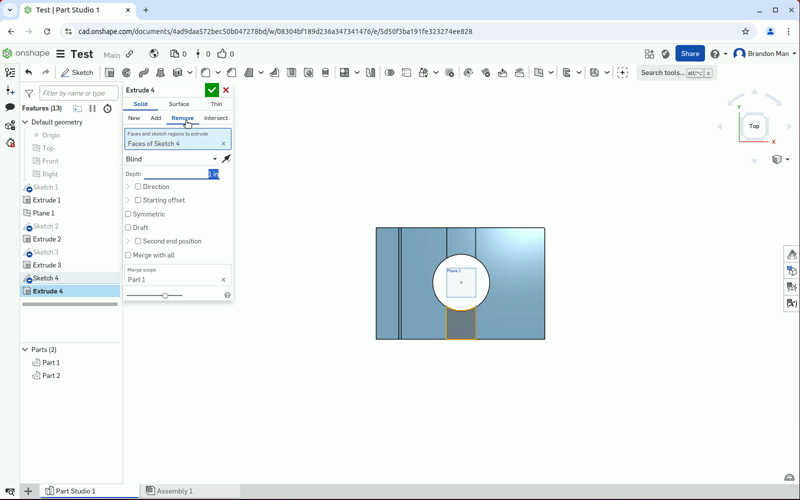
text(2.407)
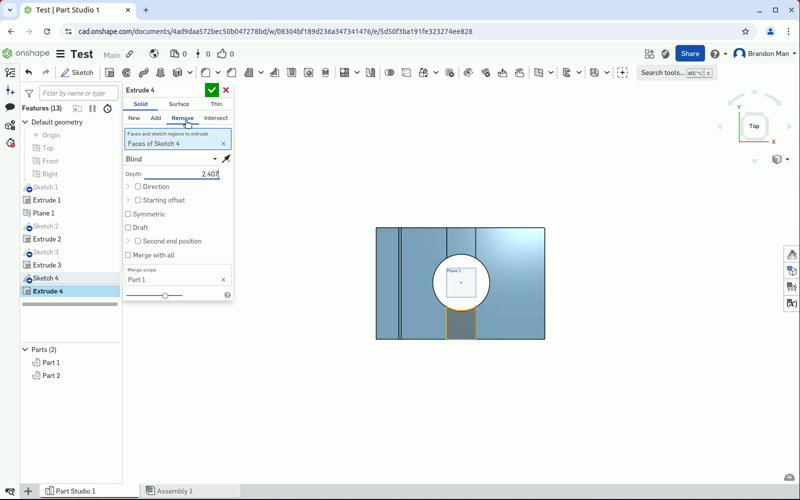
key(tab, 6)
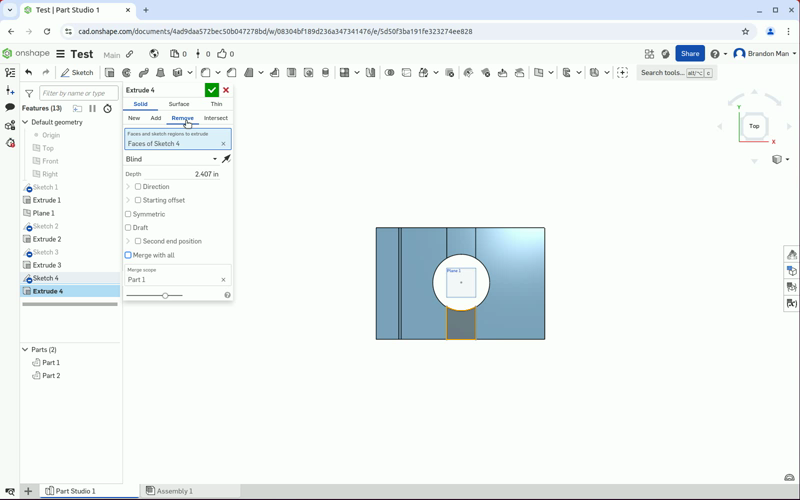
key(space)
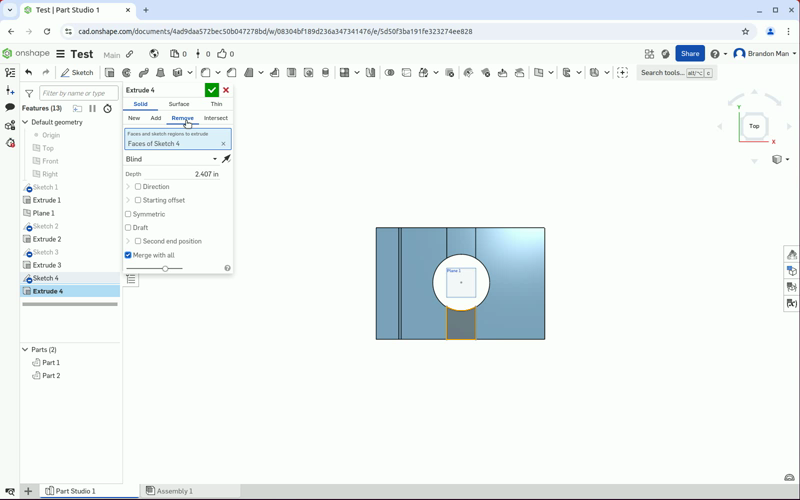
key(enter)
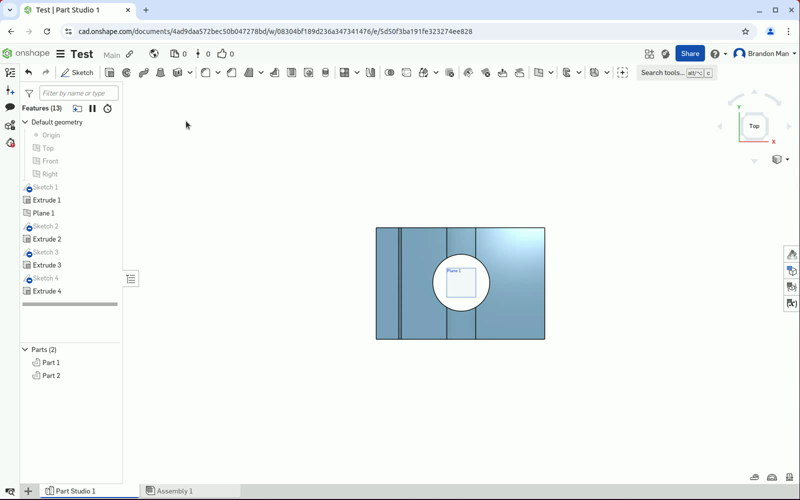
key(shift+h)
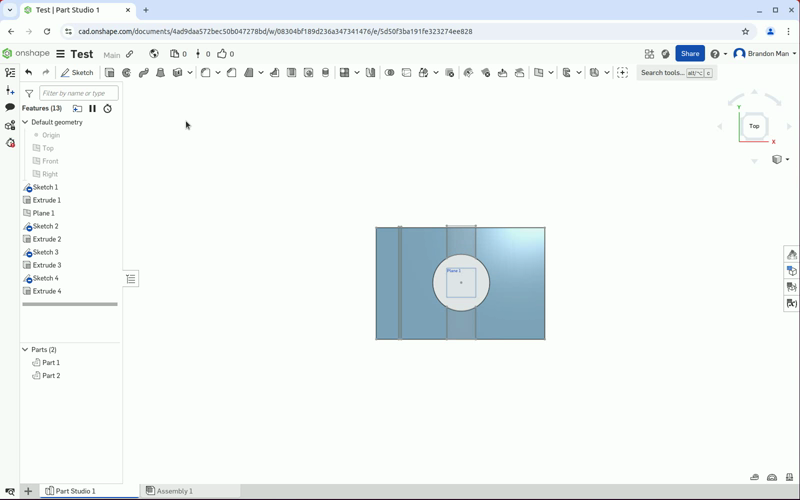
key(shift+h)
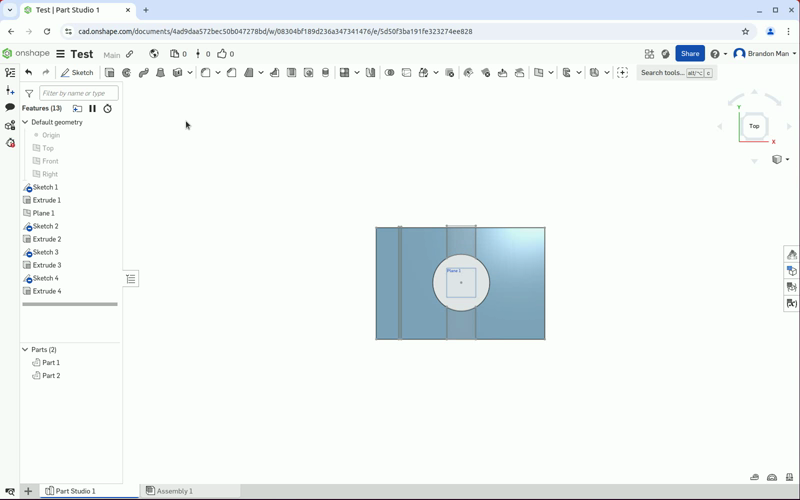
key(shift+7)
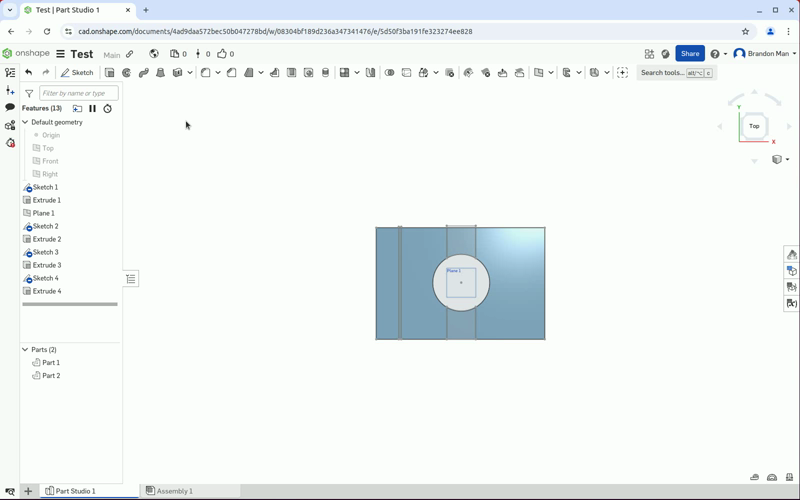
key(up, 3)
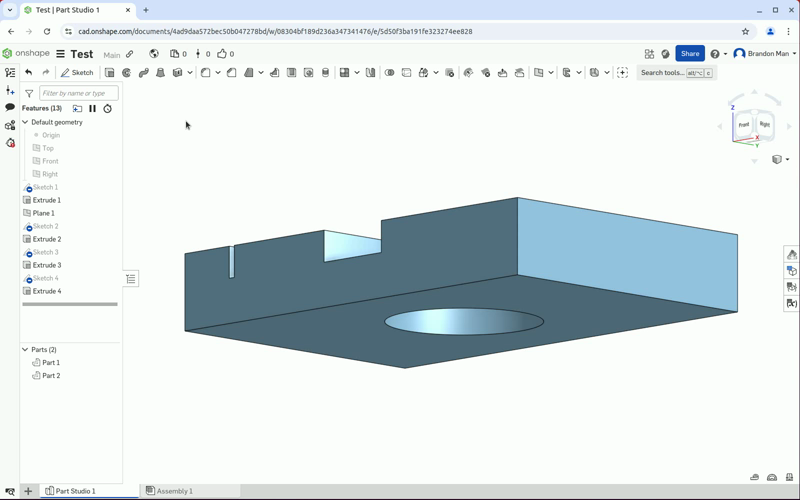
key(left, 3)
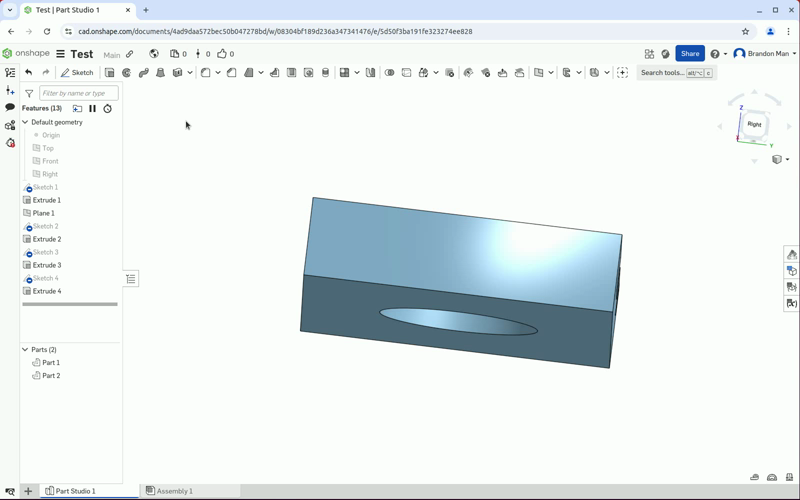
key(right, 3)
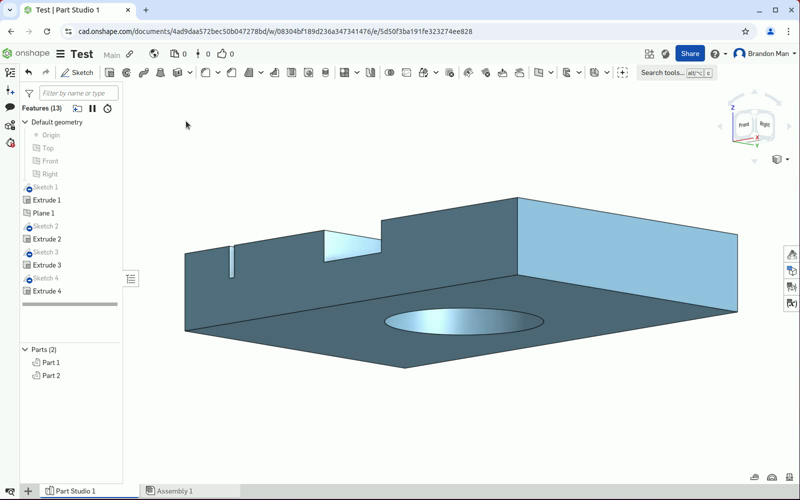
key(down, 3)
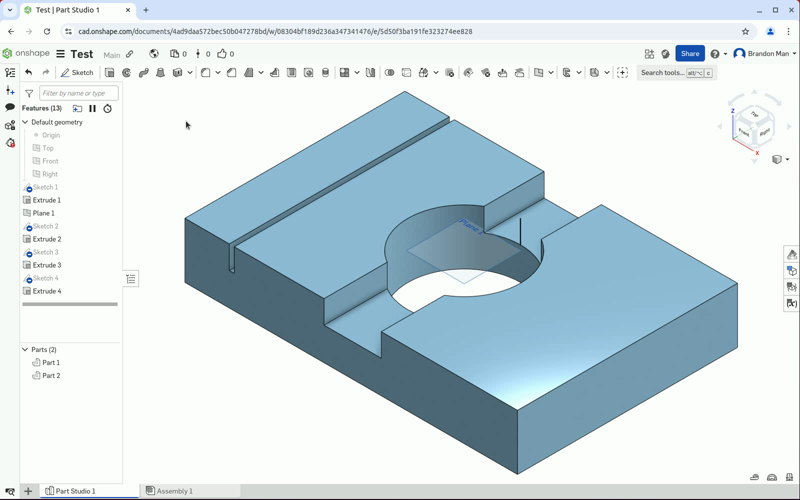
mouse_move(73, 189)
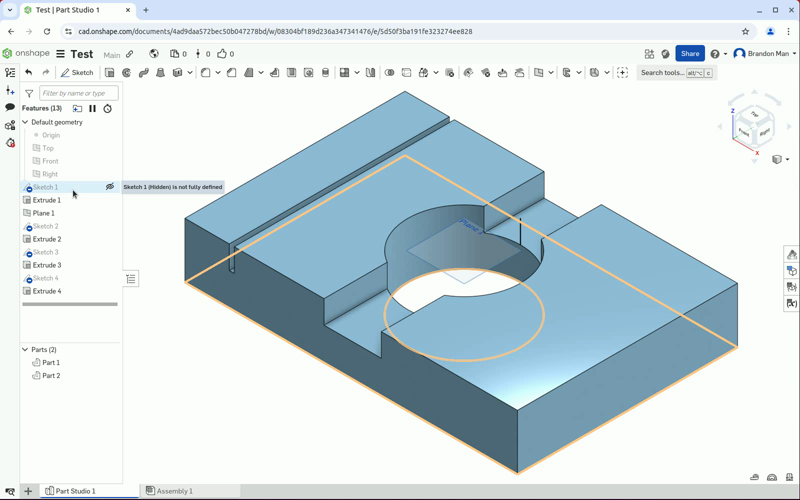
click(73, 189)